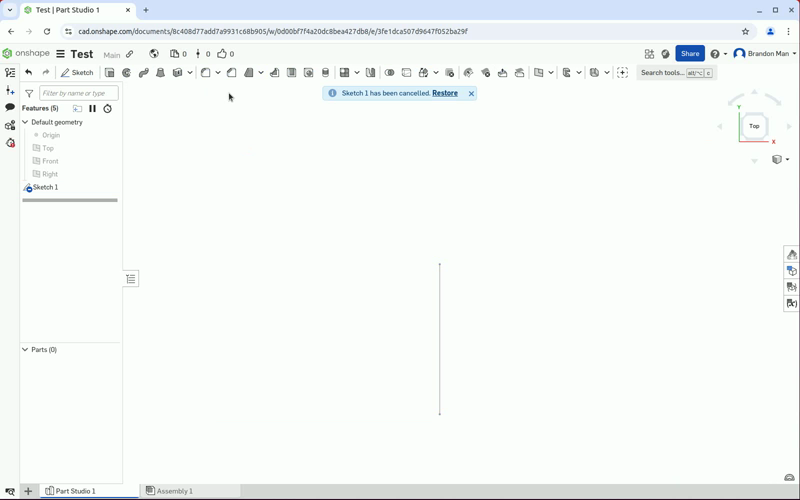
key(shift+h)
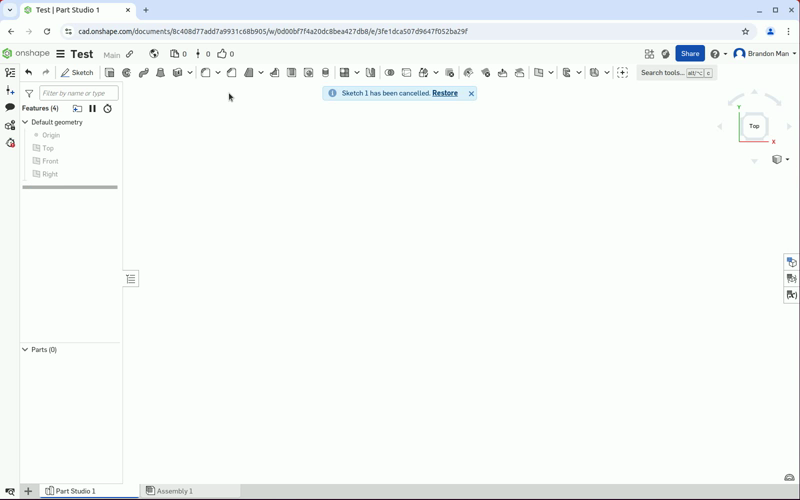
mouse_move(73, 352)
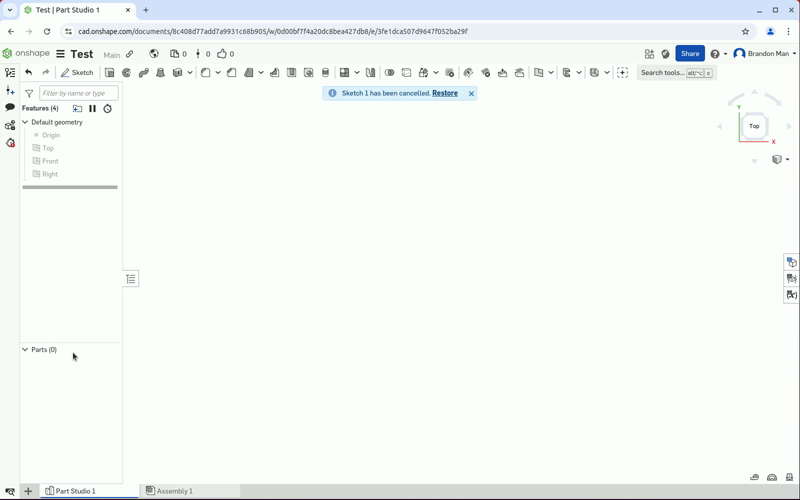
key(y)
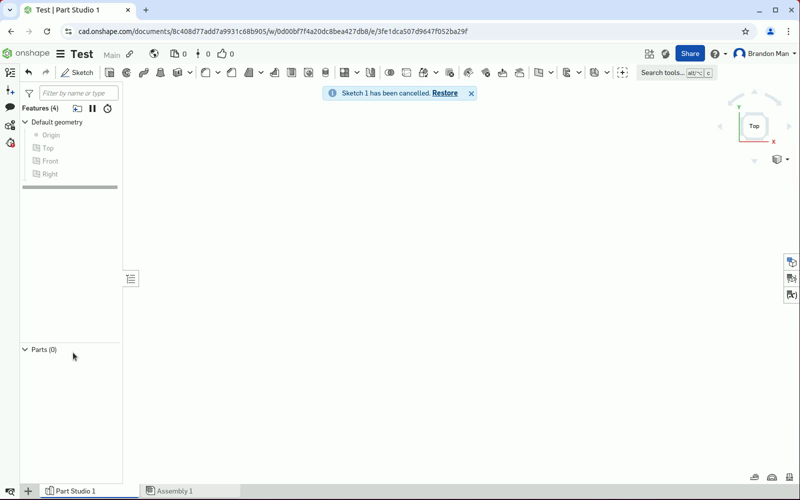
key(shift+p)
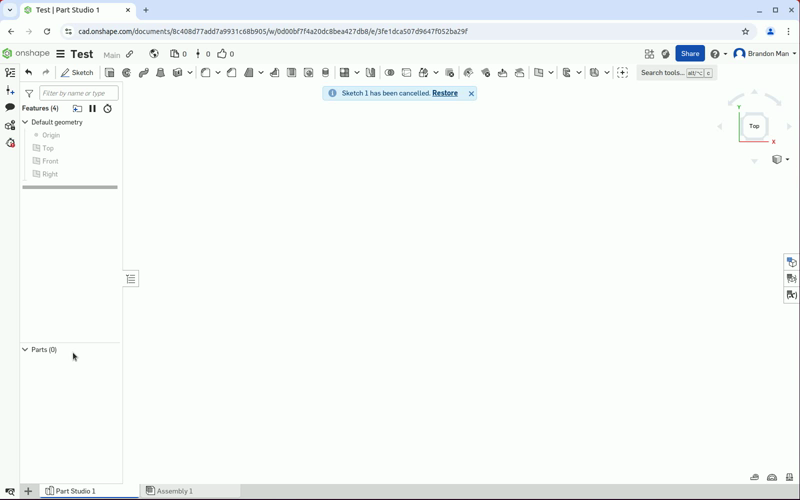
key(space)
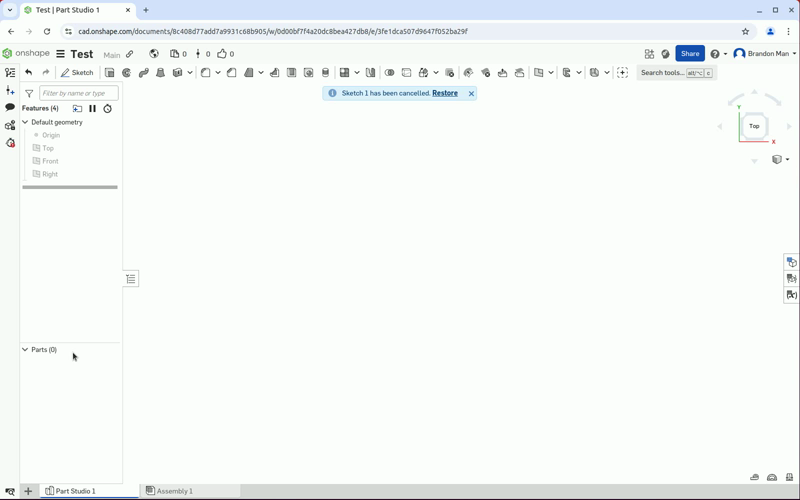
key_down(shift)
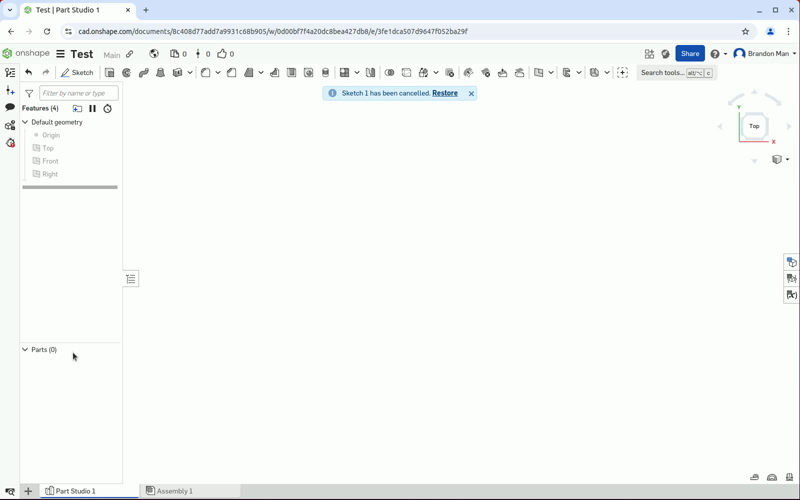
key(up)
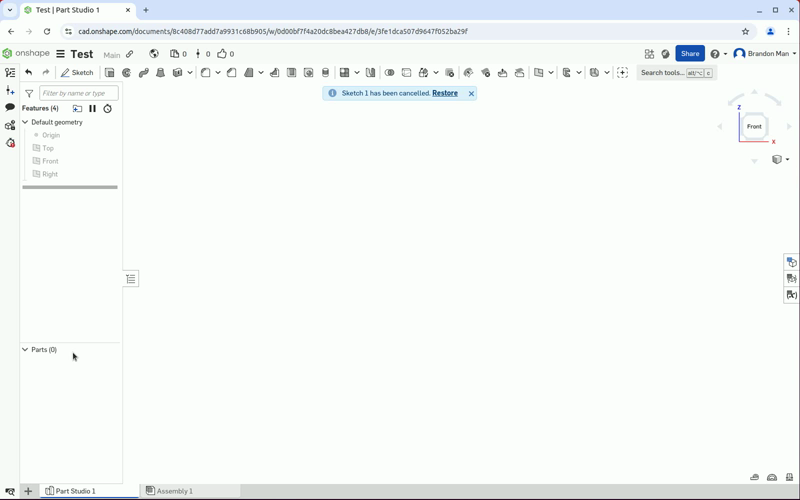
key_up(shift)
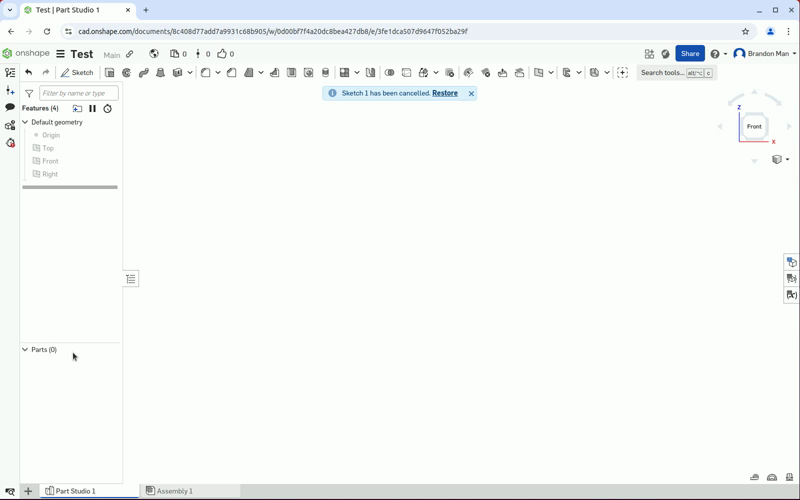
mouse_move(73, 352)
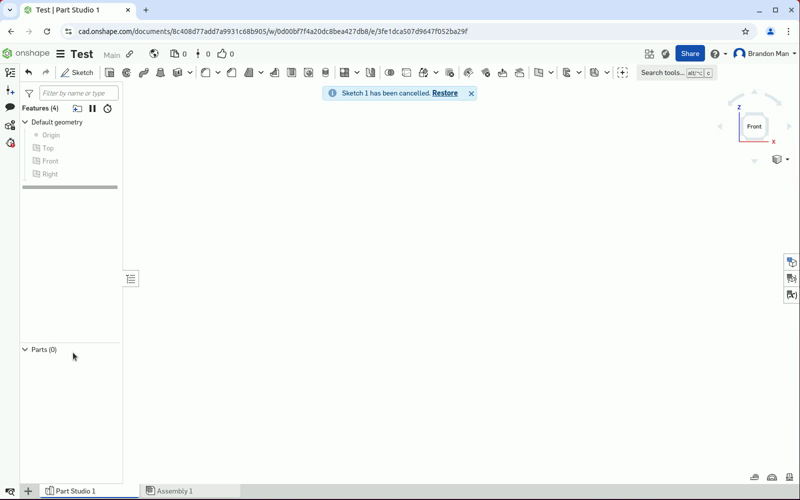
key(shift+y)
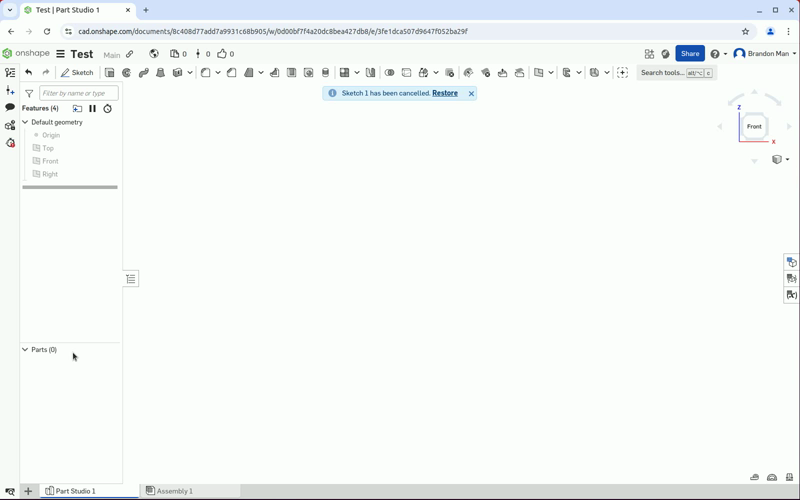
key(shift+s)
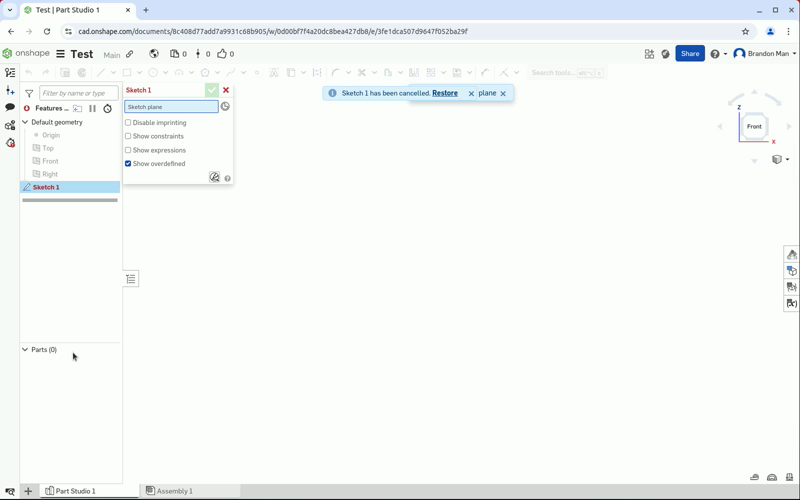
mouse_move(73, 163)
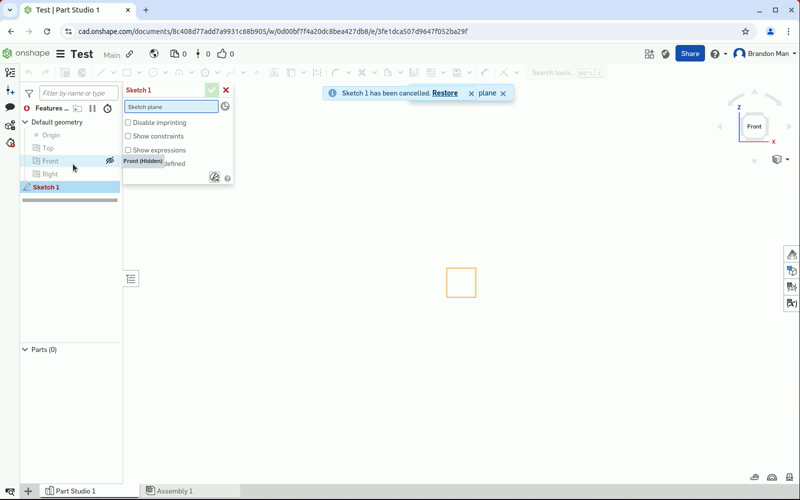
click(73, 163)
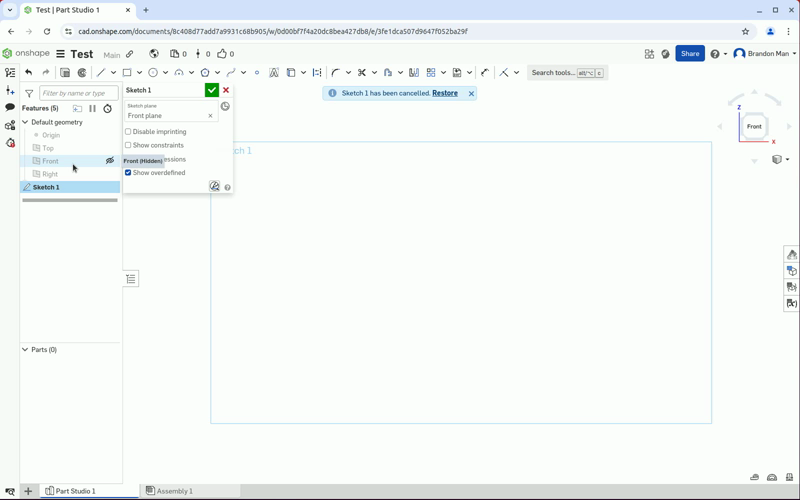
mouse_move(73, 352)
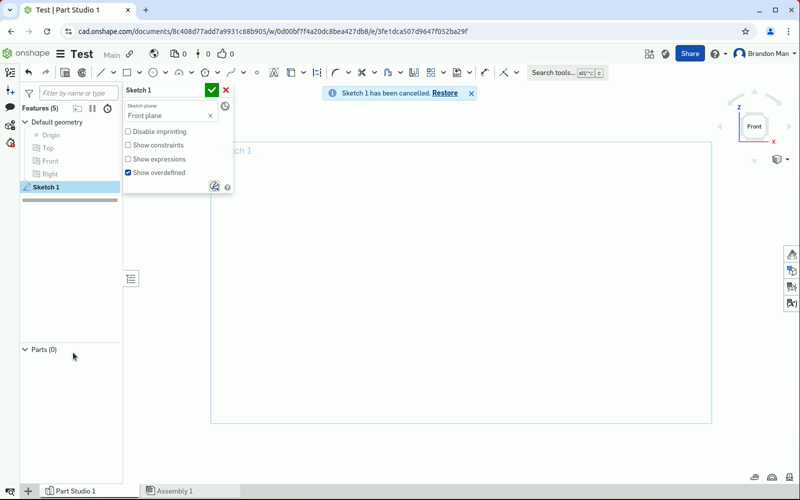
key(y)
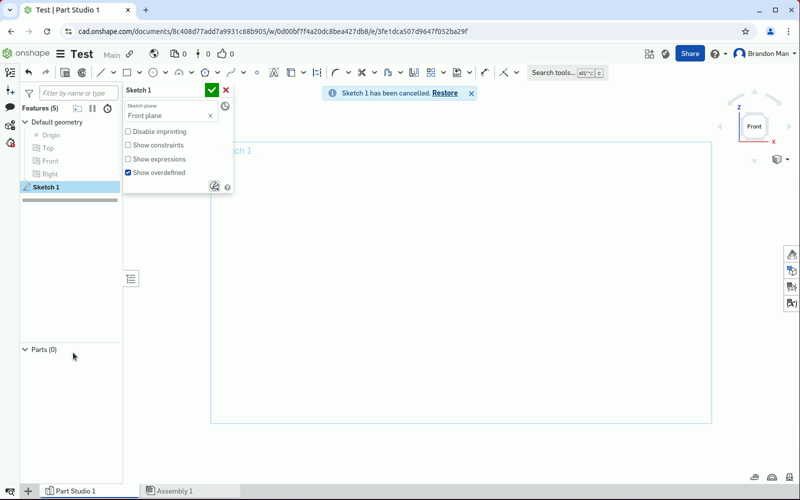
key(l)
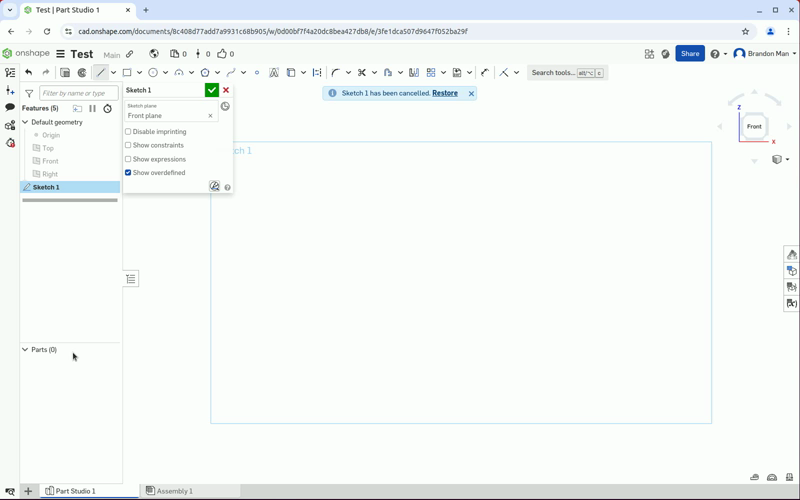
key_down(shift)
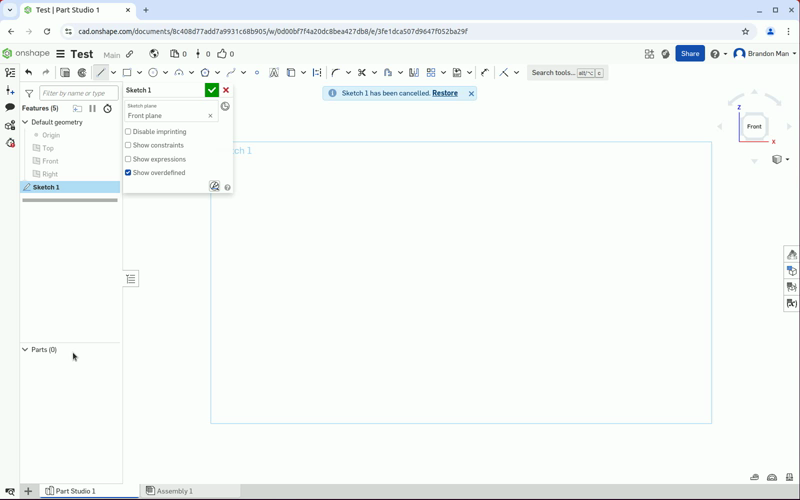
mouse_move(450, 375)
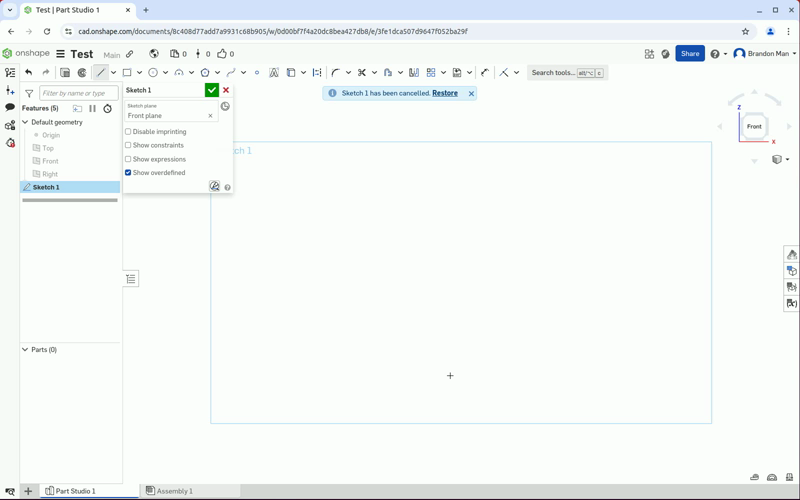
click(450, 375)
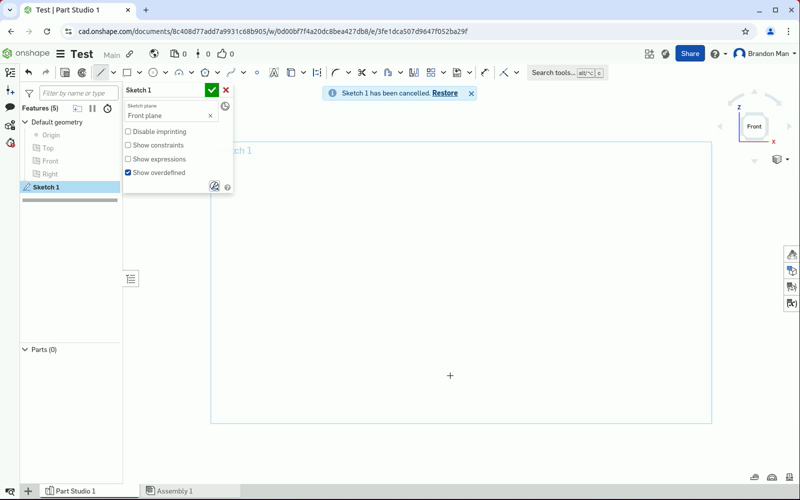
key_up(shift)
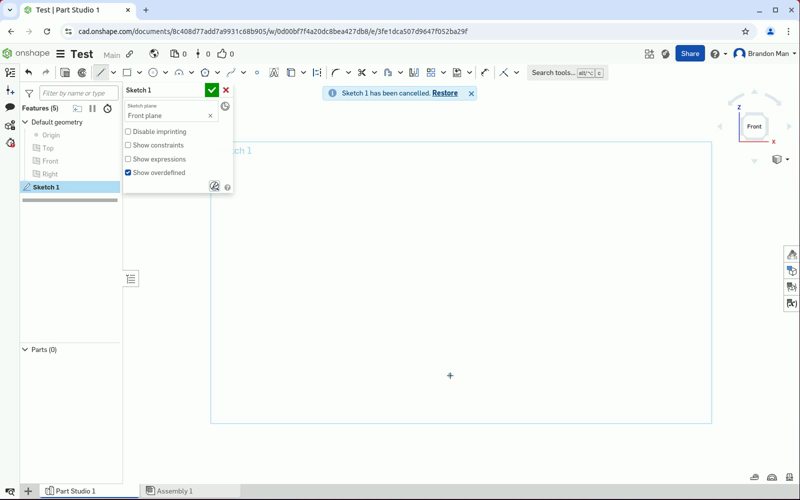
key_down(shift)
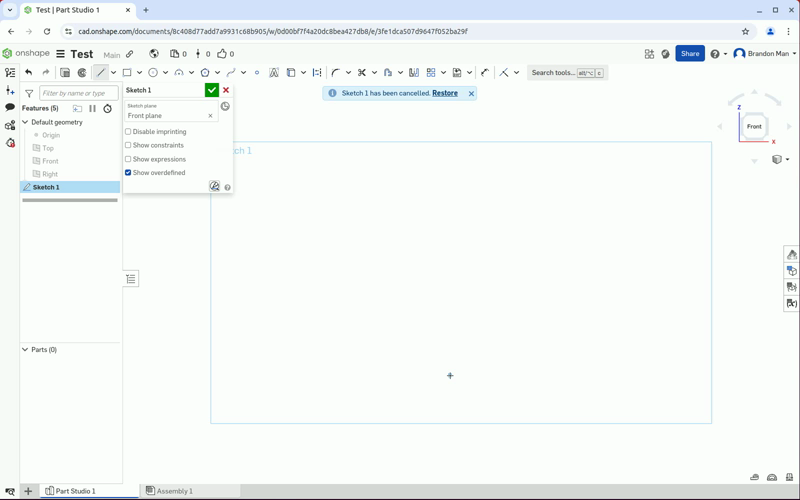
mouse_move(480, 375)
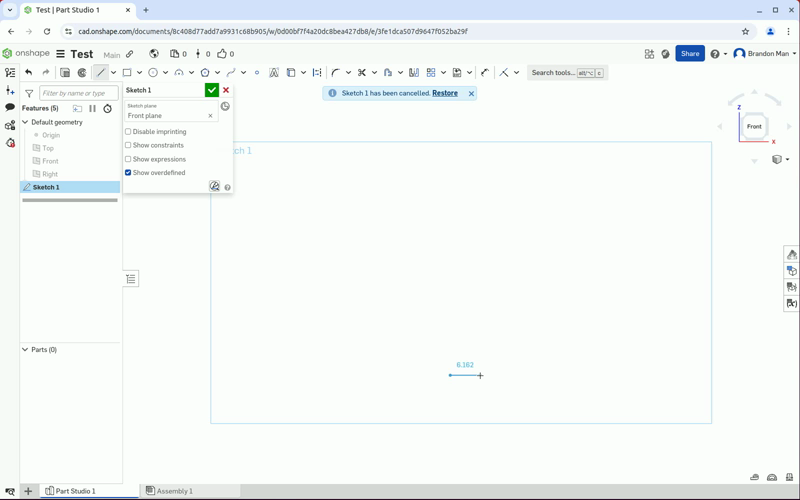
mouse_move(471, 375)
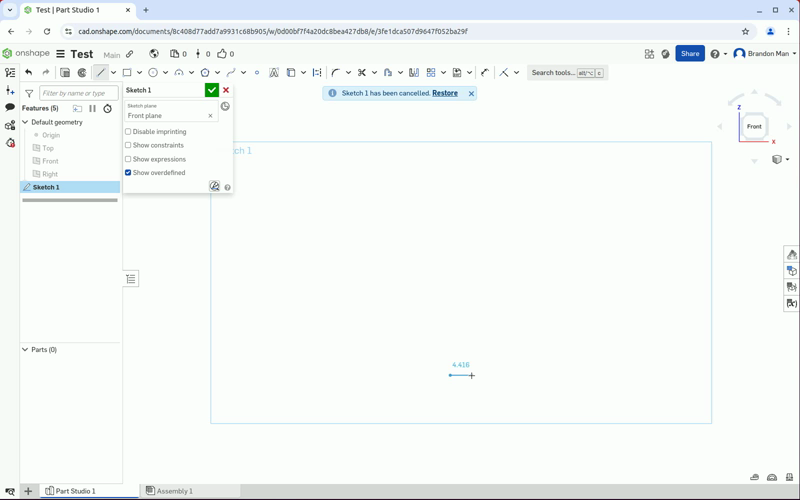
click(471, 375)
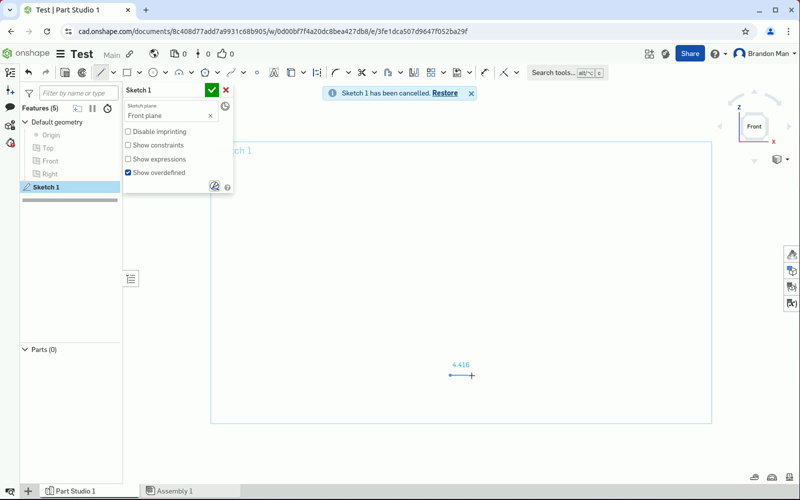
key_up(shift)
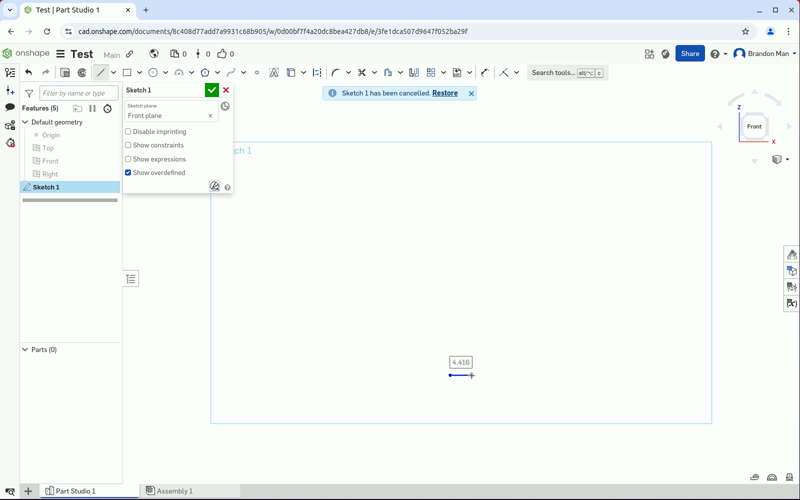
key_down(shift)
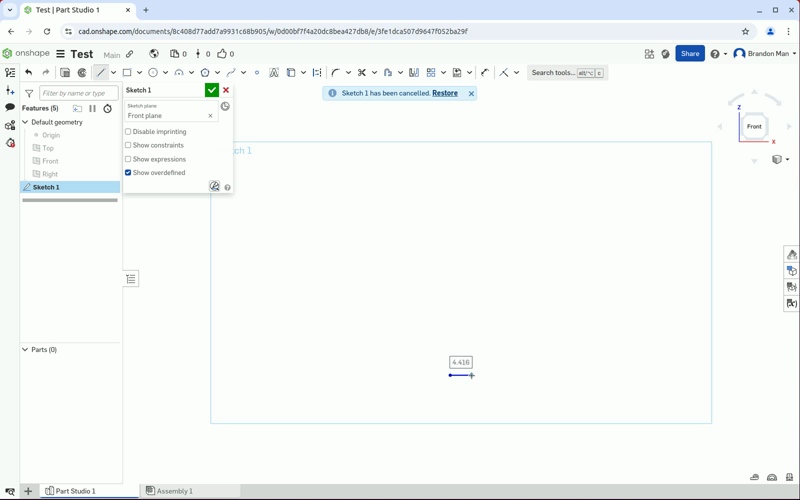
mouse_move(471, 189)
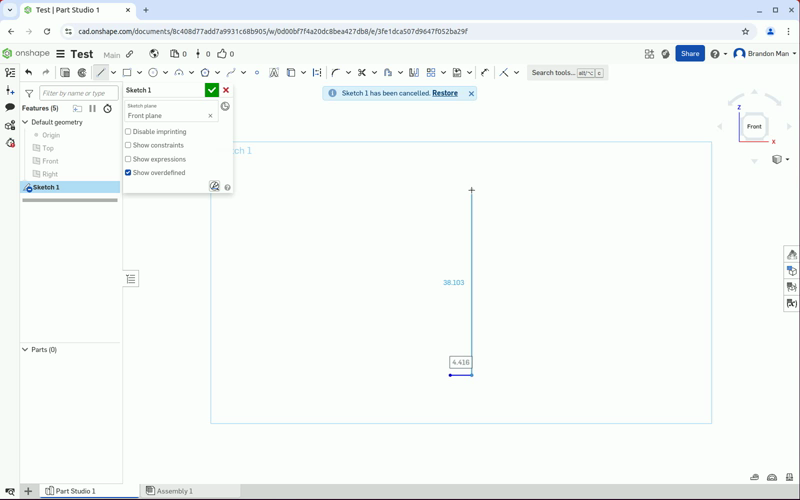
click(471, 189)
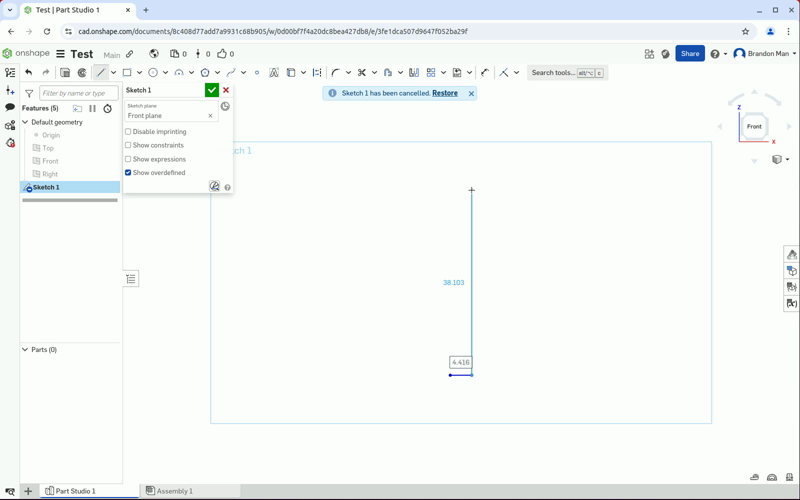
key_up(shift)
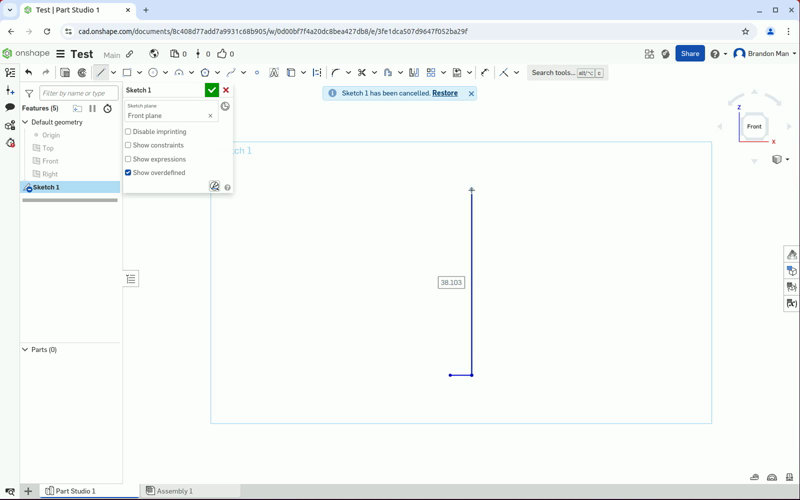
key_down(shift)
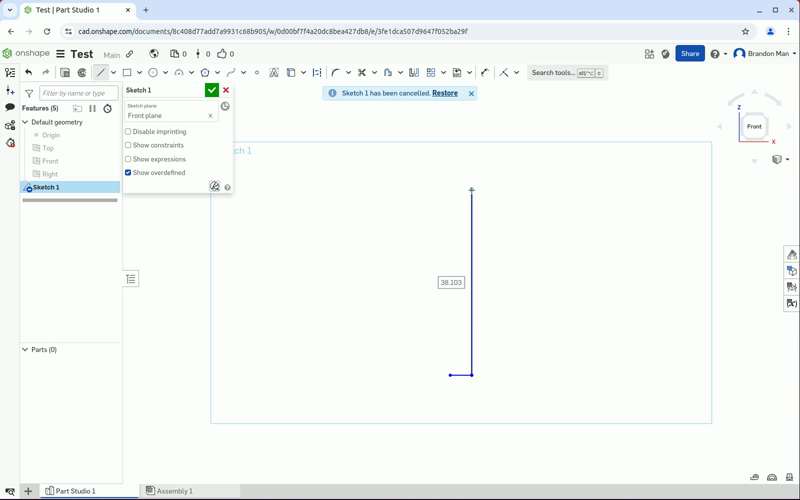
mouse_move(501, 189)
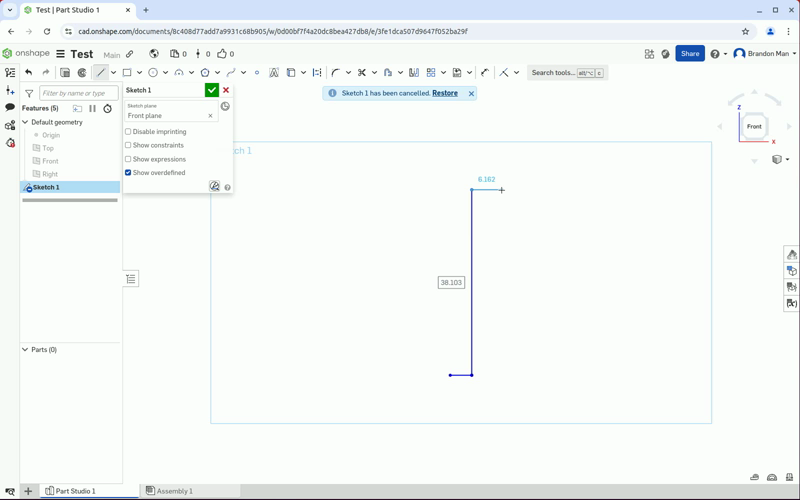
mouse_move(450, 189)
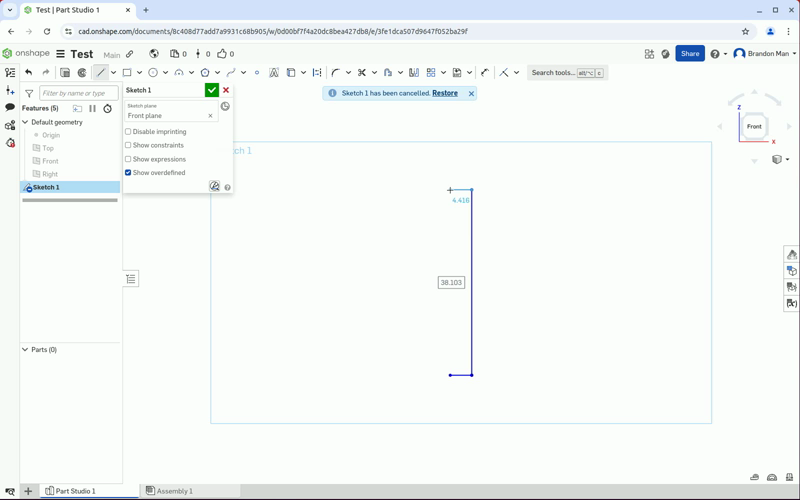
click(450, 189)
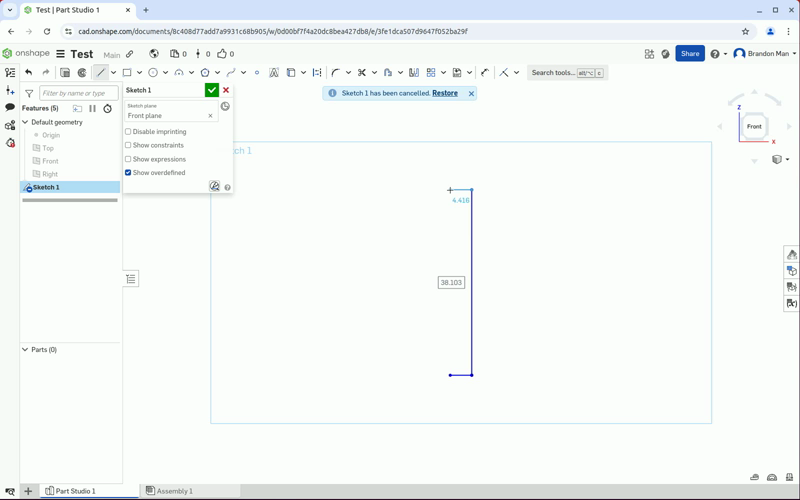
key_up(shift)
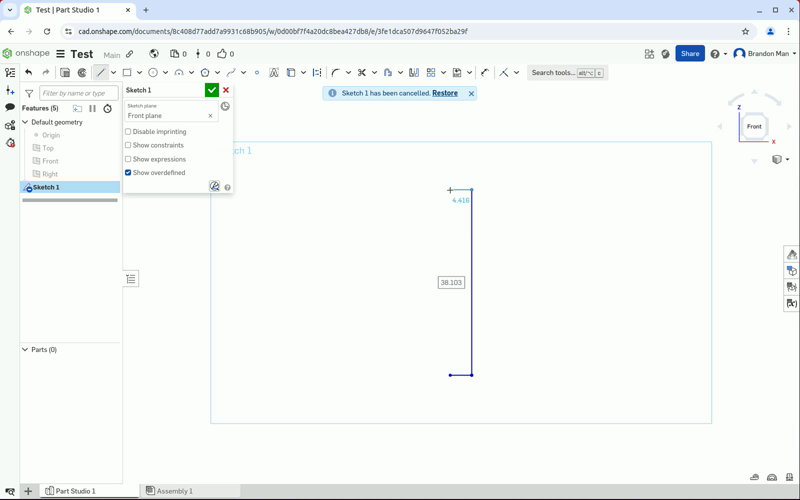
key_down(shift)
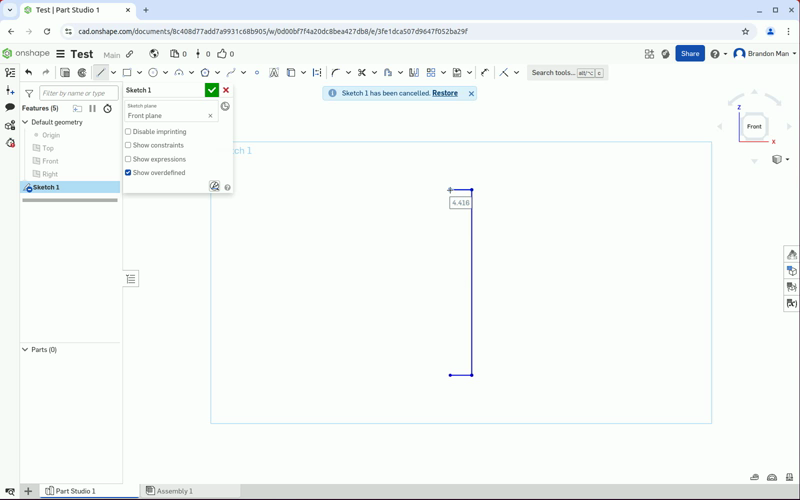
mouse_move(450, 375)
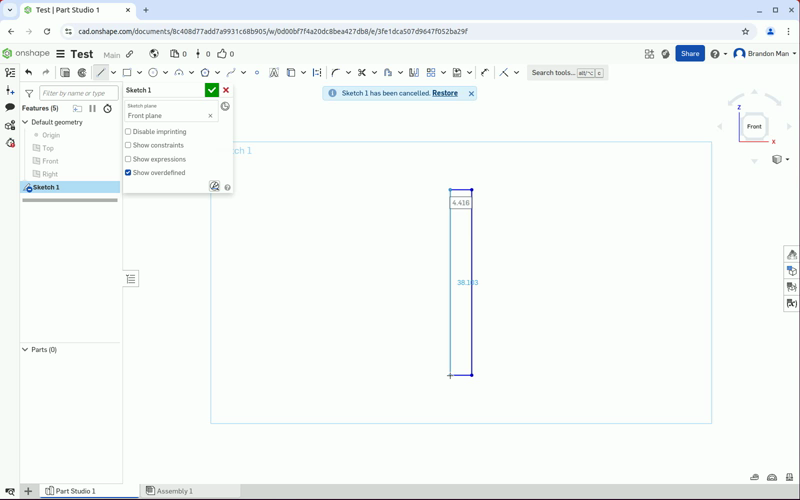
key_up(shift)
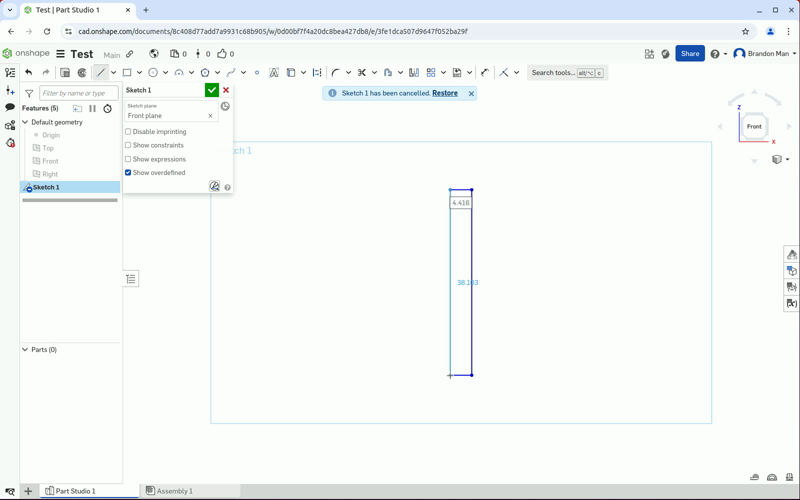
click(450, 375)
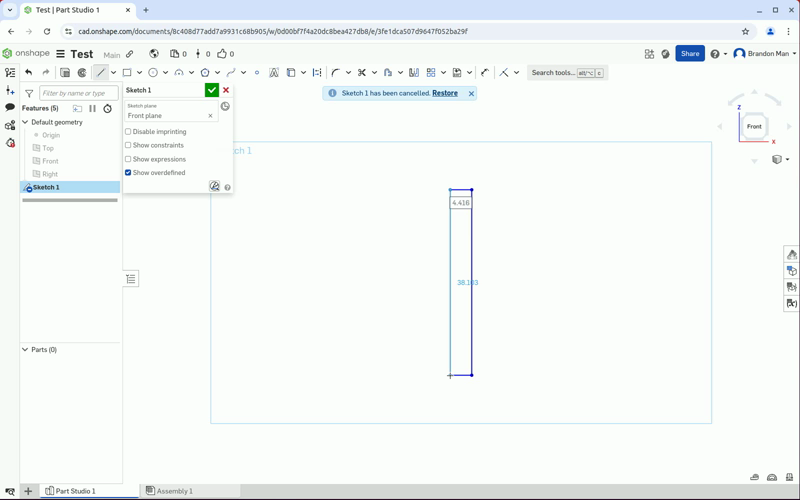
key(esc)
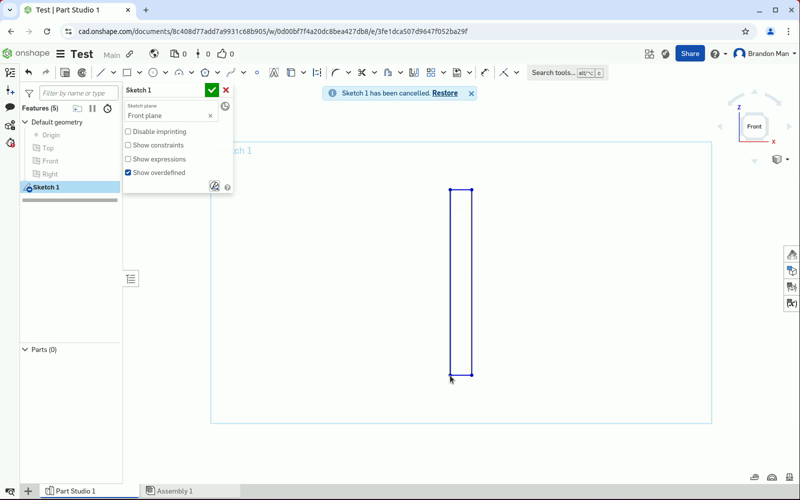
mouse_move(467, 301)
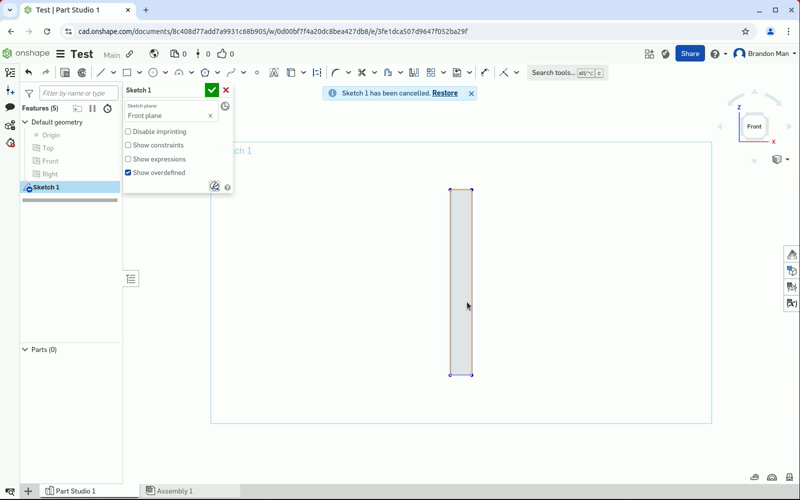
click(467, 301)
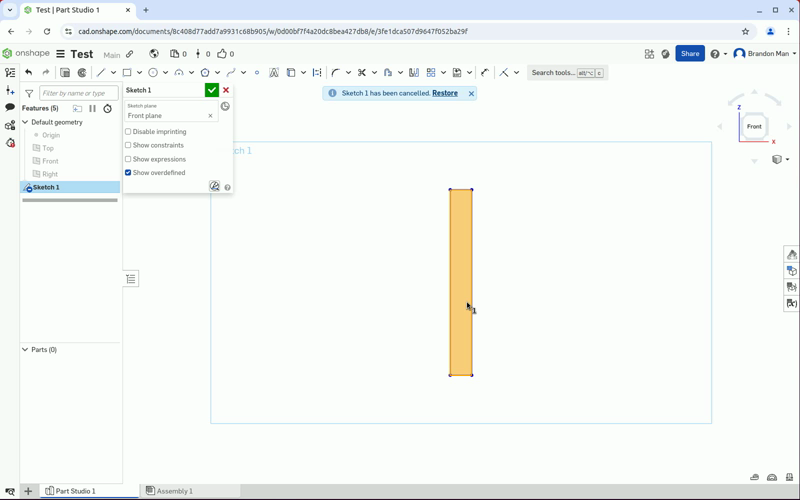
mouse_move(73, 352)
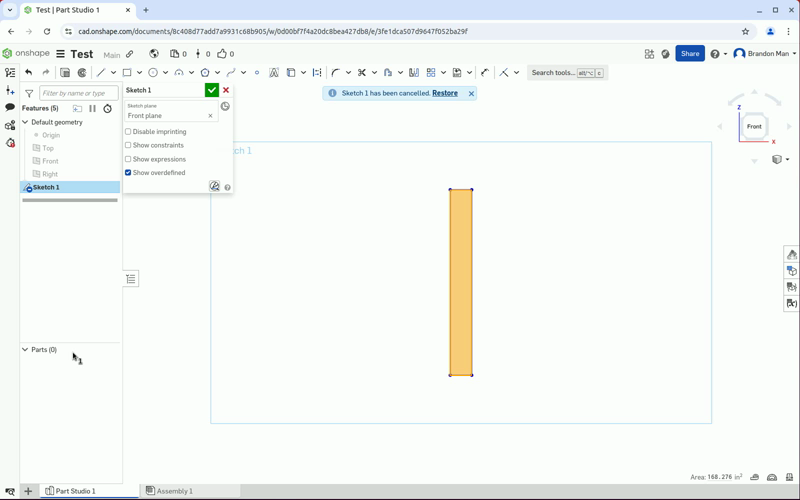
key(shift+y)
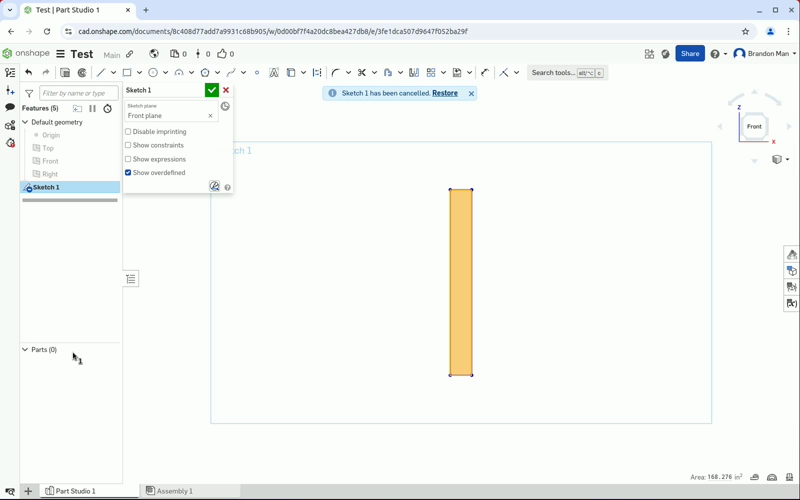
key(shift+e)
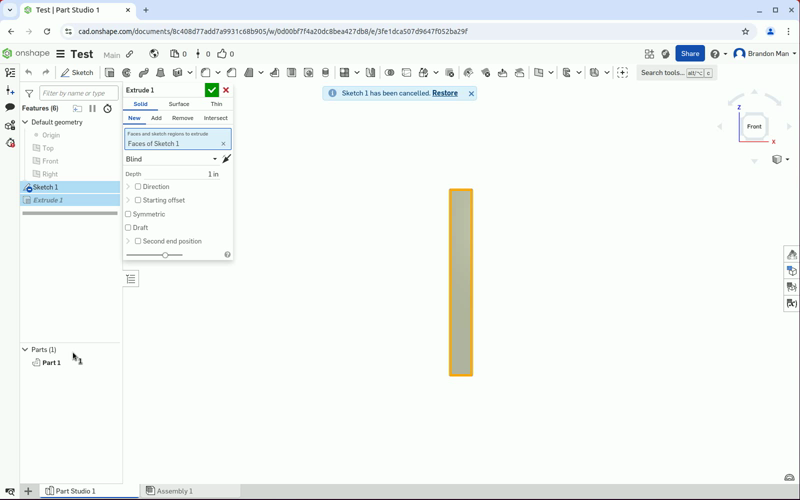
mouse_move(143, 106)
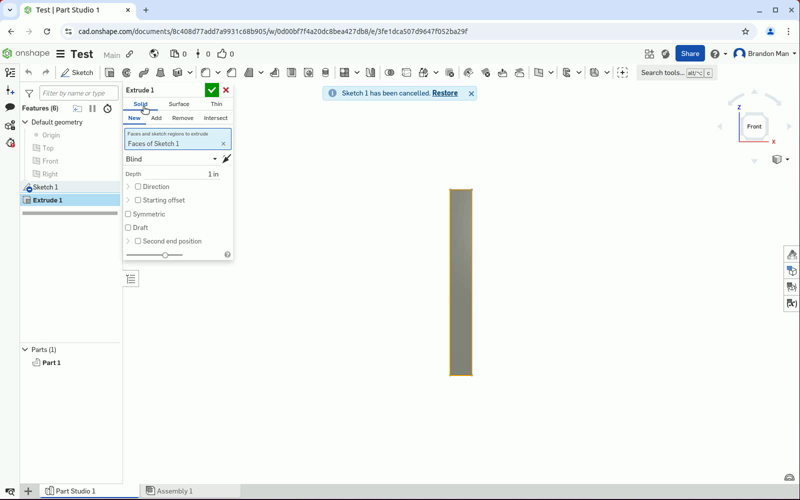
click(143, 106)
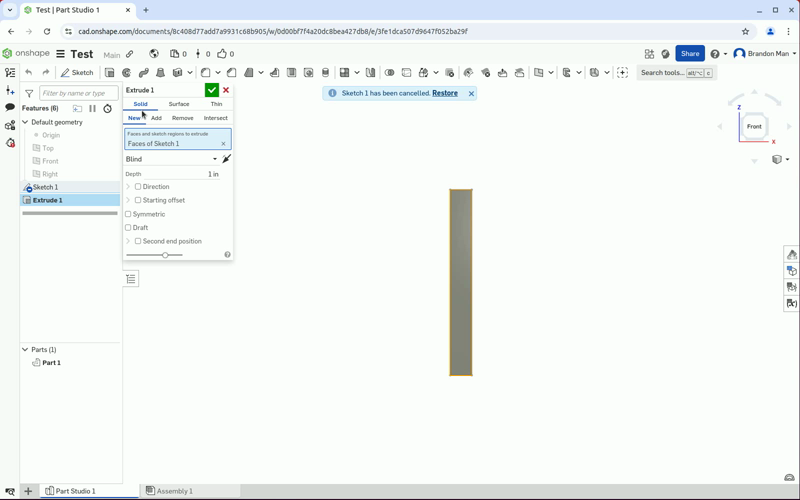
mouse_move(137, 120)
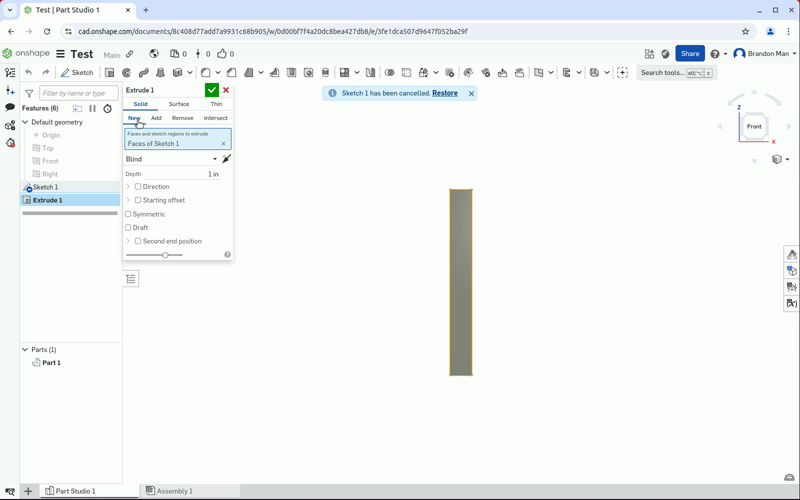
click(137, 120)
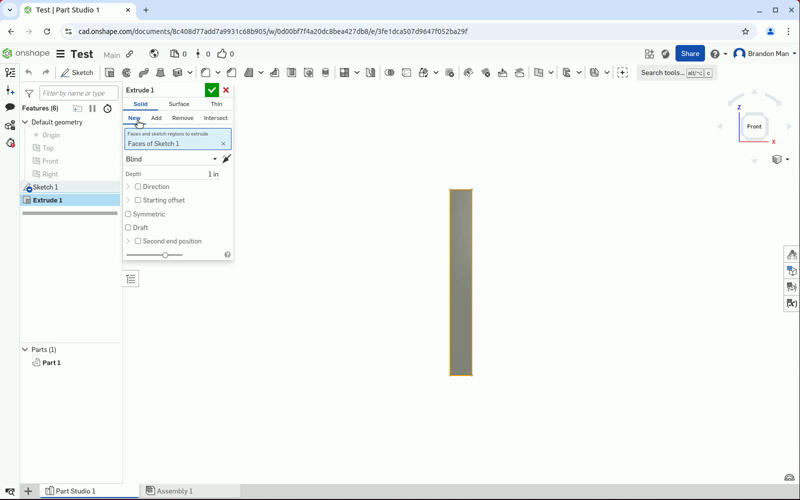
key(tab, 4)
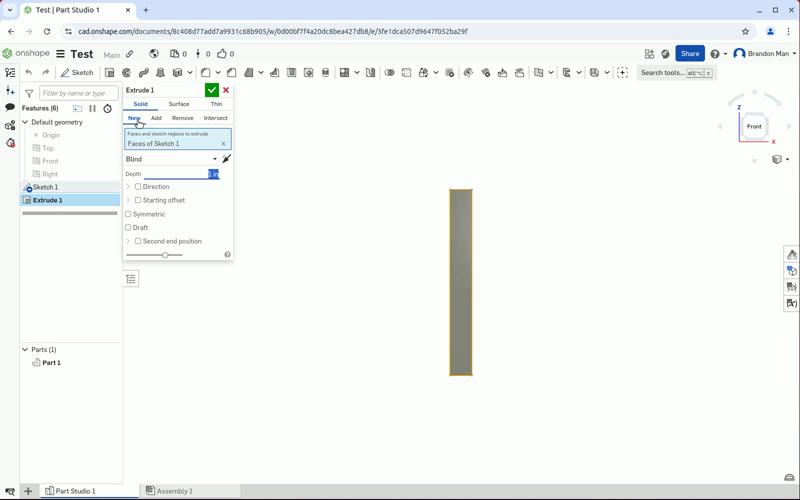
text(1.926)
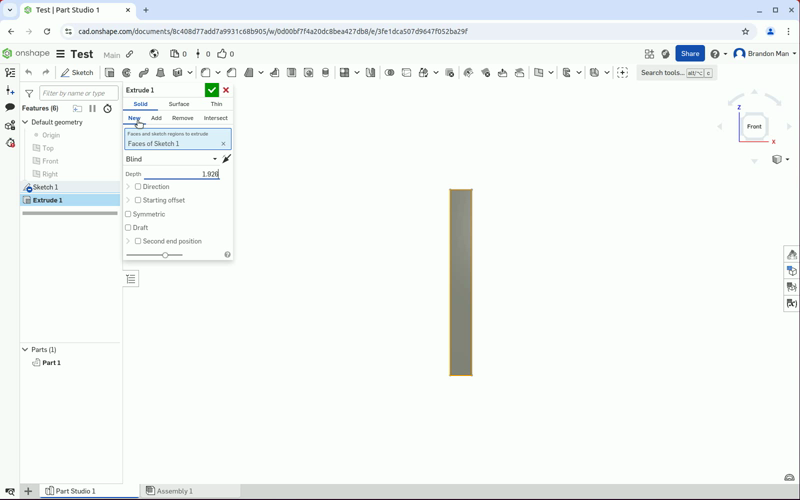
key(enter)
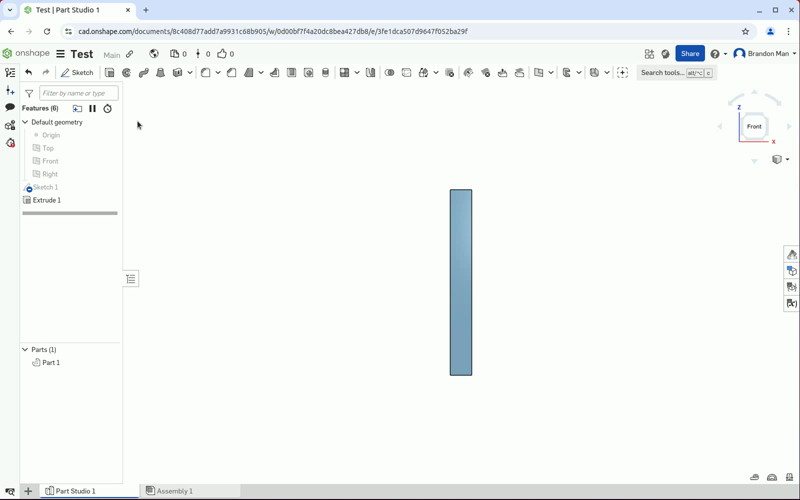
key(shift+h)
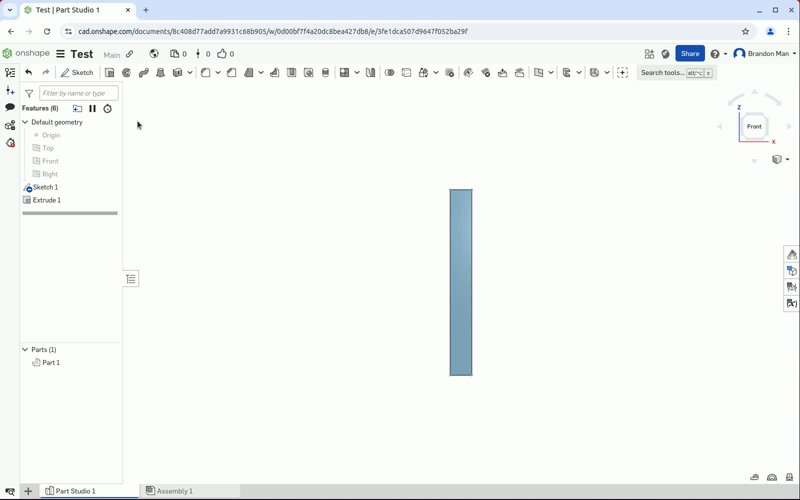
key(shift+h)
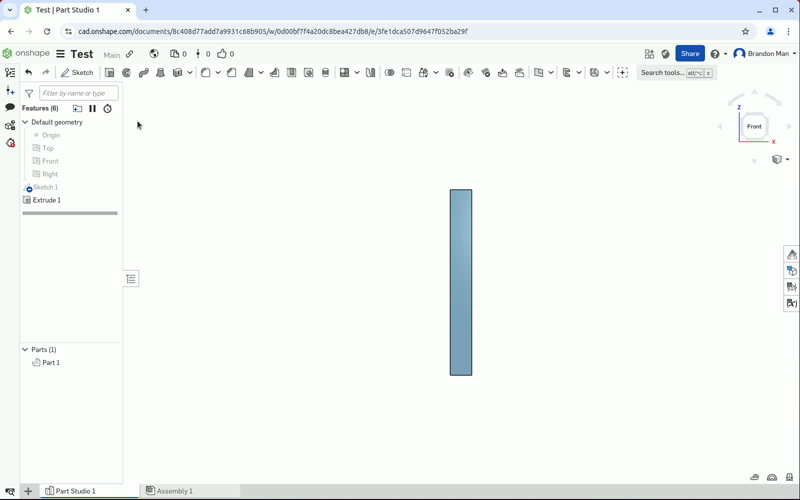
mouse_move(73, 189)
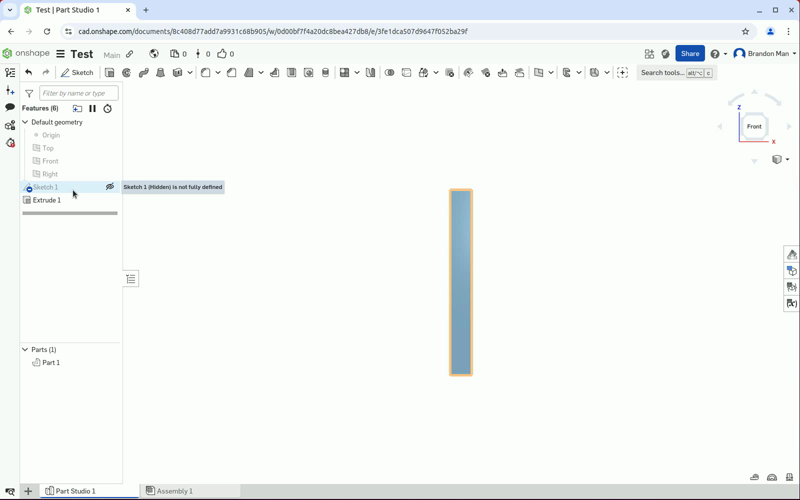
click(73, 189)
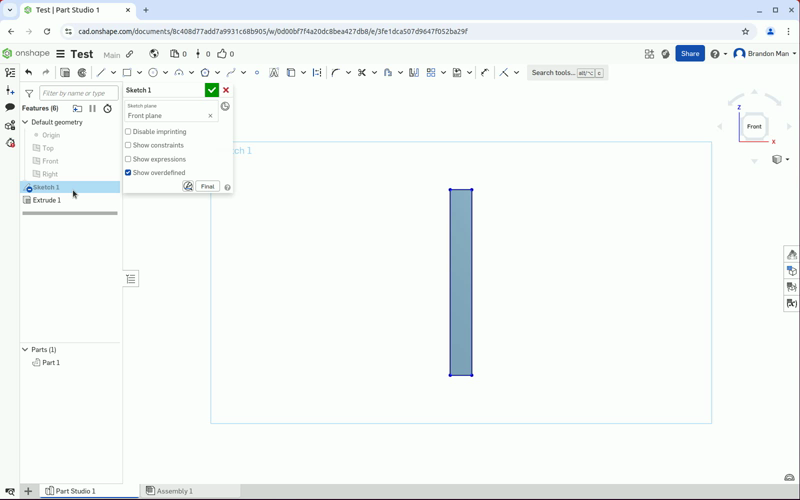
mouse_move(229, 92)
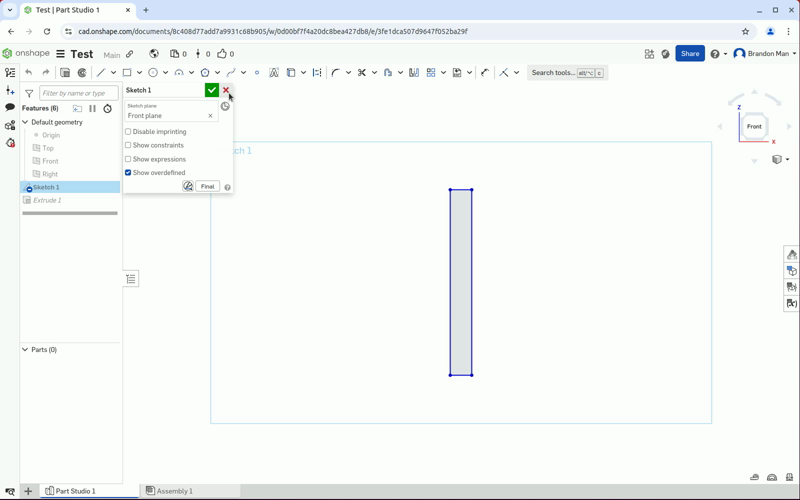
click(229, 92)
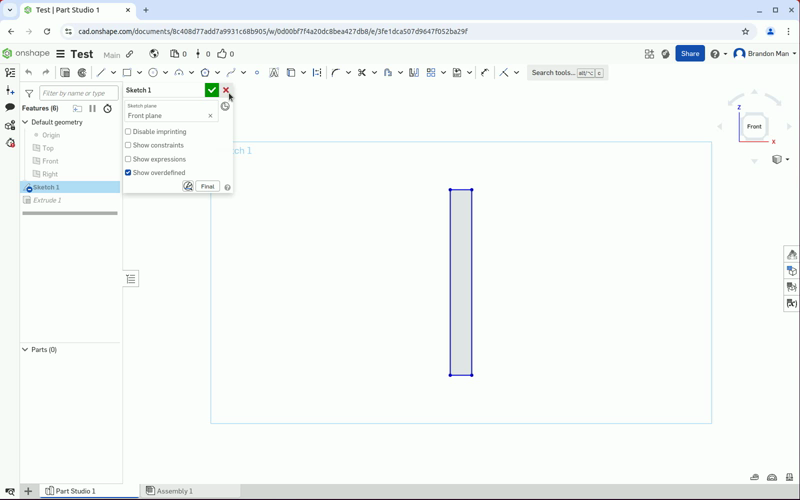
key(shift+s)
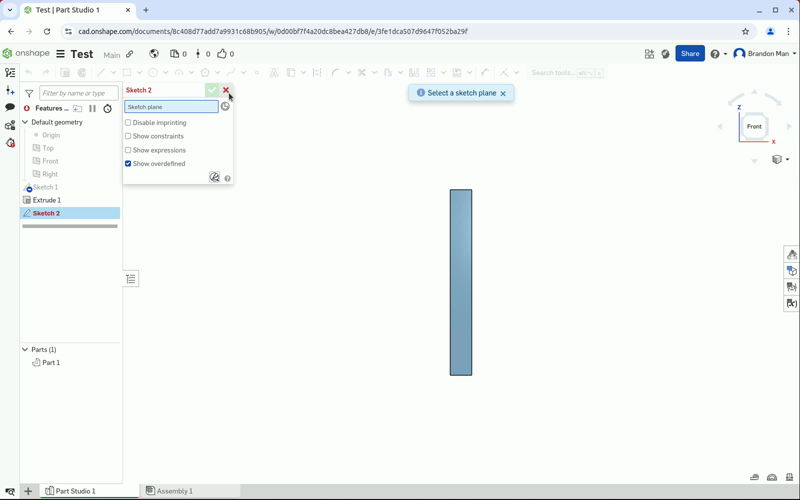
mouse_move(73, 163)
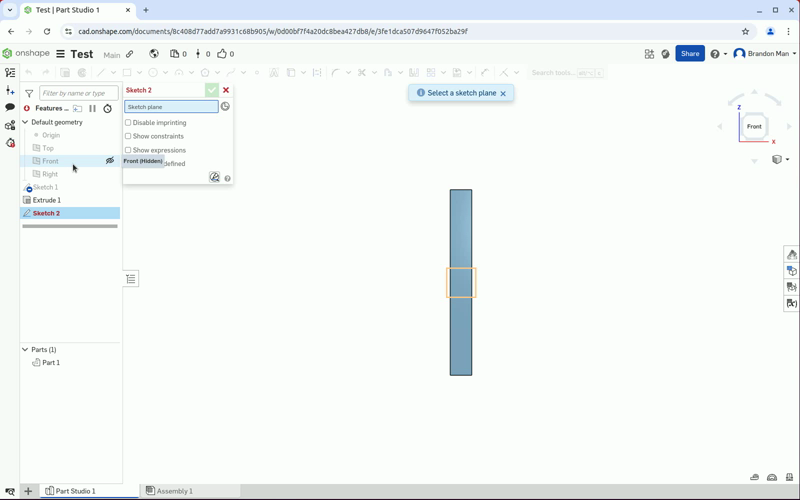
click(73, 163)
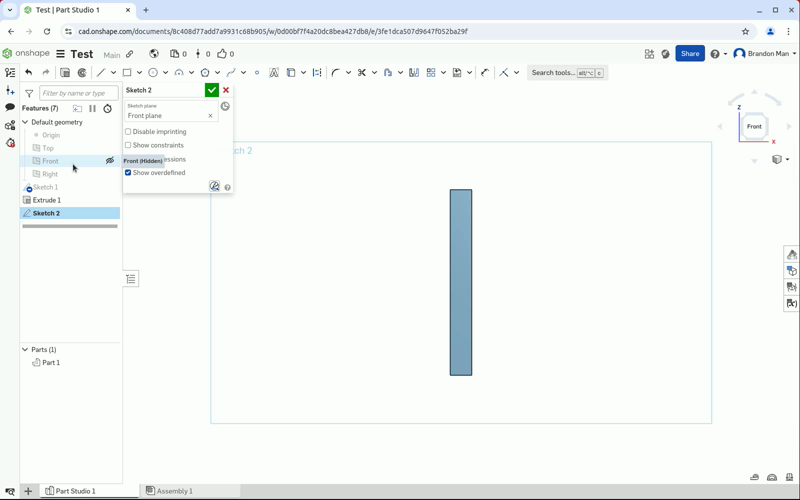
mouse_move(73, 352)
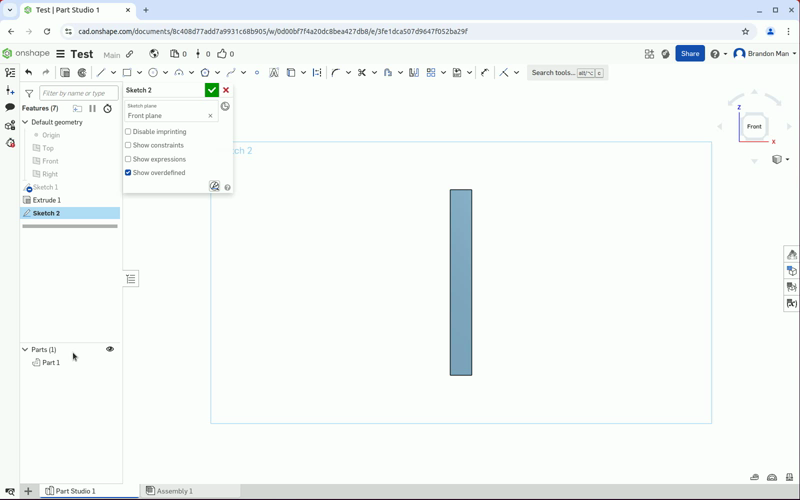
key(y)
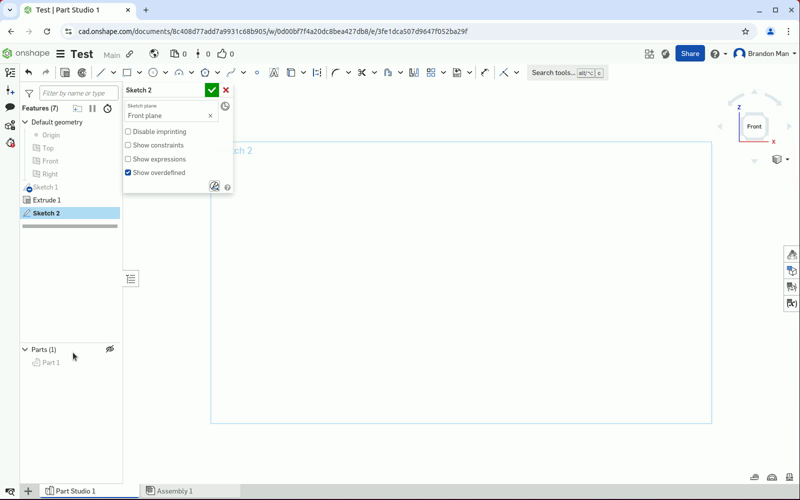
key(l)
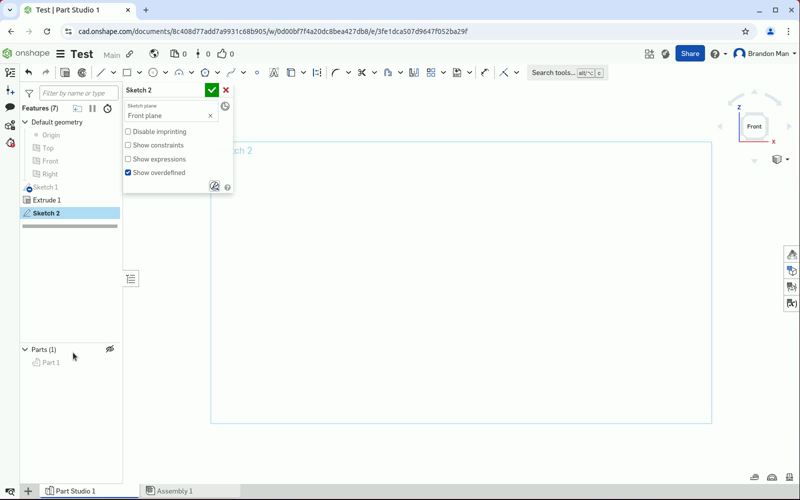
key_down(shift)
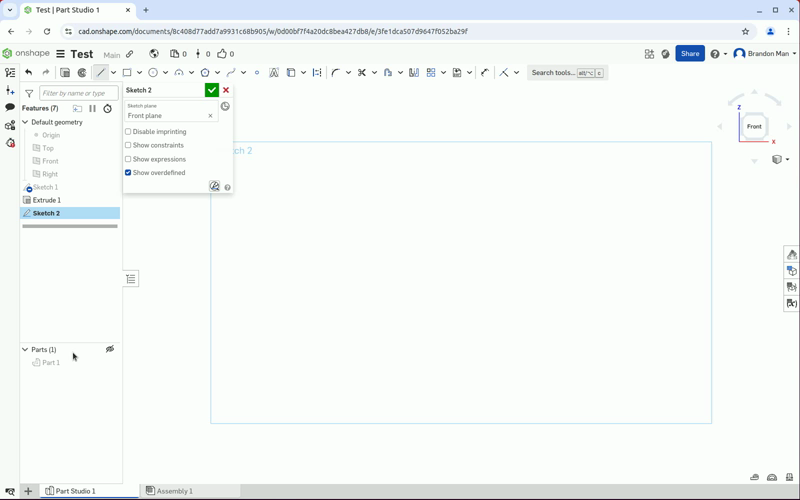
mouse_move(450, 190)
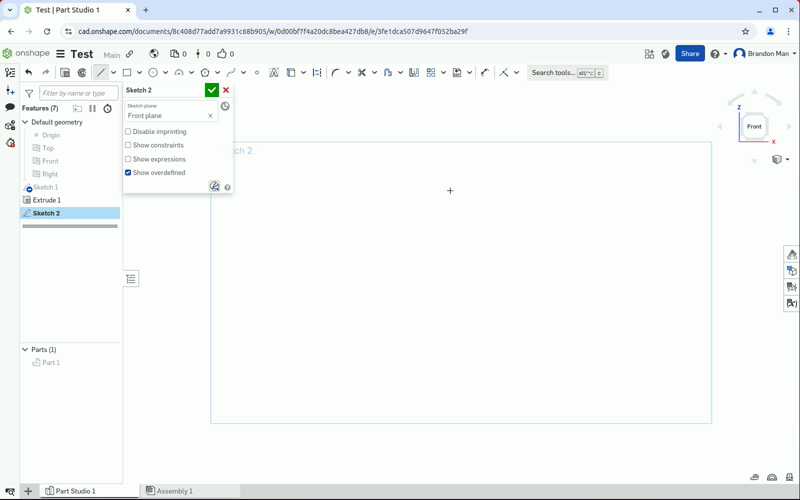
click(450, 190)
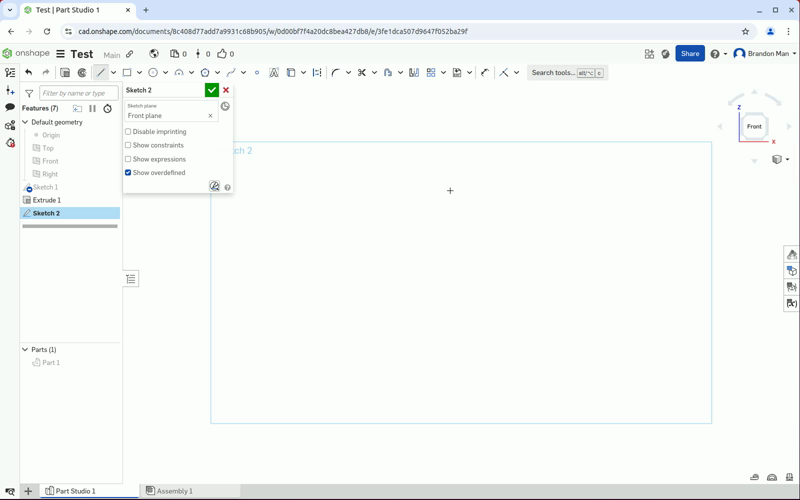
key_up(shift)
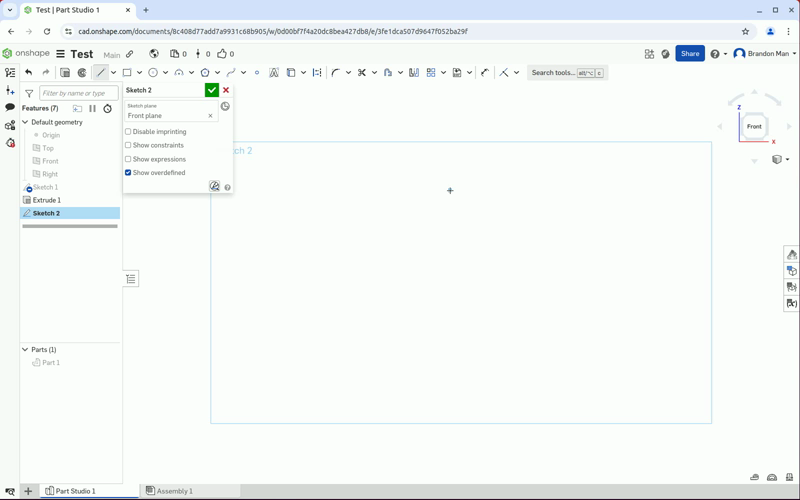
key_down(shift)
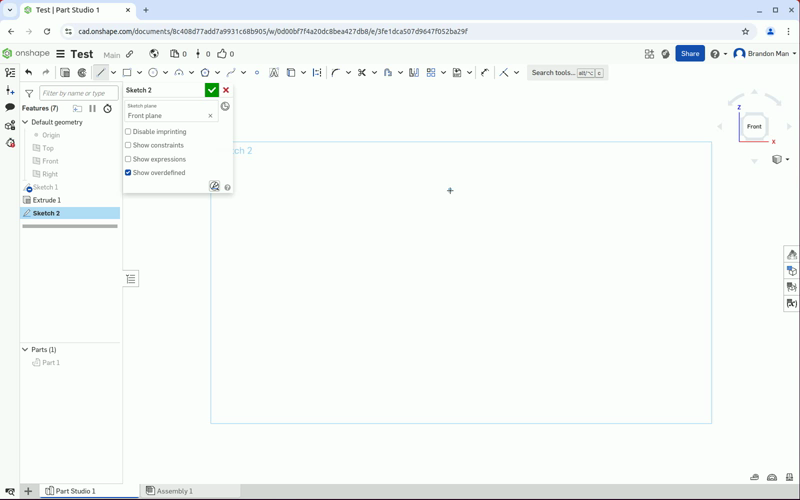
mouse_move(573, 190)
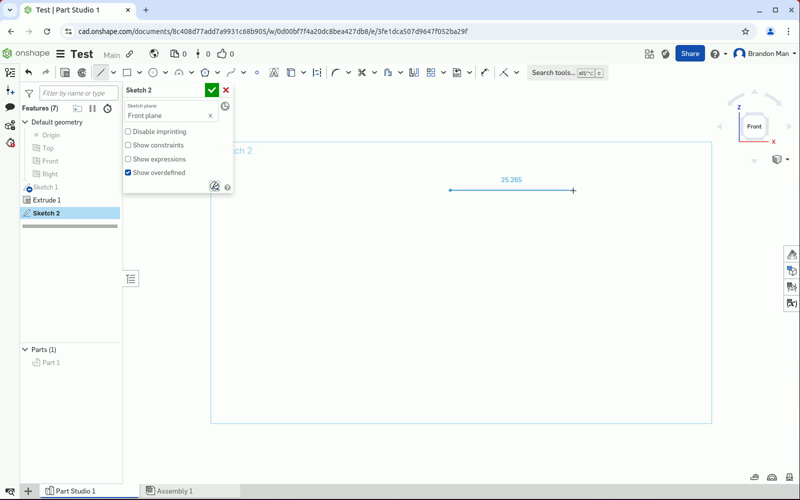
click(573, 190)
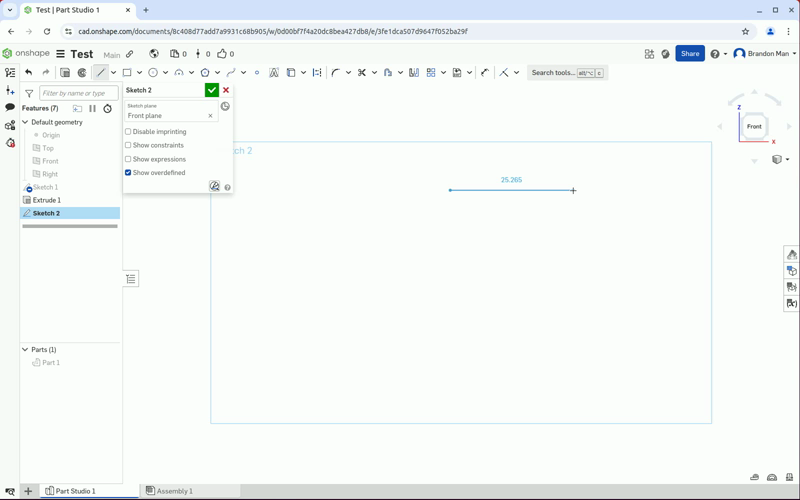
key_up(shift)
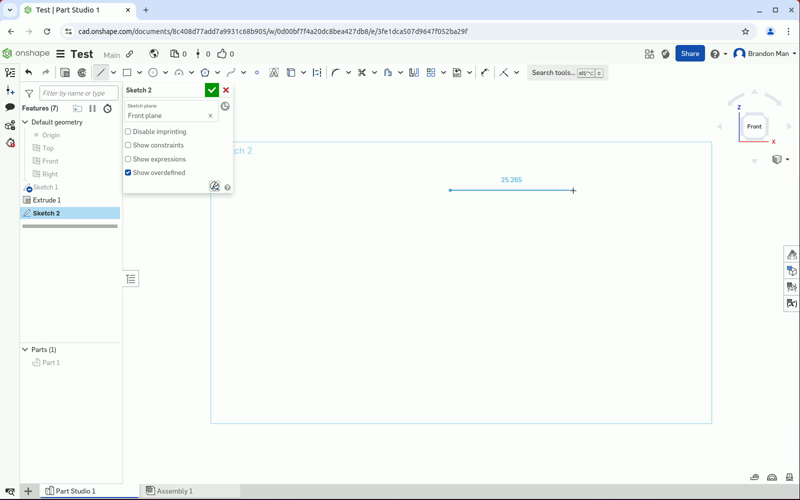
key_down(shift)
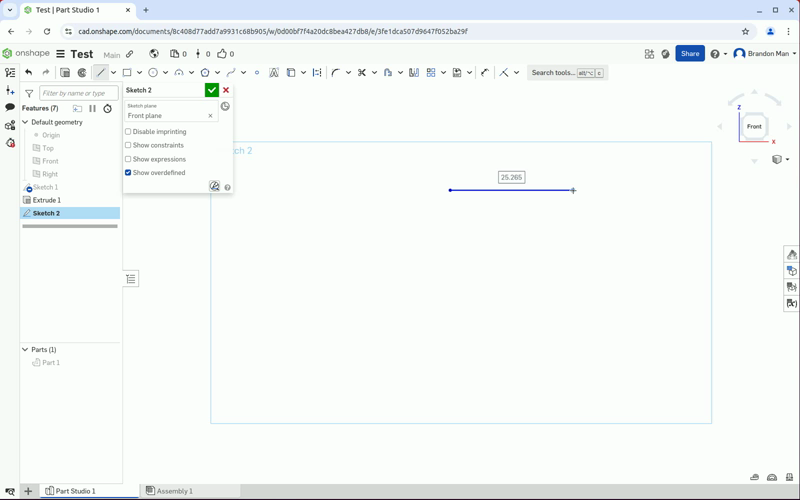
mouse_move(589, 190)
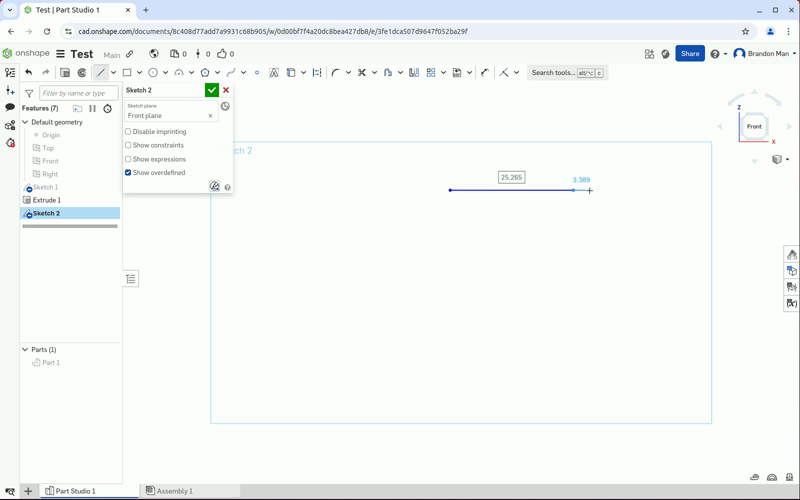
mouse_move(573, 181)
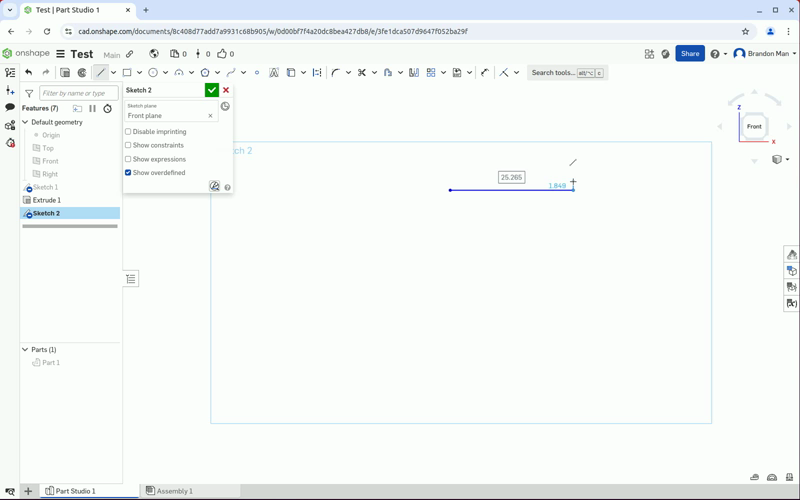
click(573, 181)
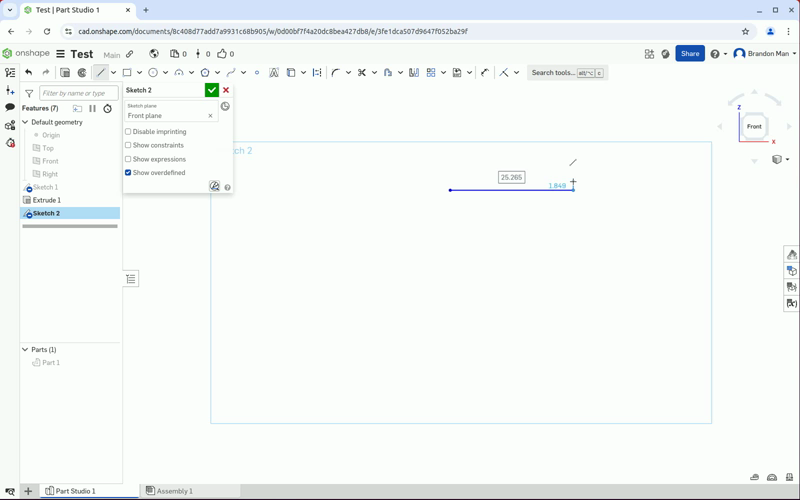
key_up(shift)
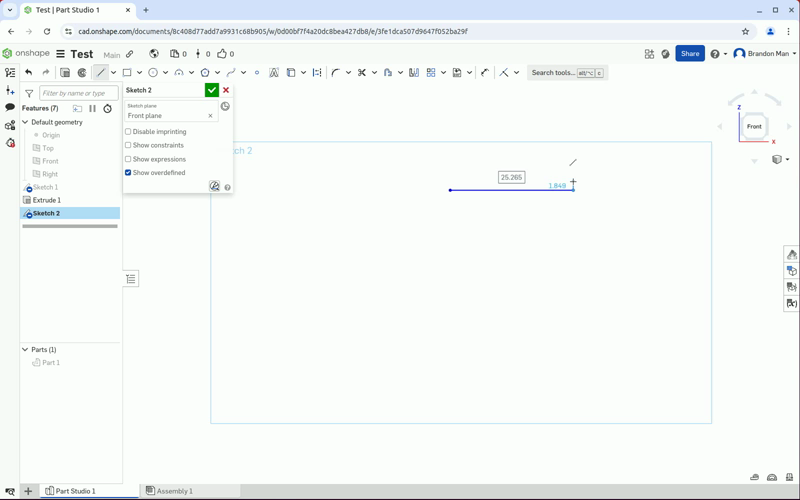
key_down(shift)
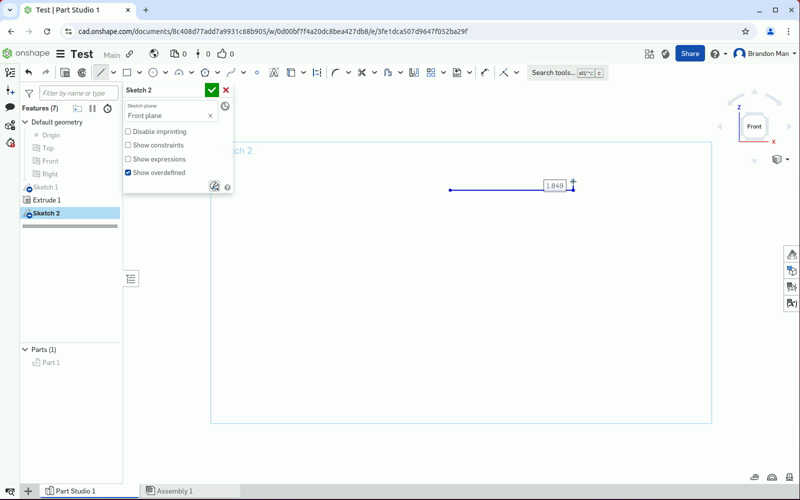
mouse_move(450, 181)
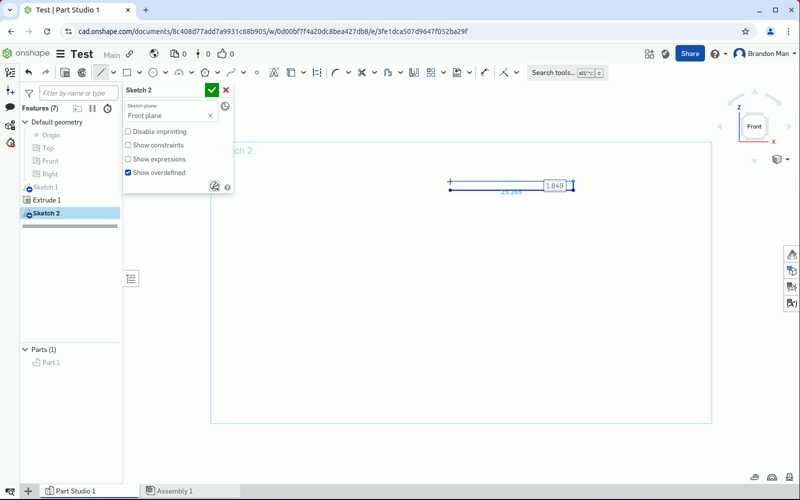
click(450, 181)
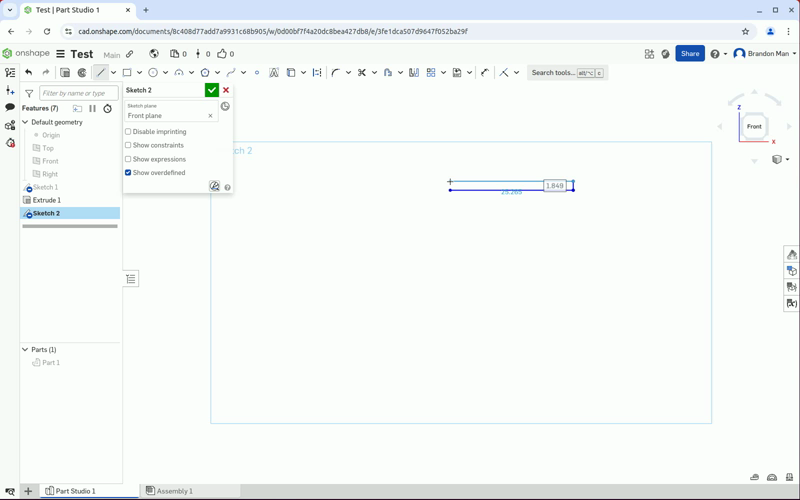
key_up(shift)
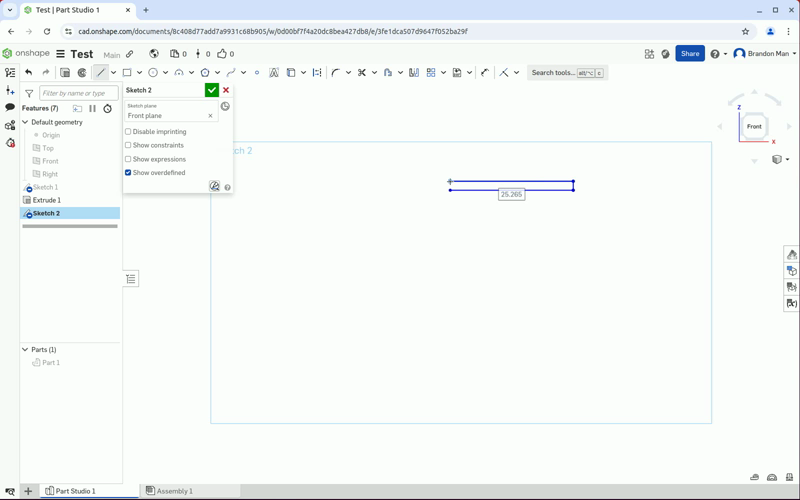
mouse_move(480, 181)
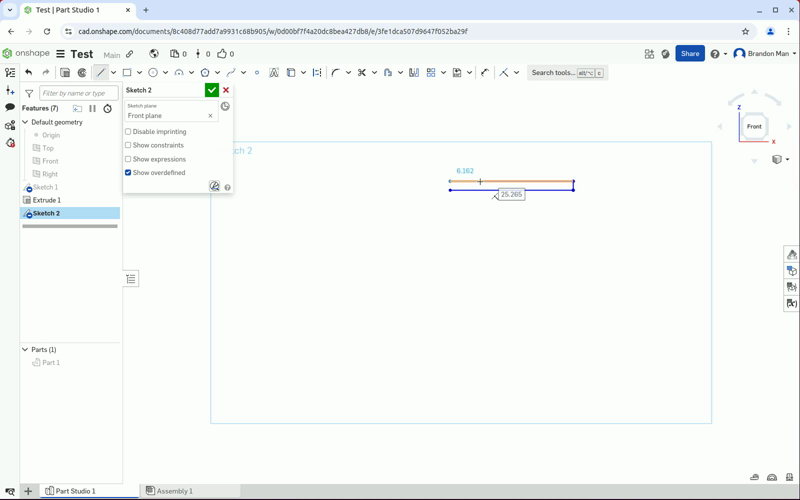
key_down(shift)
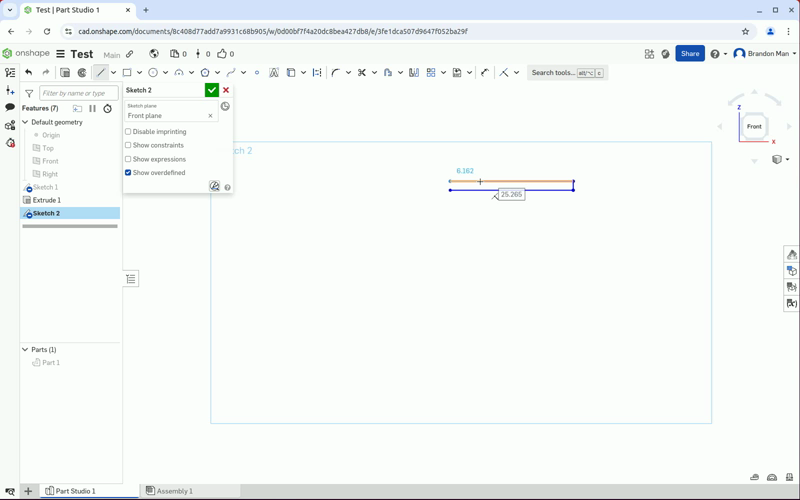
mouse_move(450, 190)
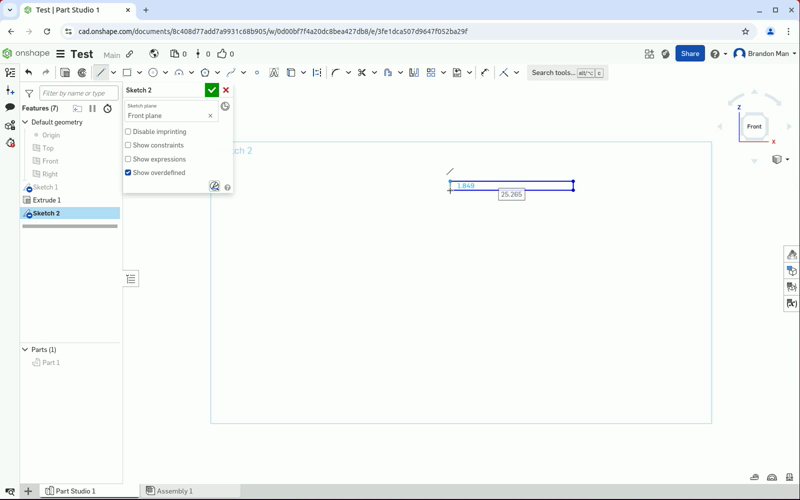
key_up(shift)
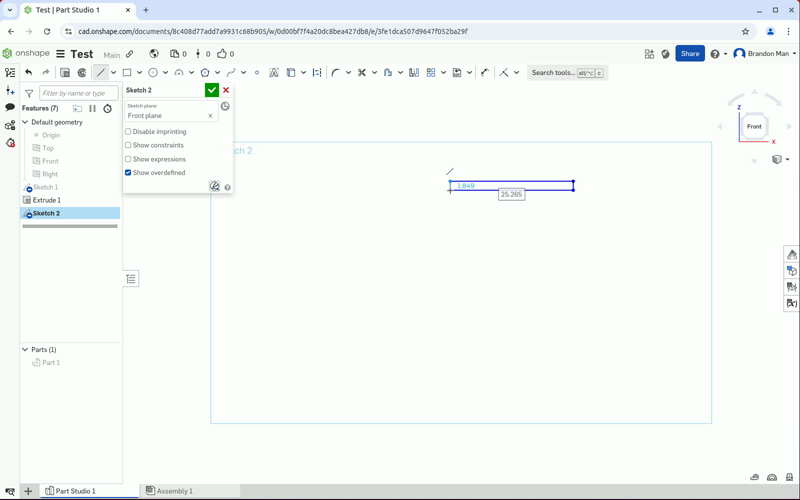
click(450, 190)
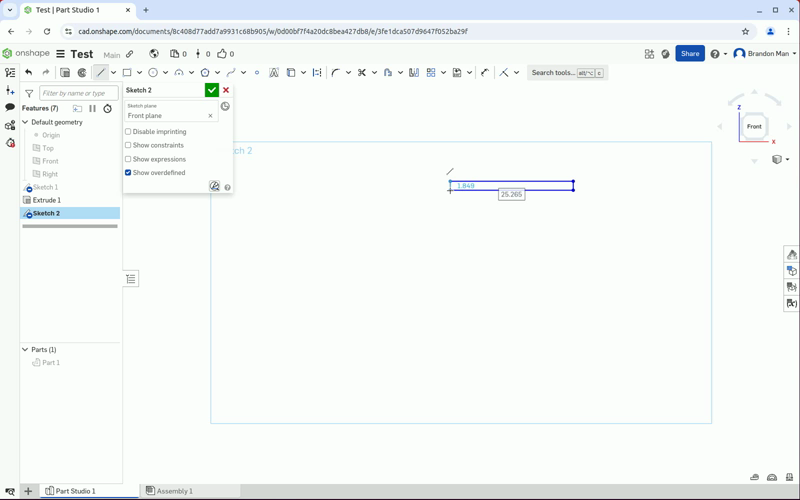
key(esc)
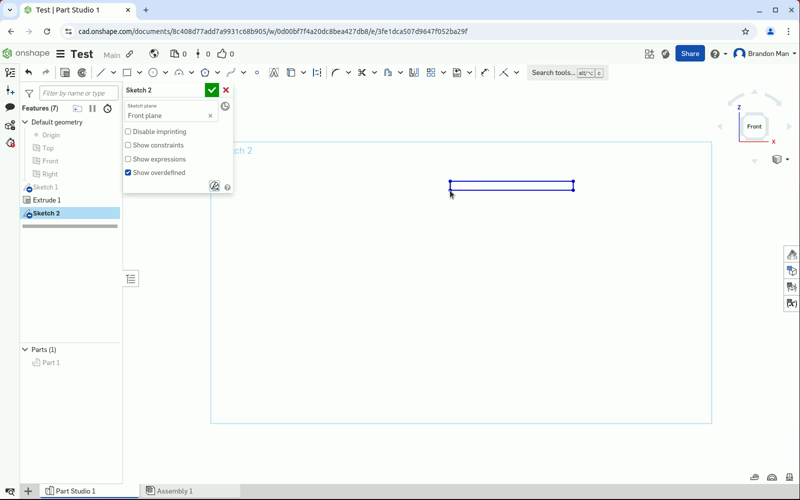
mouse_move(532, 188)
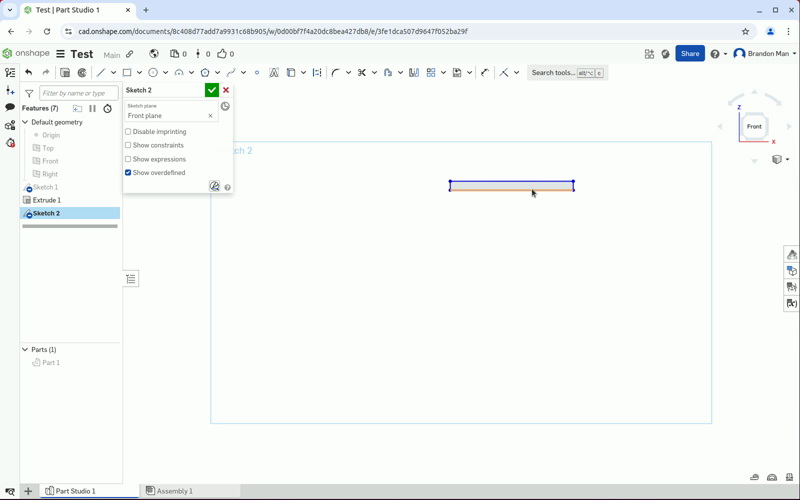
scroll(6)
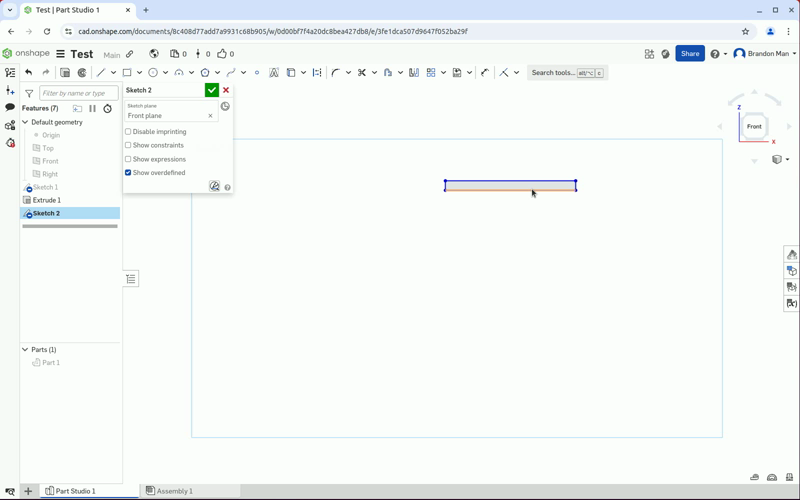
scroll(6)
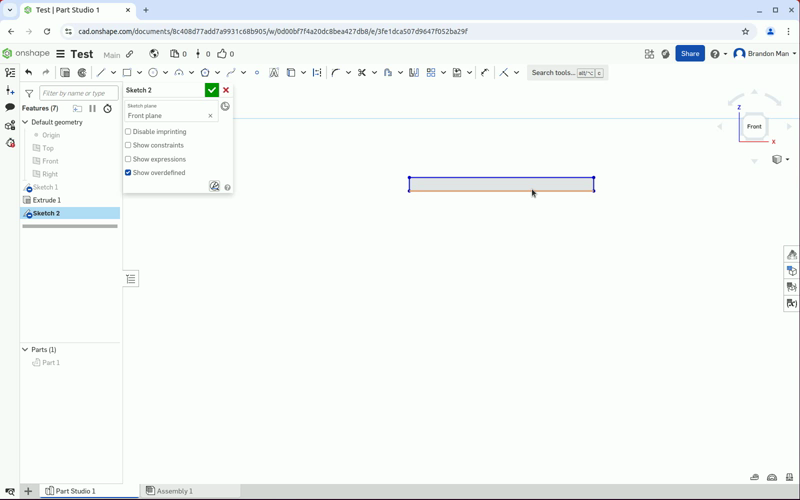
scroll(6)
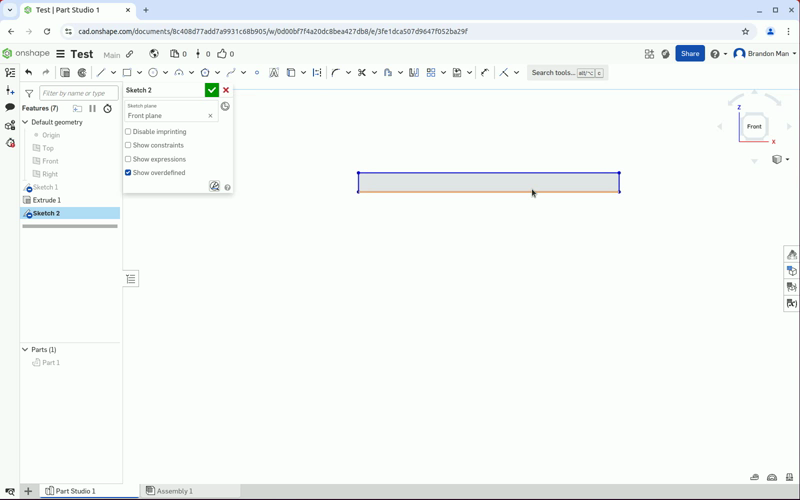
scroll(6)
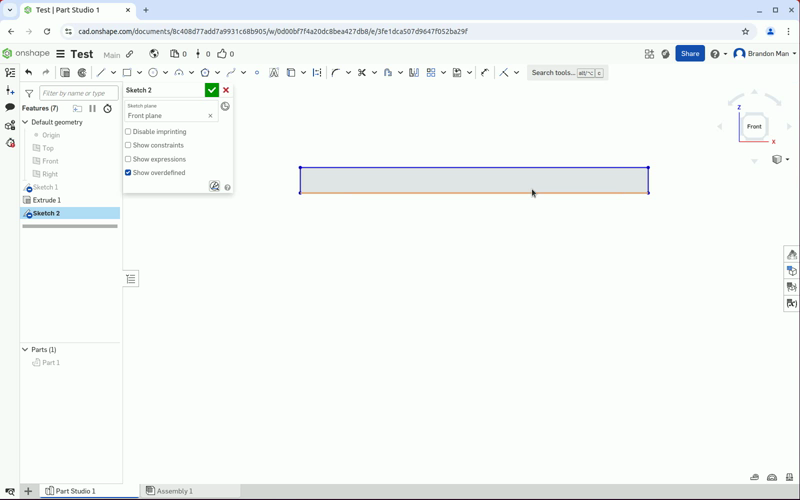
scroll(6)
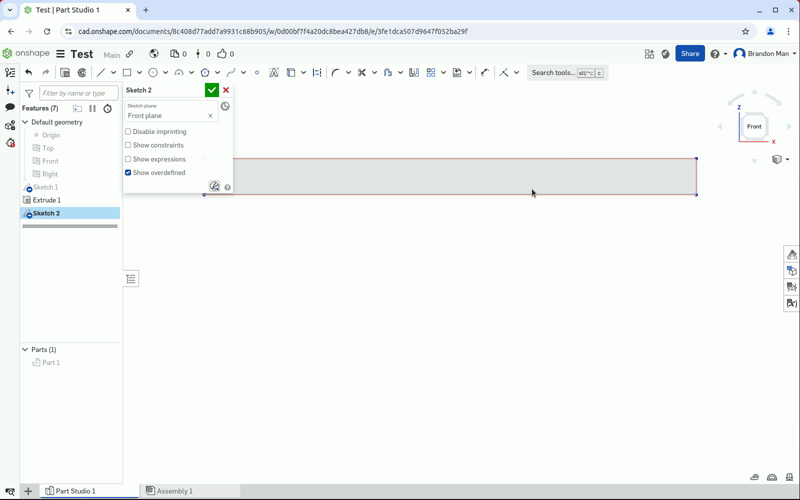
scroll(6)
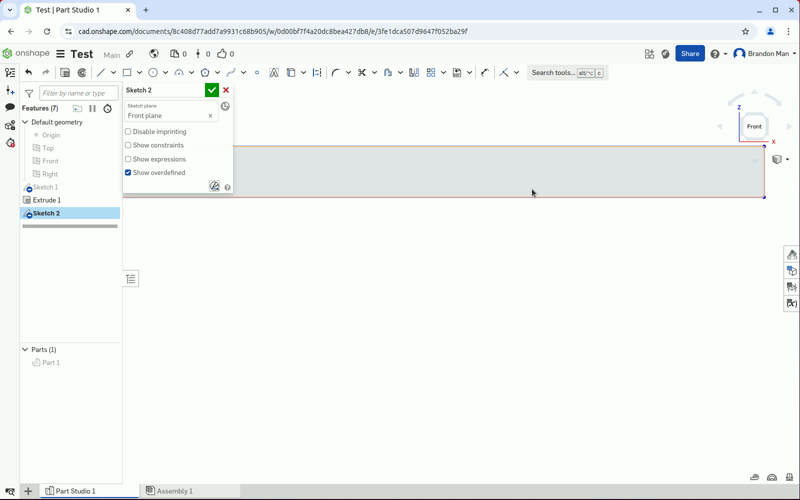
scroll(6)
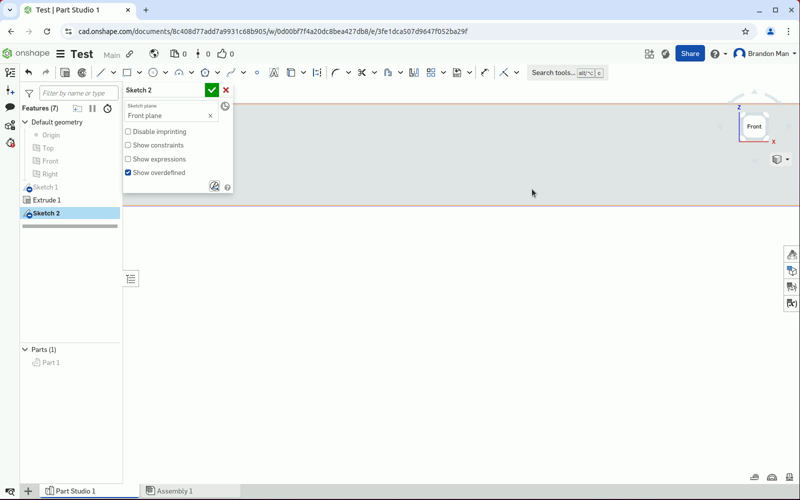
click(532, 188)
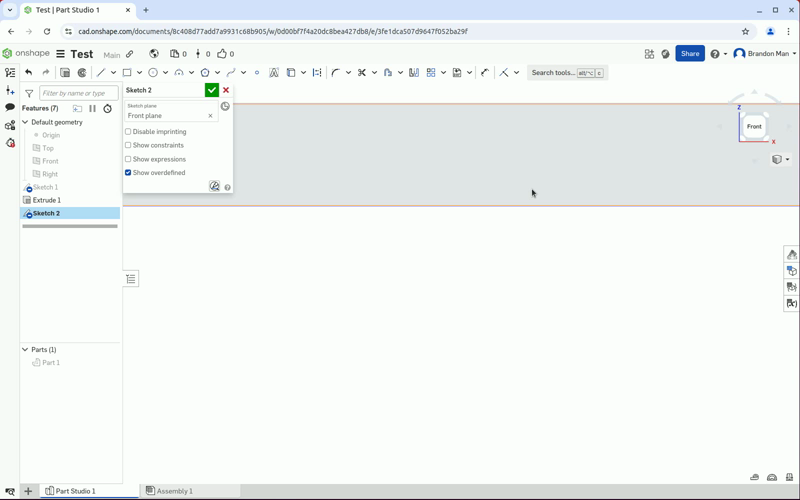
scroll(-6)
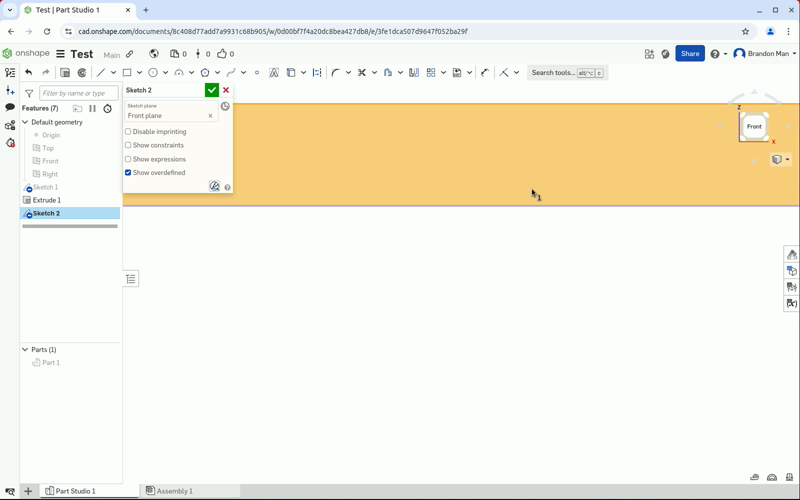
scroll(-6)
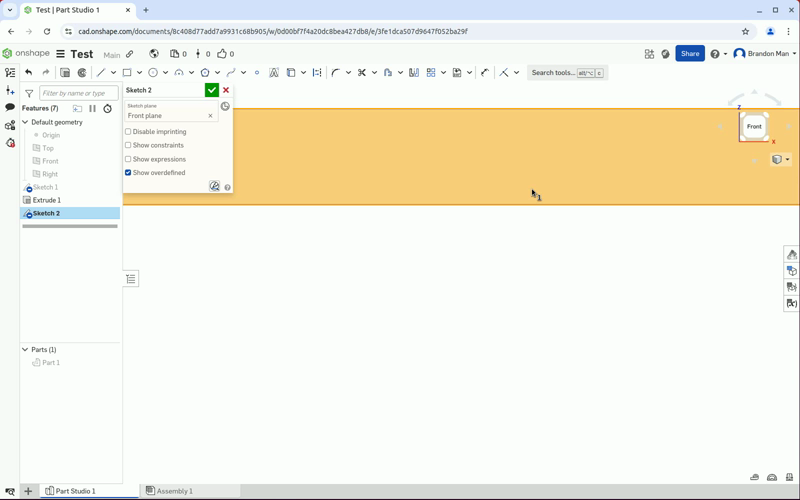
scroll(-6)
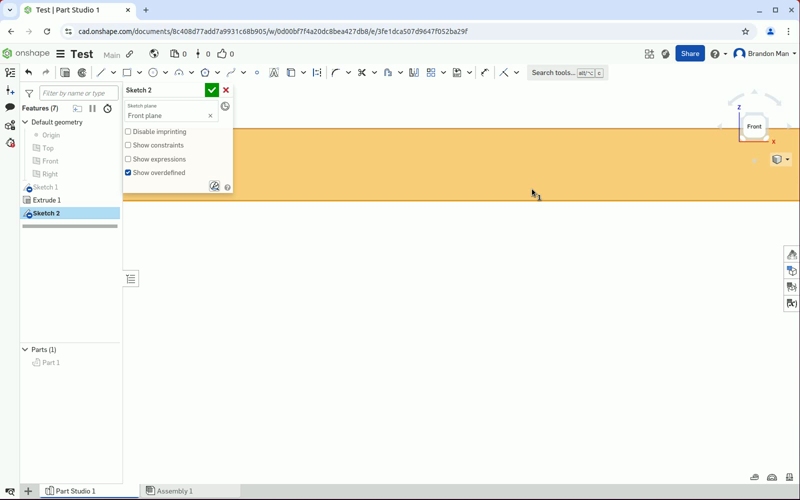
scroll(-6)
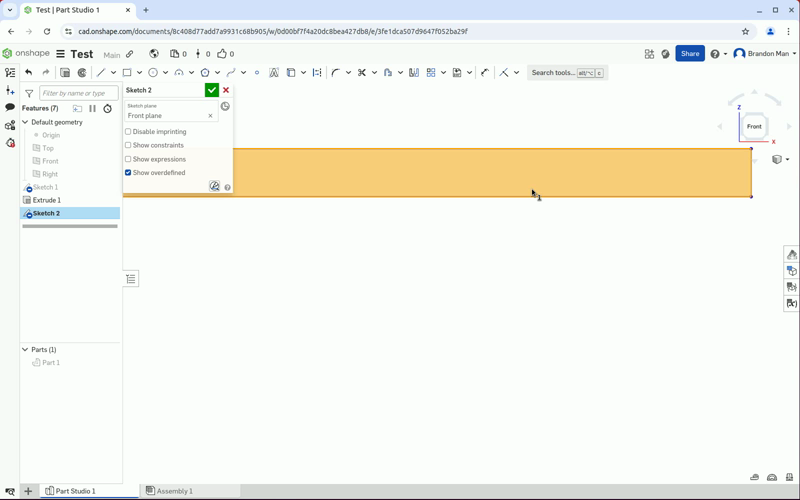
scroll(-6)
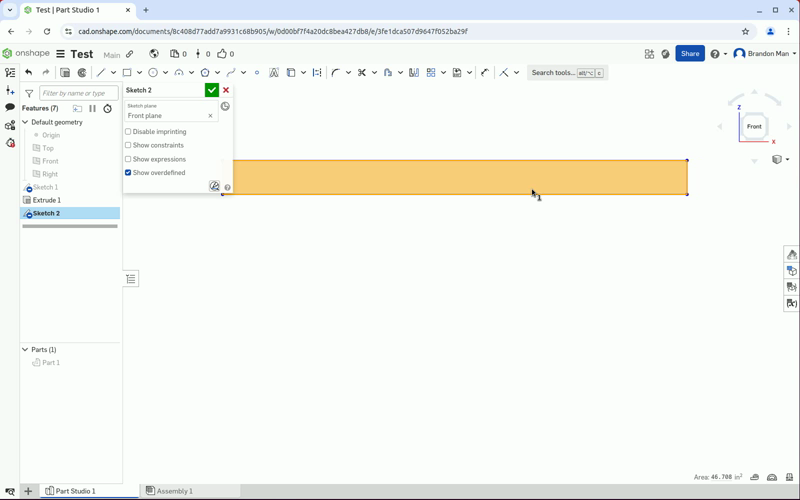
scroll(-6)
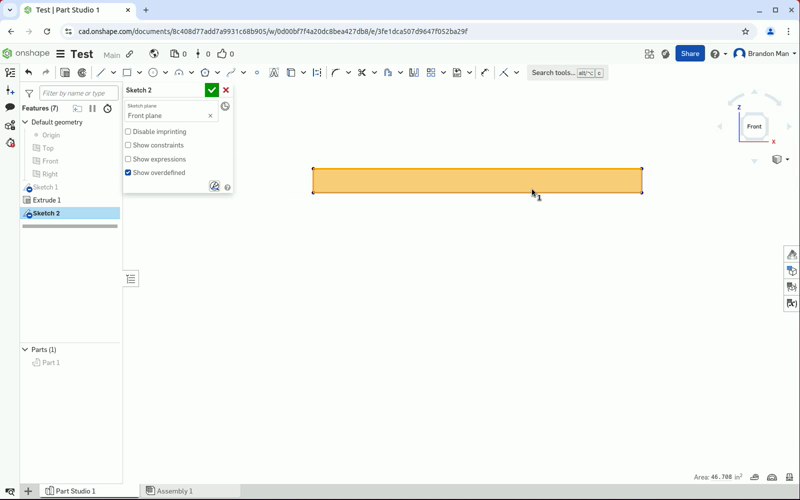
scroll(-6)
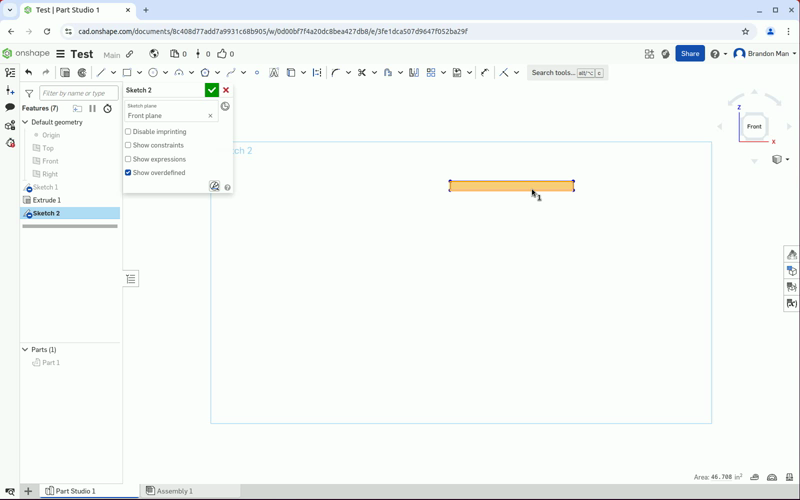
mouse_move(73, 352)
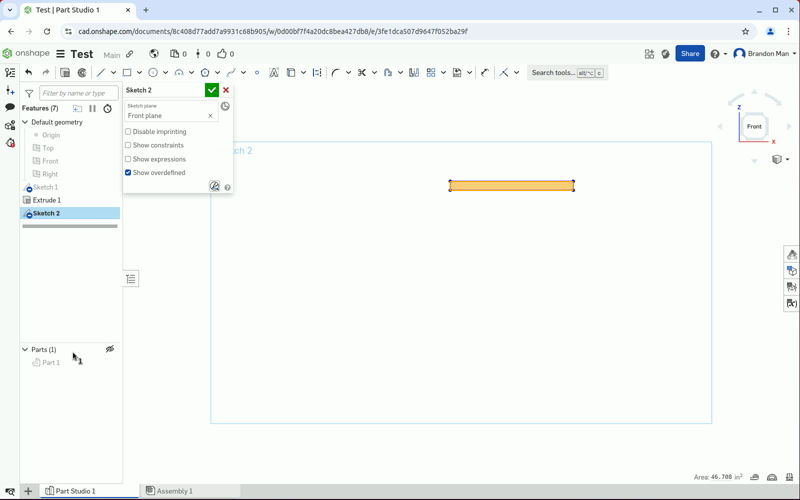
key(shift+y)
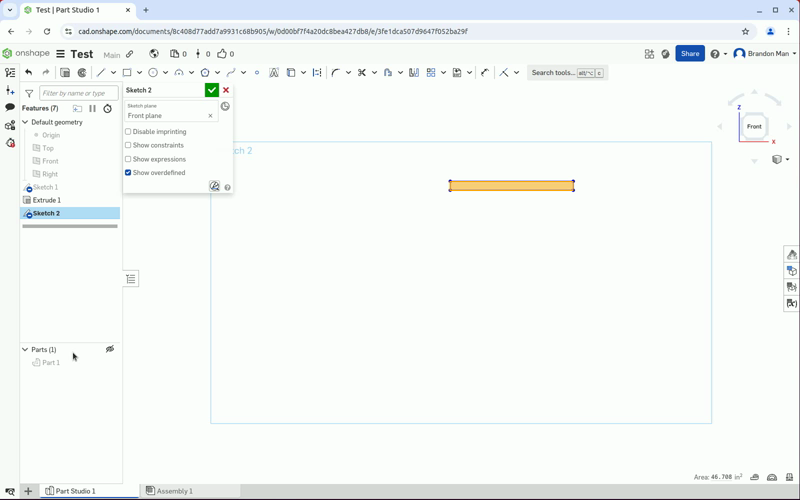
key(shift+e)
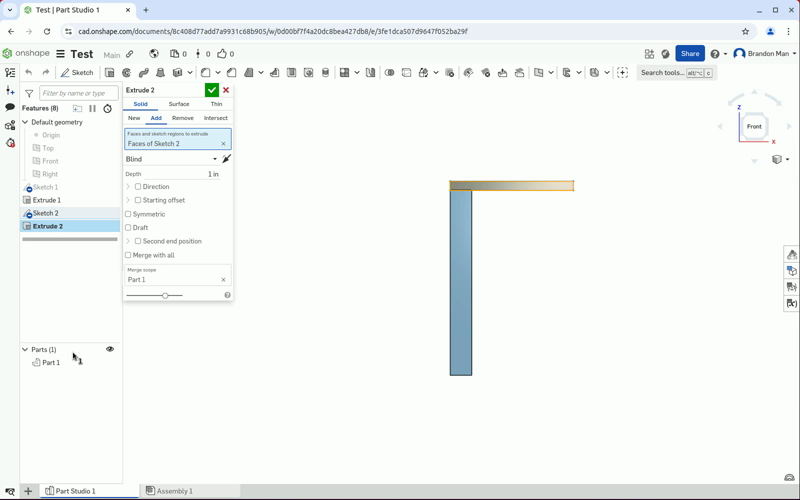
mouse_move(143, 106)
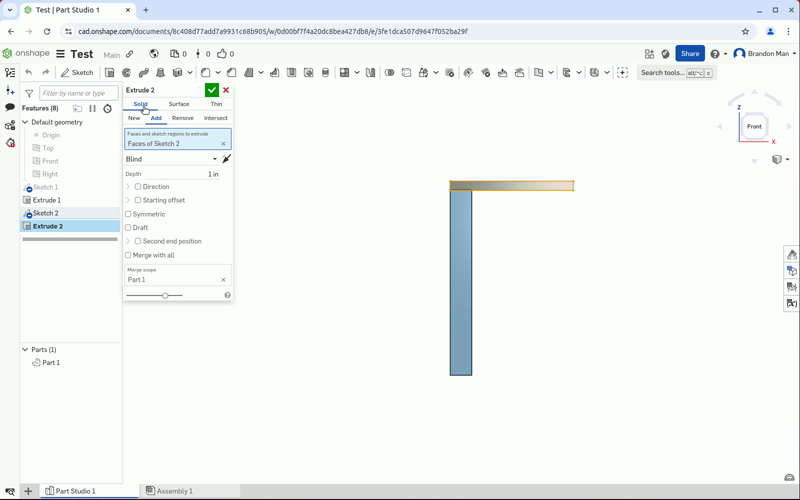
click(143, 106)
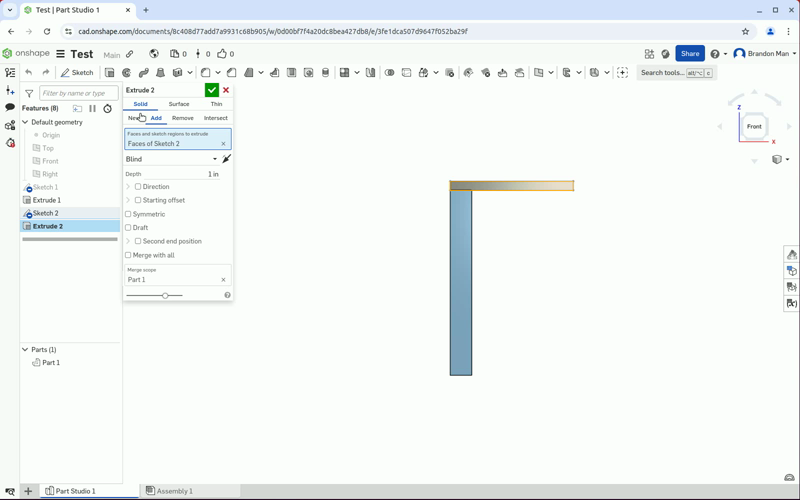
mouse_move(137, 120)
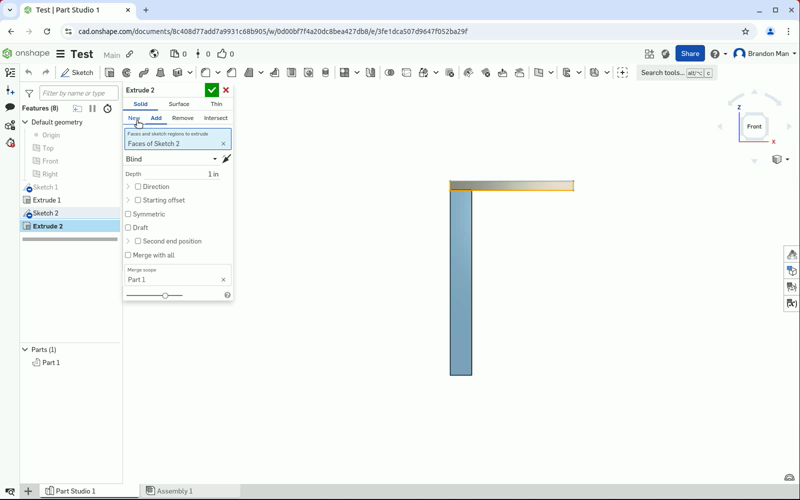
click(137, 120)
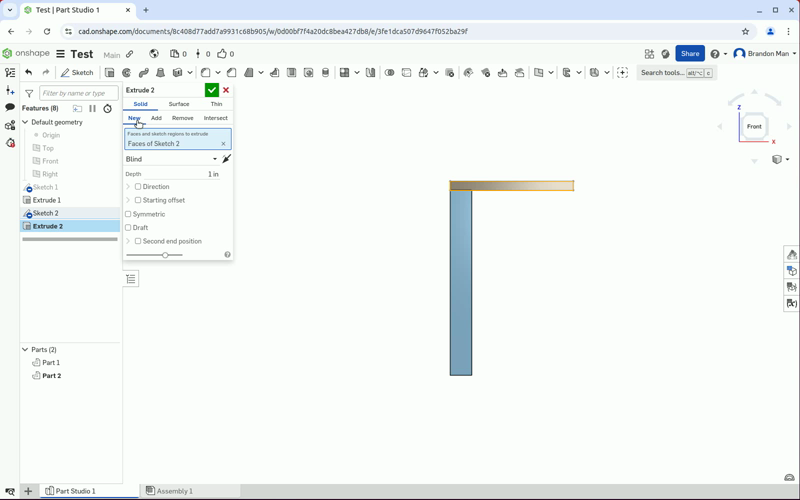
key(tab, 4)
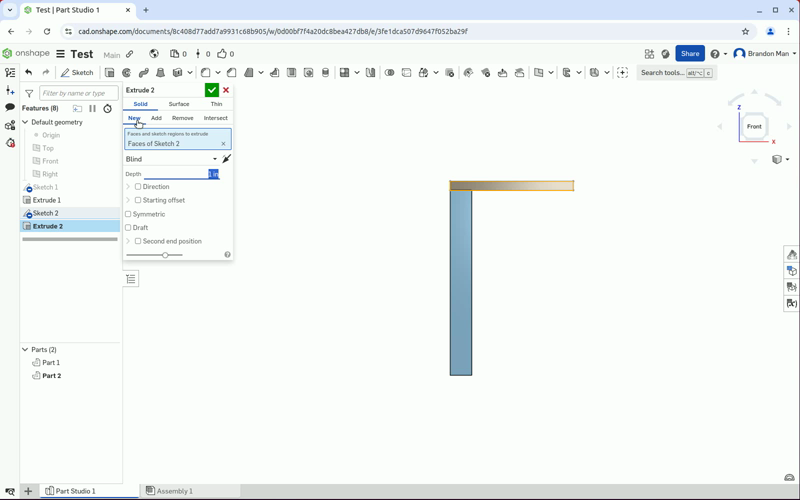
text(1.926)
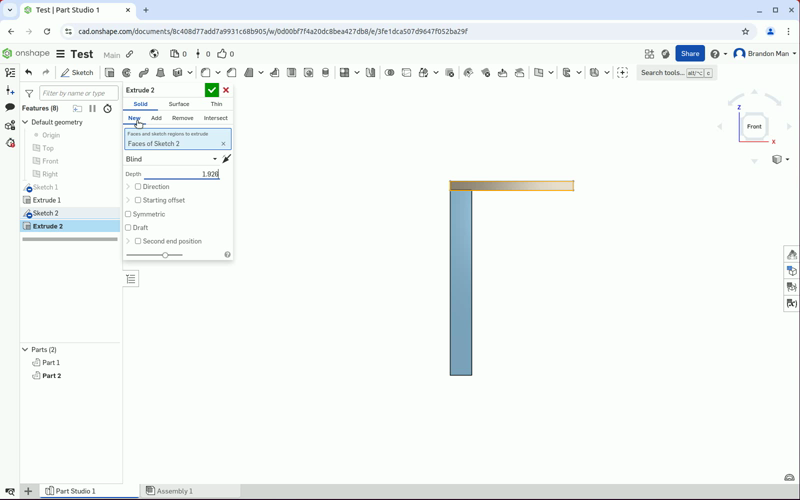
key(enter)
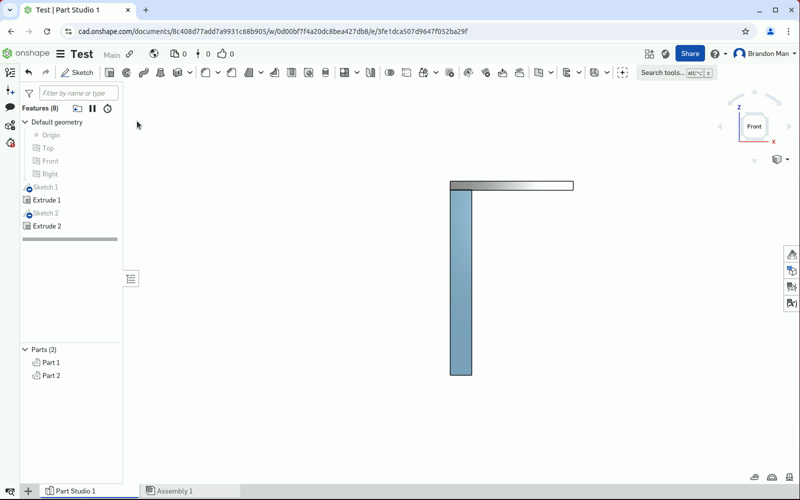
key(shift+h)
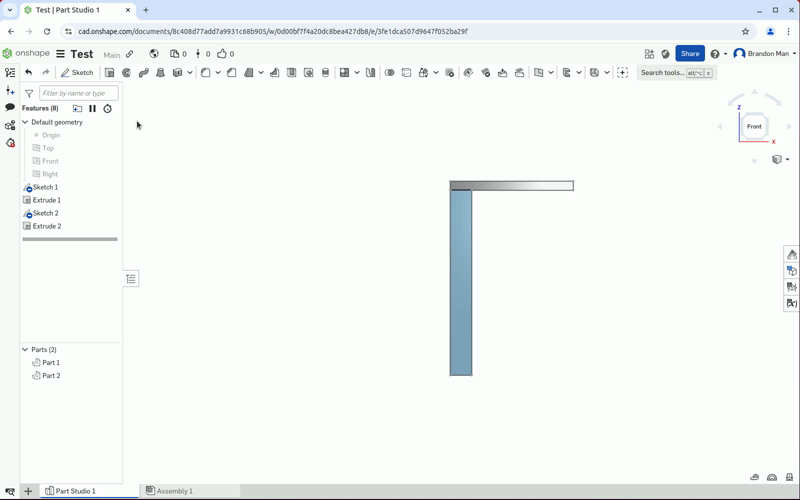
key(shift+h)
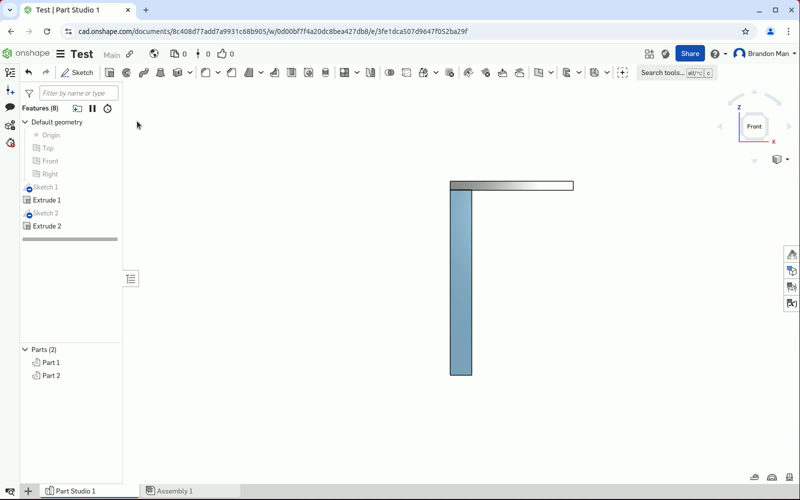
mouse_move(73, 189)
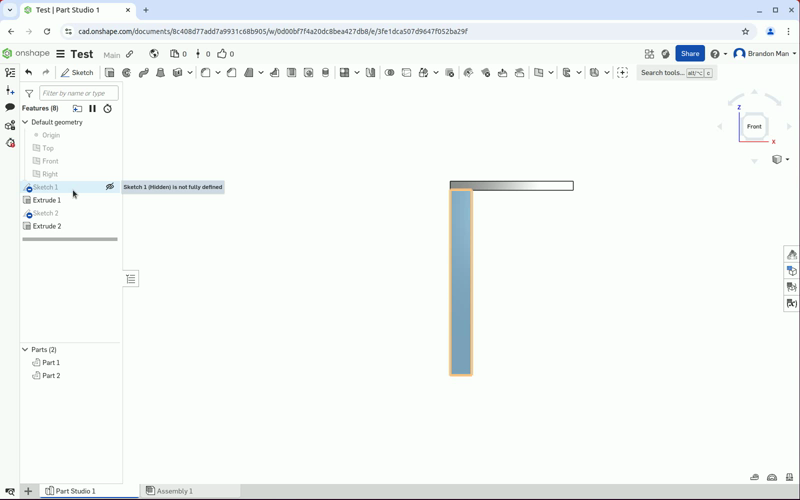
click(73, 189)
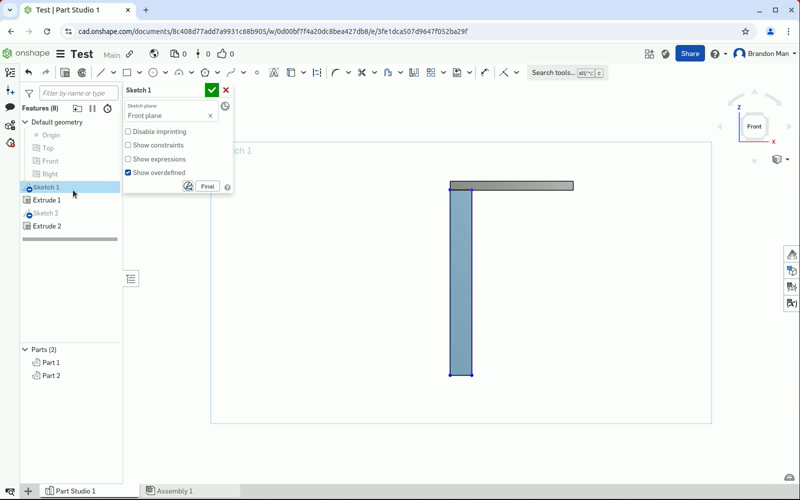
mouse_move(229, 92)
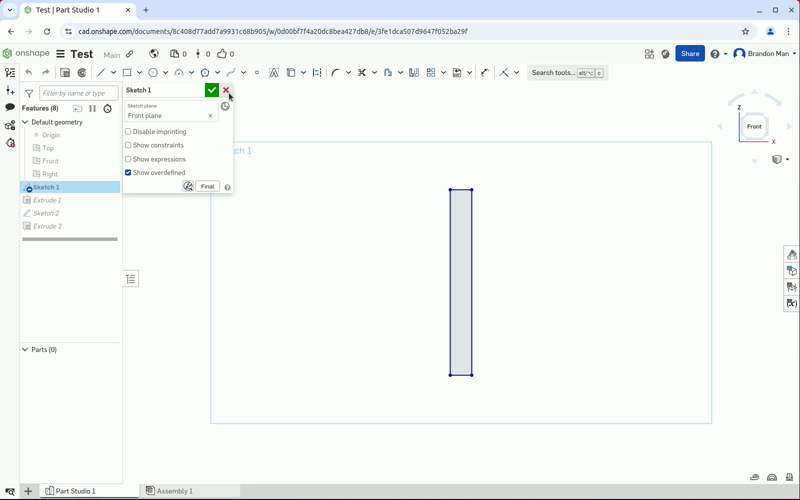
click(229, 92)
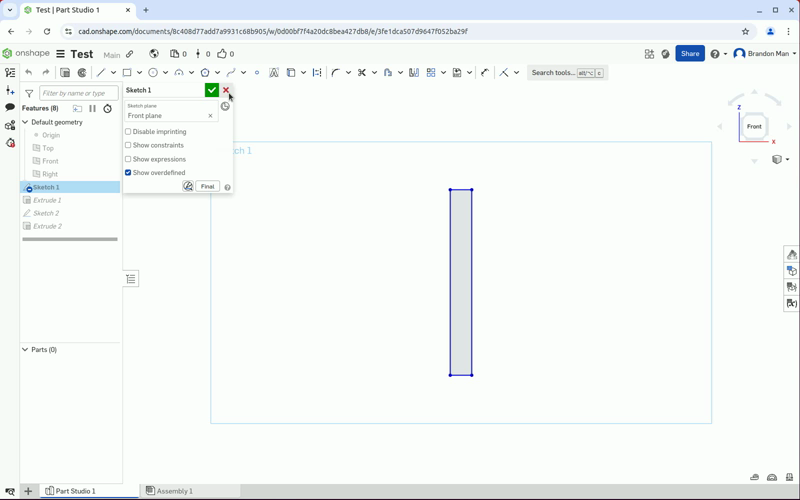
key(shift+s)
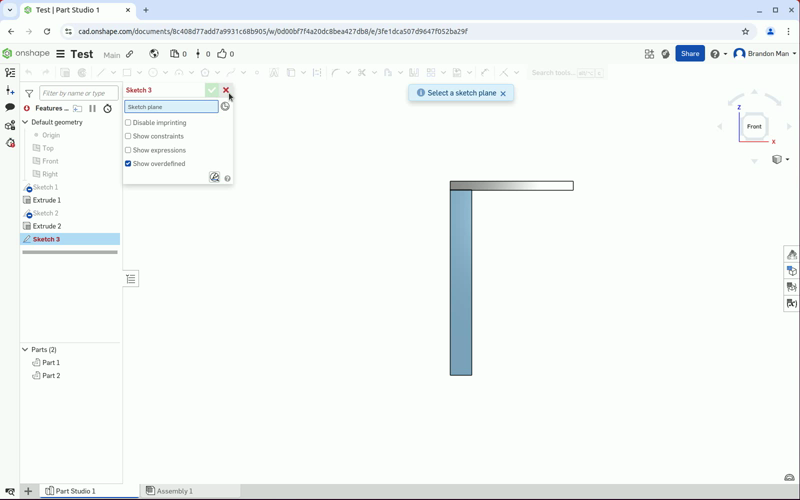
mouse_move(73, 163)
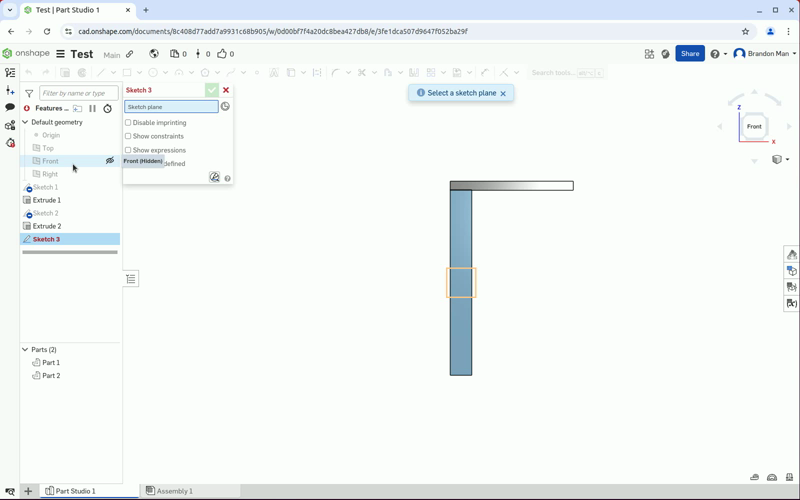
click(73, 163)
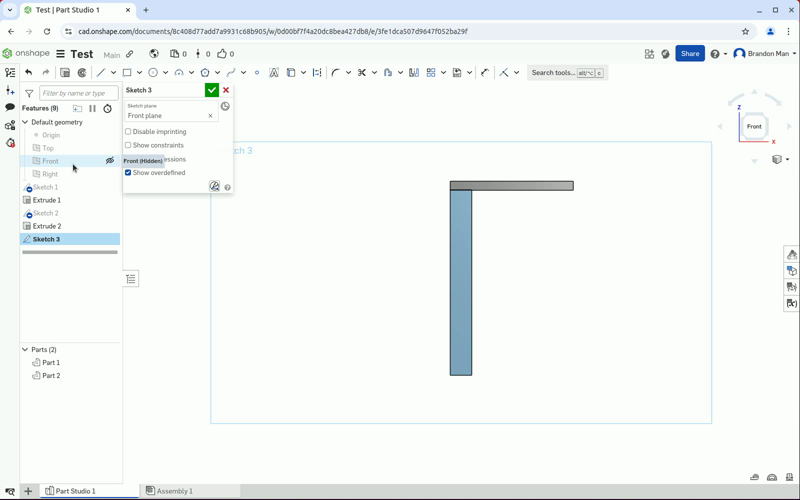
mouse_move(73, 352)
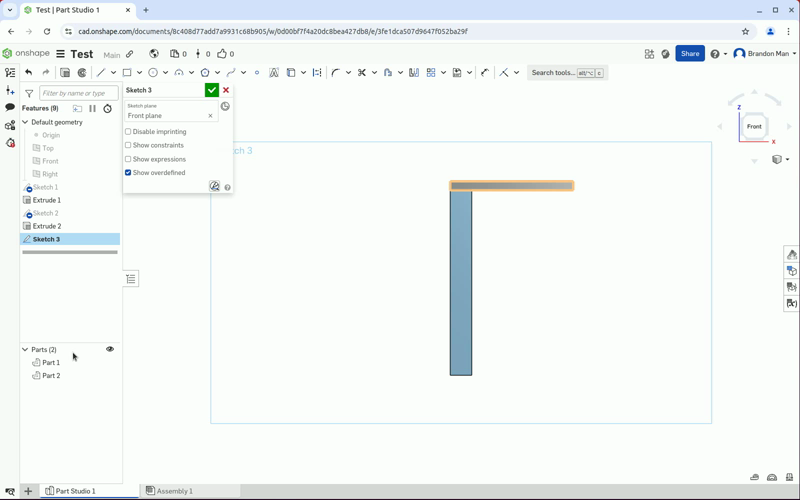
key(y)
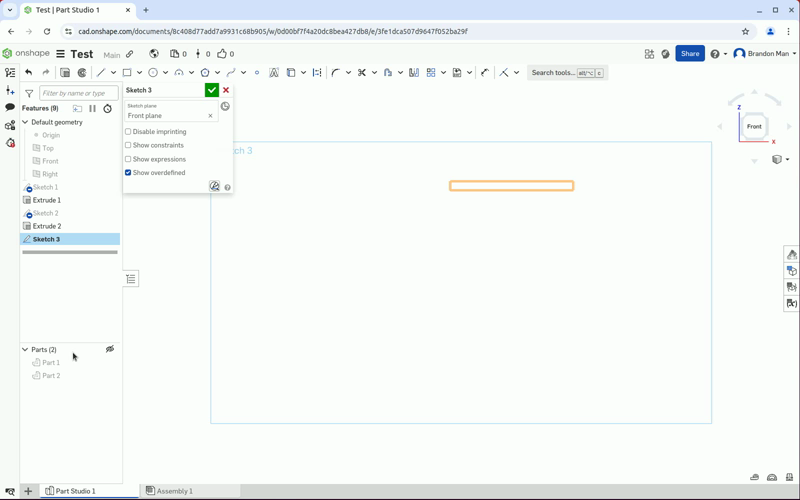
key(l)
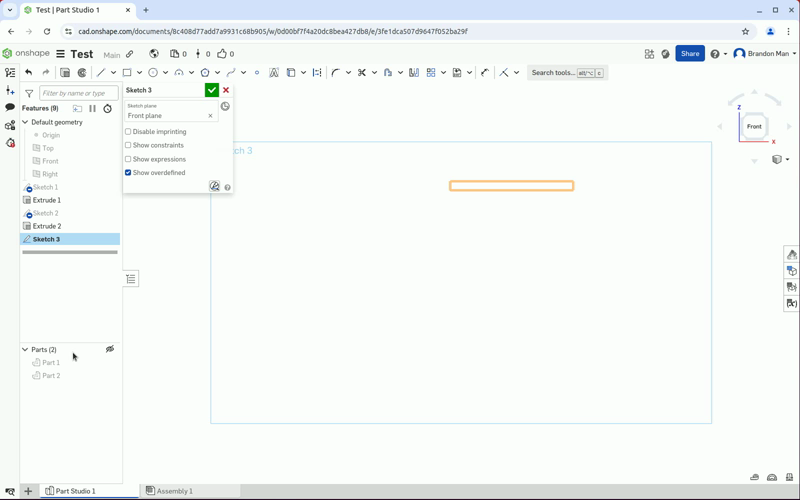
key_down(shift)
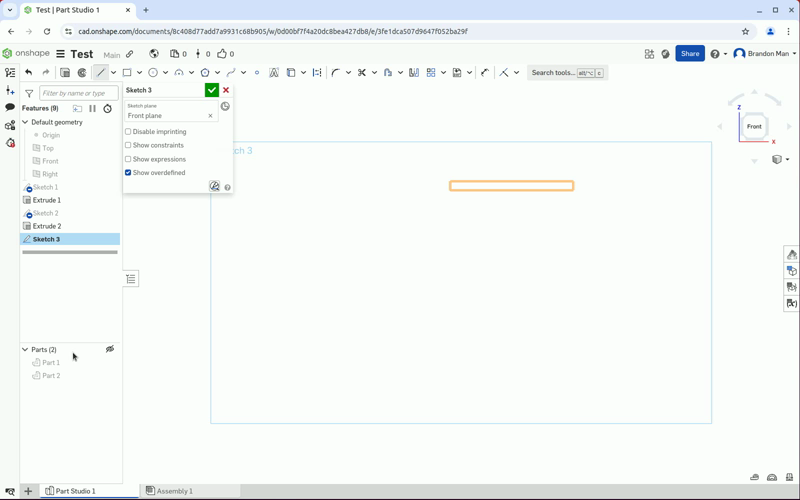
mouse_move(564, 375)
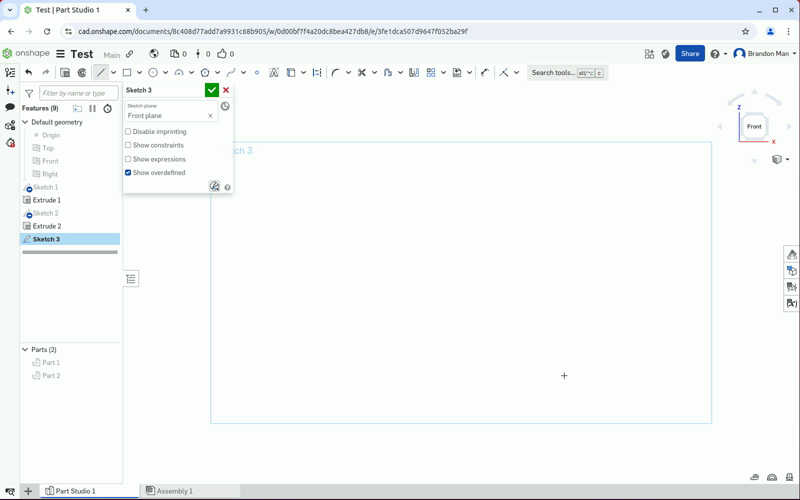
click(564, 375)
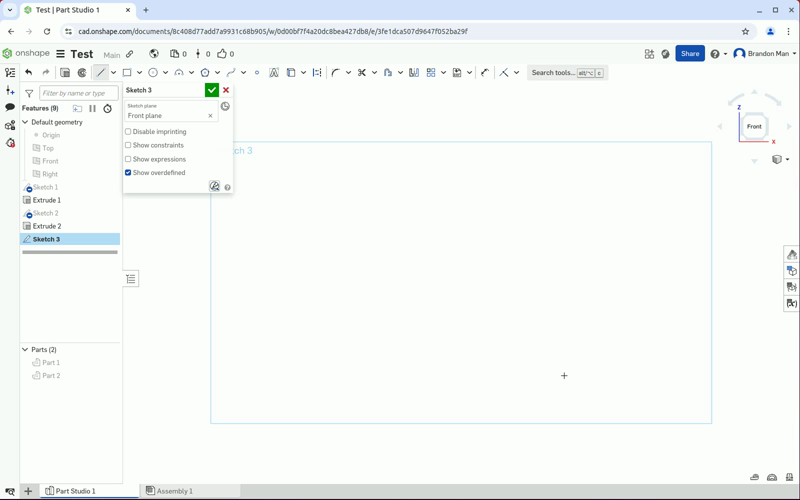
key_up(shift)
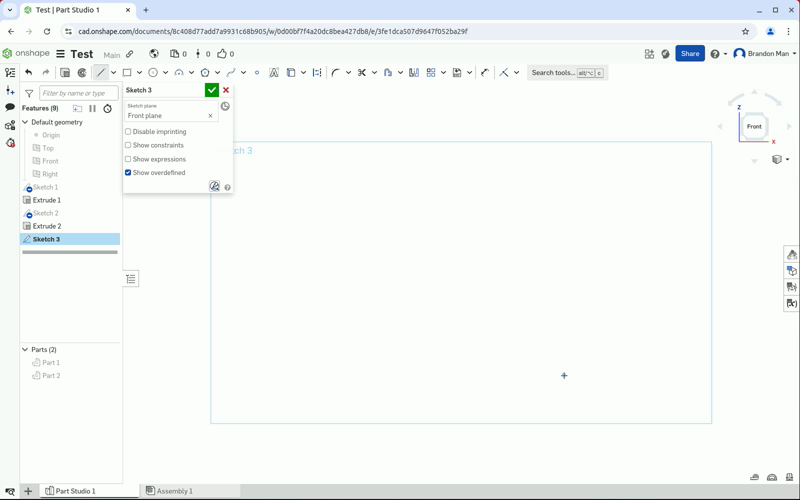
key_down(shift)
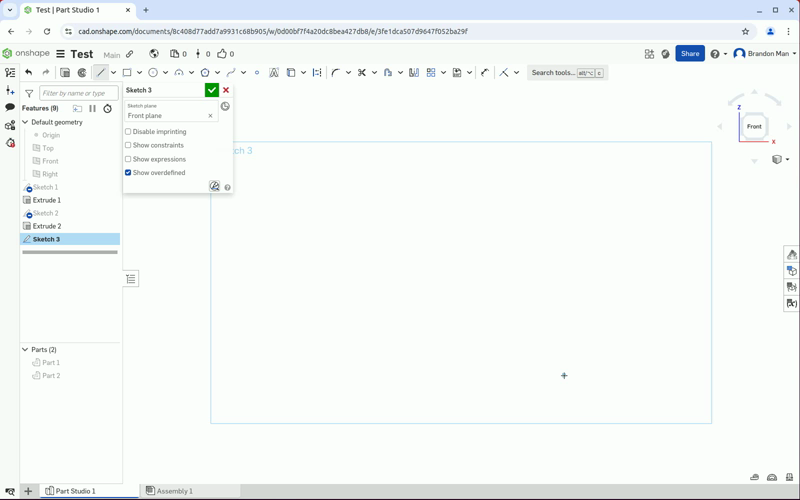
mouse_move(589, 375)
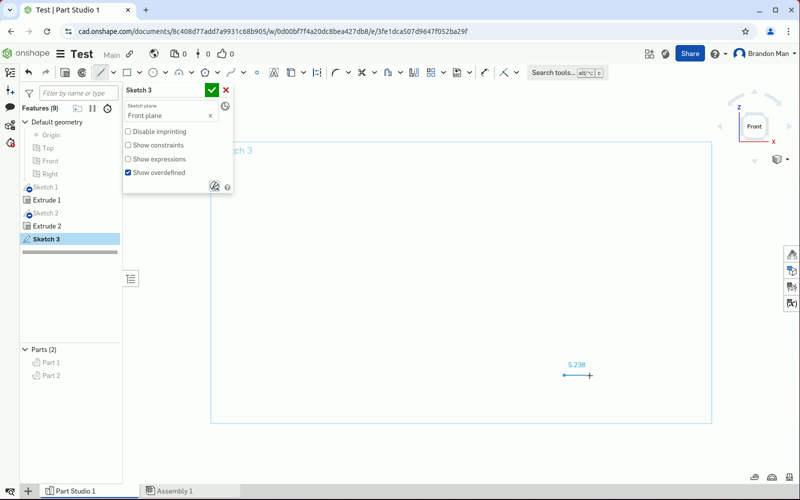
mouse_move(573, 375)
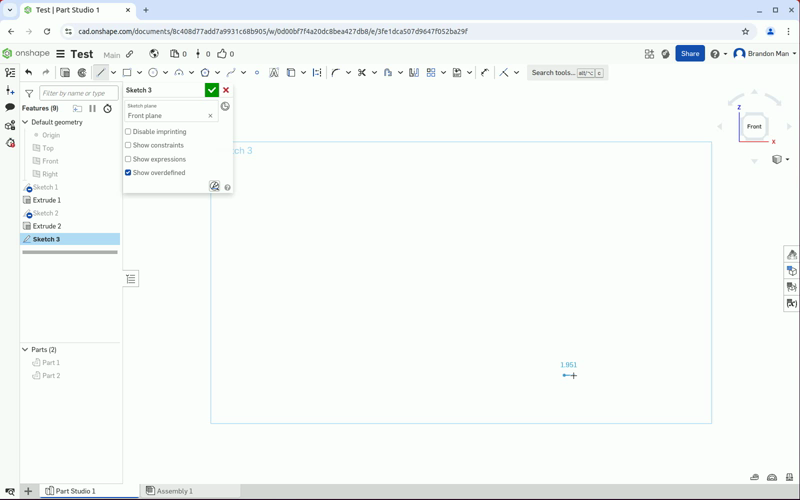
click(573, 375)
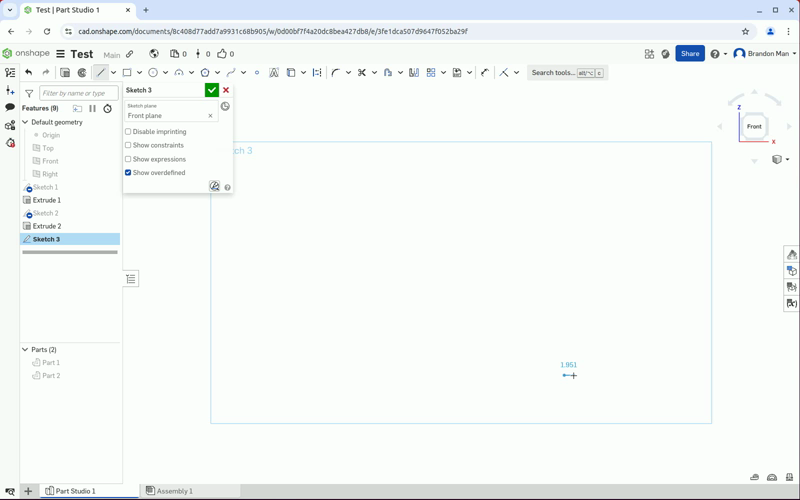
key_up(shift)
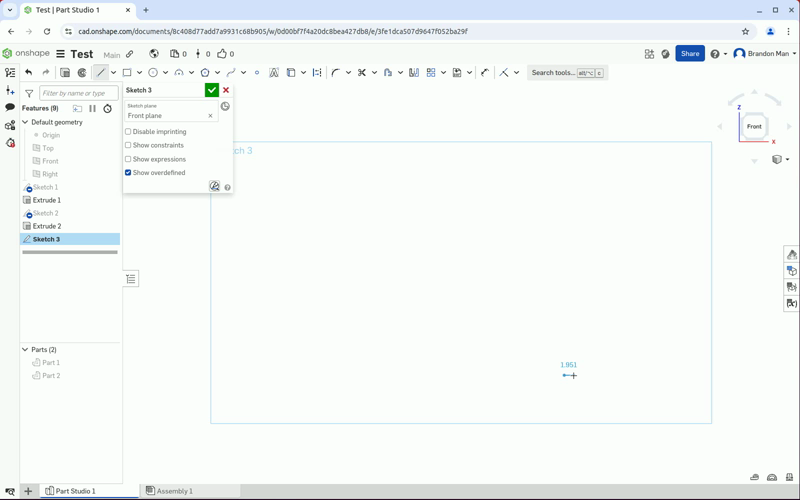
key_down(shift)
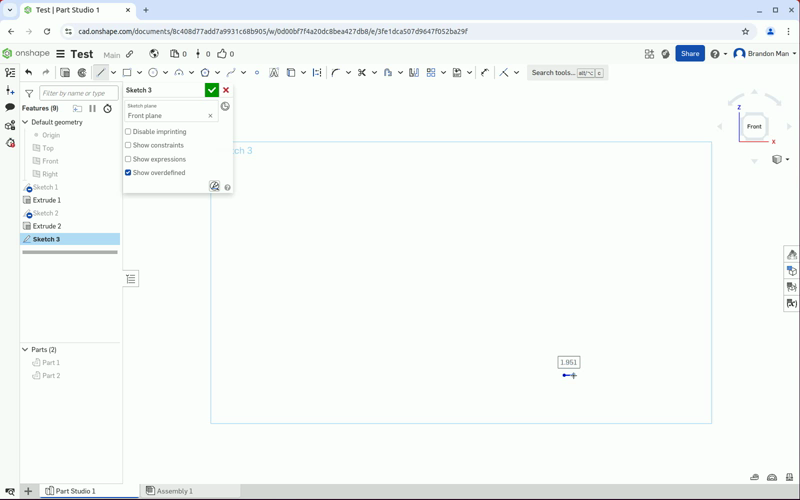
mouse_move(573, 189)
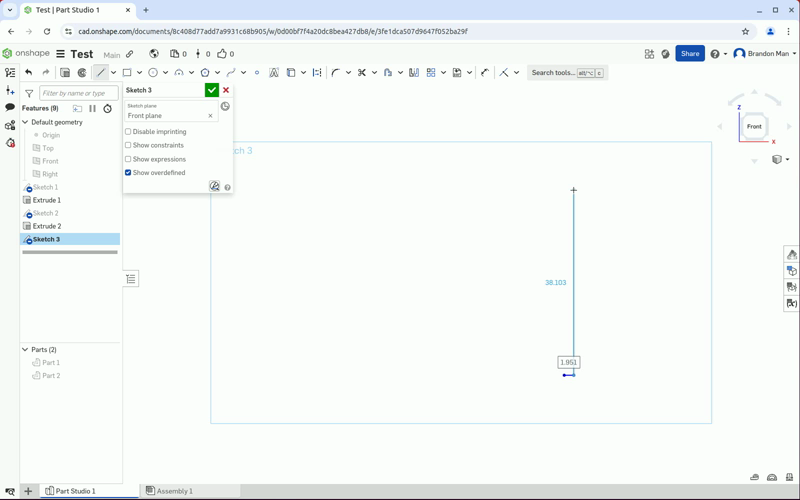
click(573, 189)
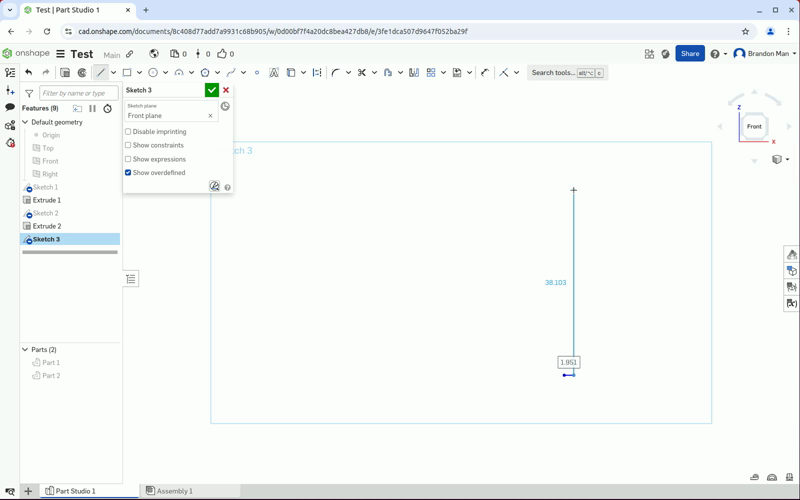
key_up(shift)
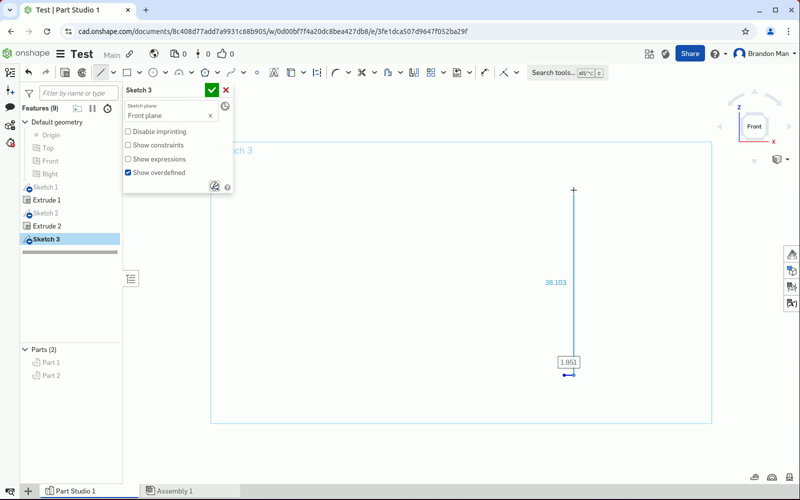
key_down(shift)
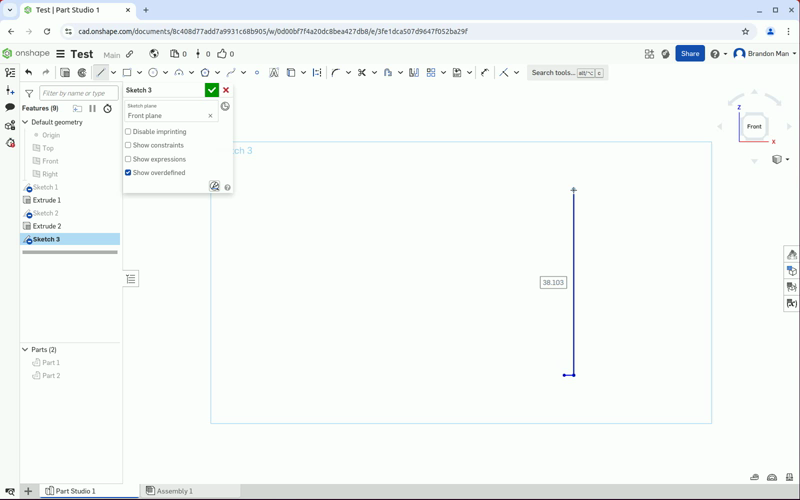
mouse_move(589, 189)
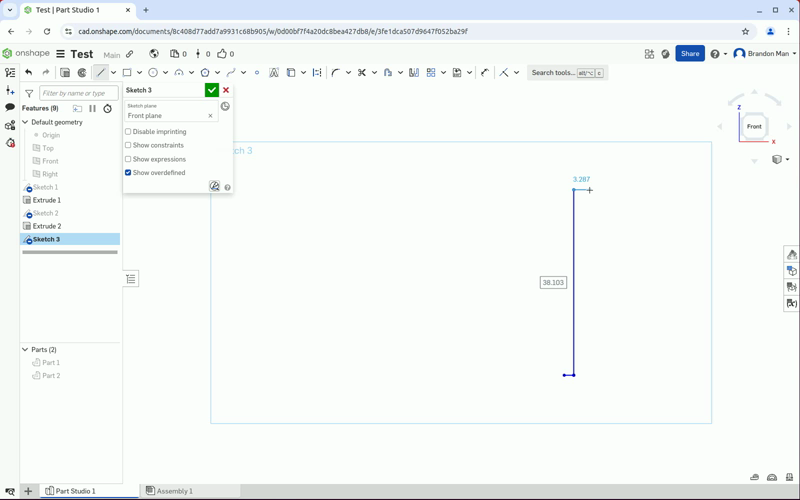
mouse_move(564, 189)
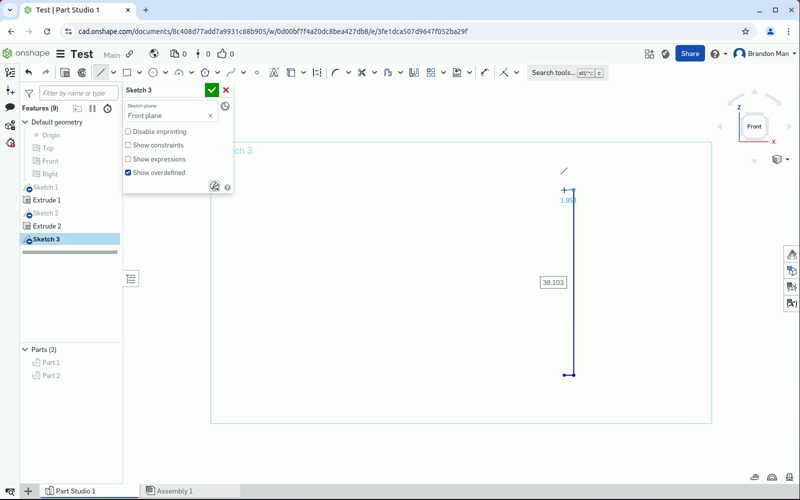
click(564, 189)
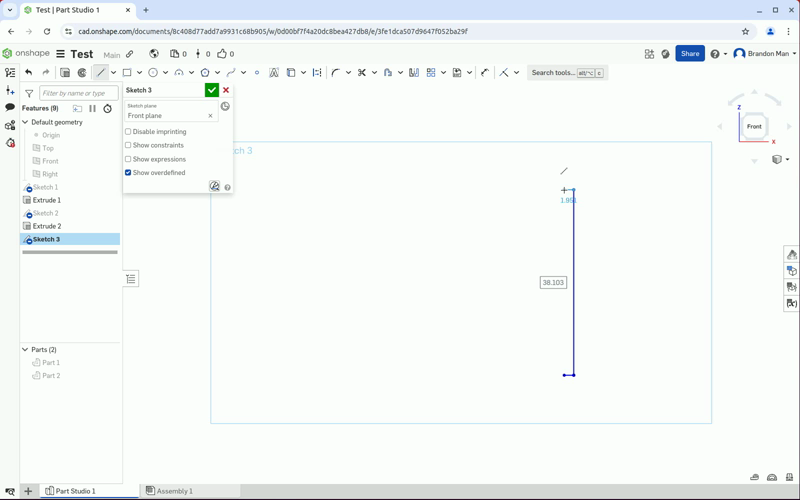
key_up(shift)
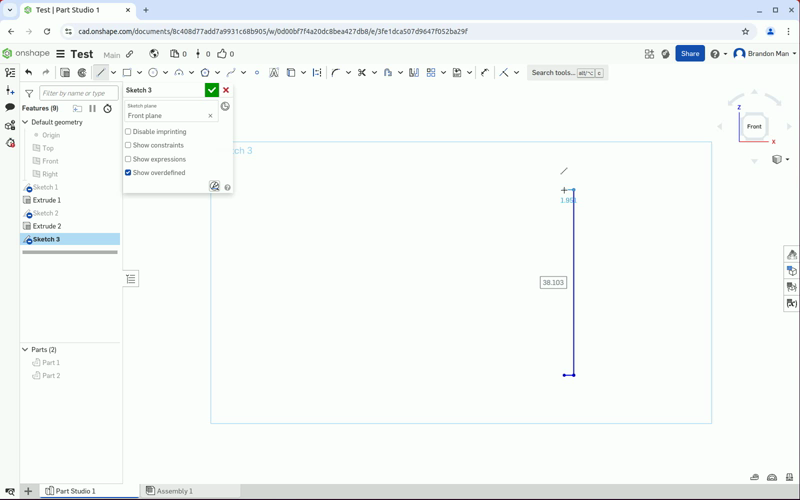
key_down(shift)
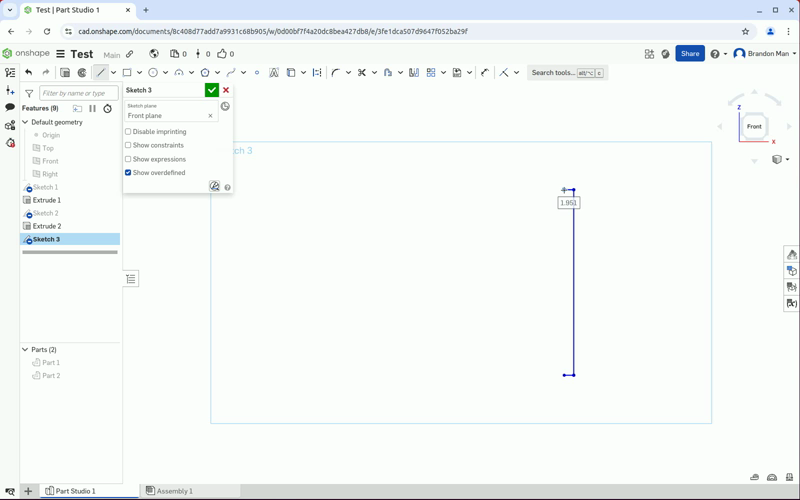
mouse_move(564, 375)
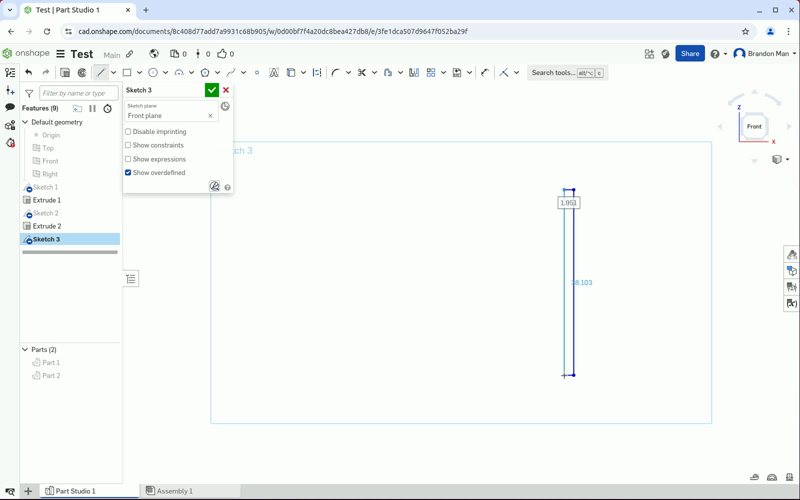
key_up(shift)
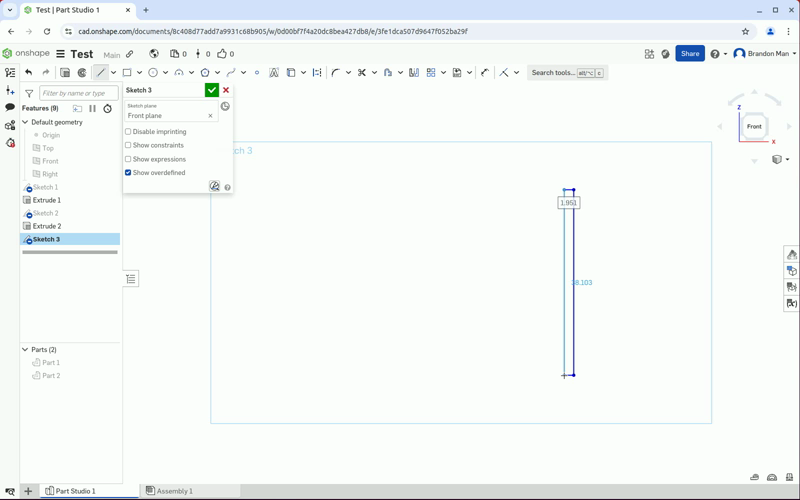
click(564, 375)
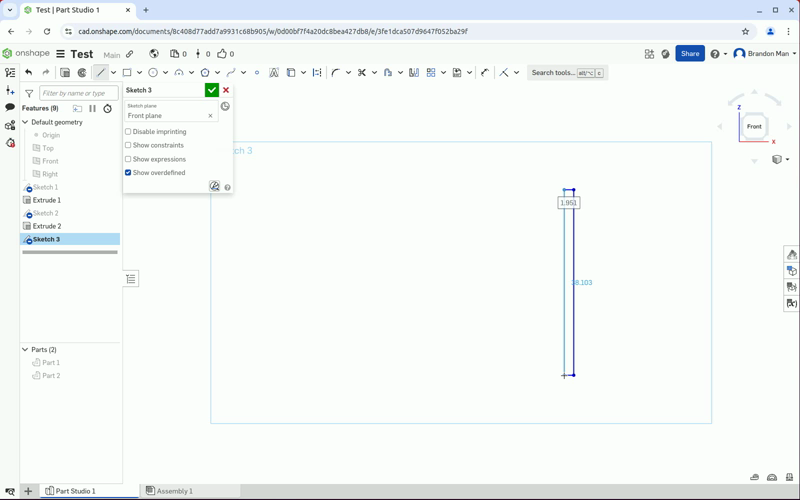
key(esc)
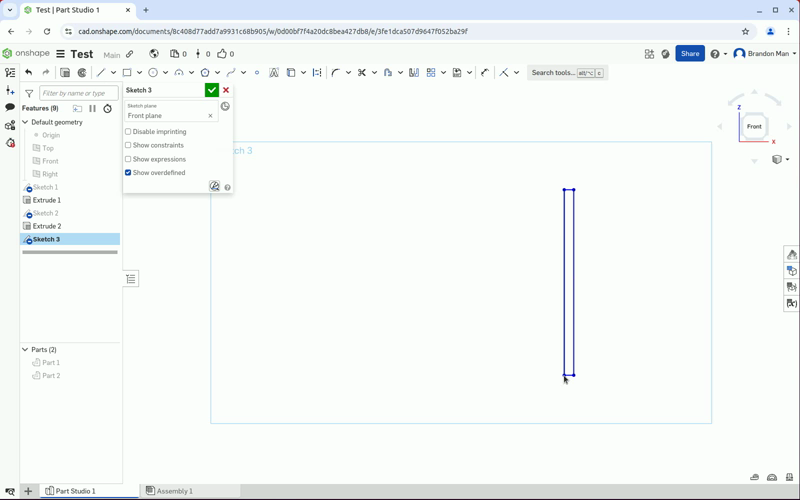
mouse_move(571, 238)
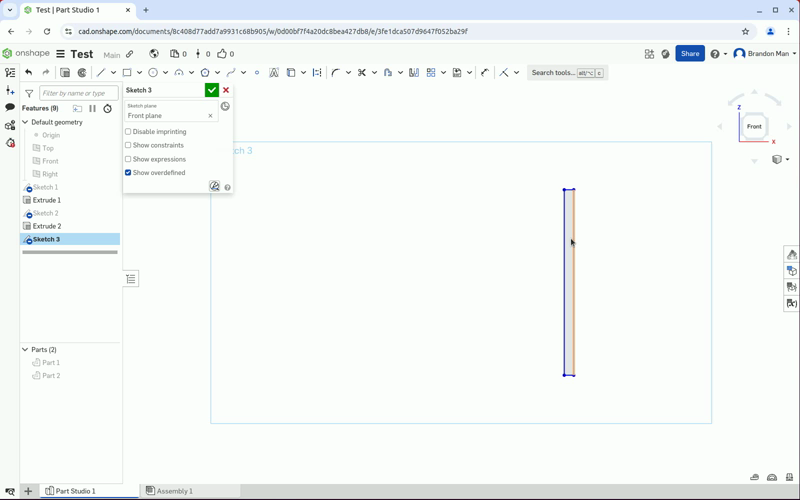
click(571, 238)
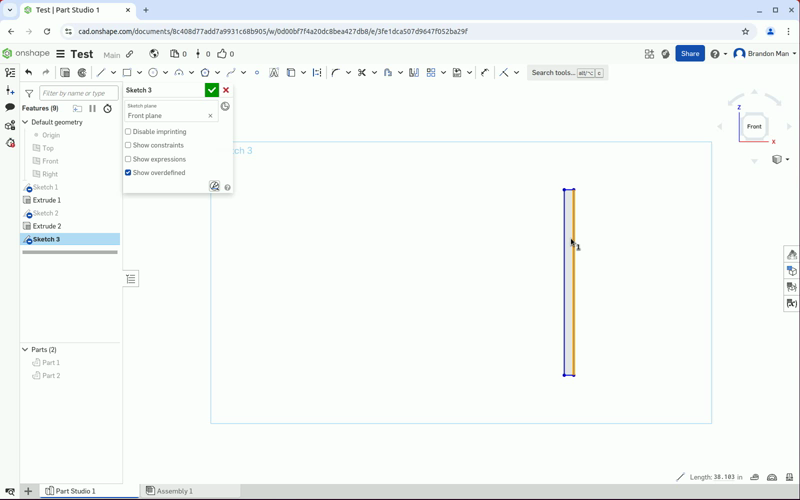
mouse_move(73, 352)
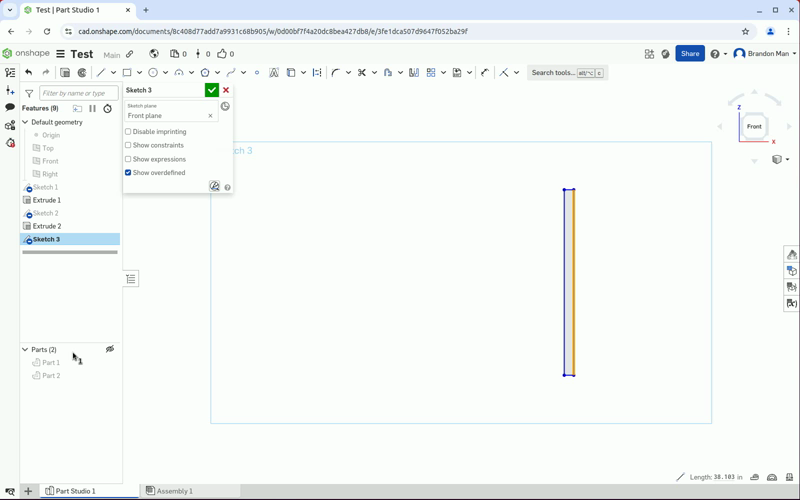
key(shift+y)
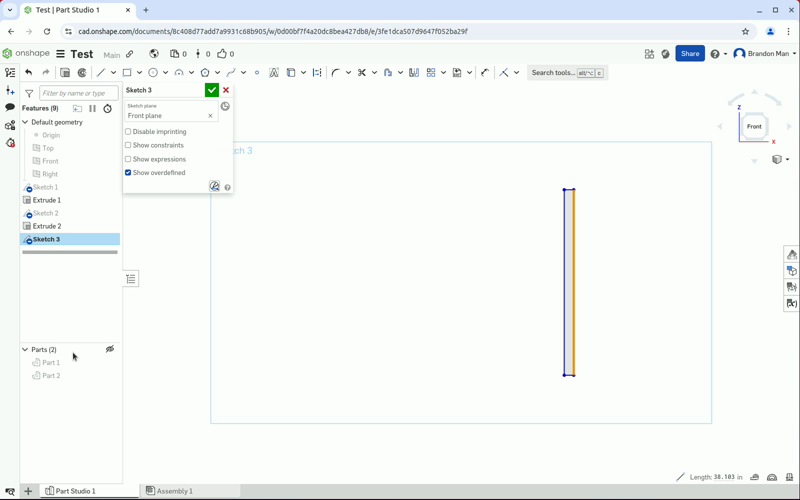
key(shift+e)
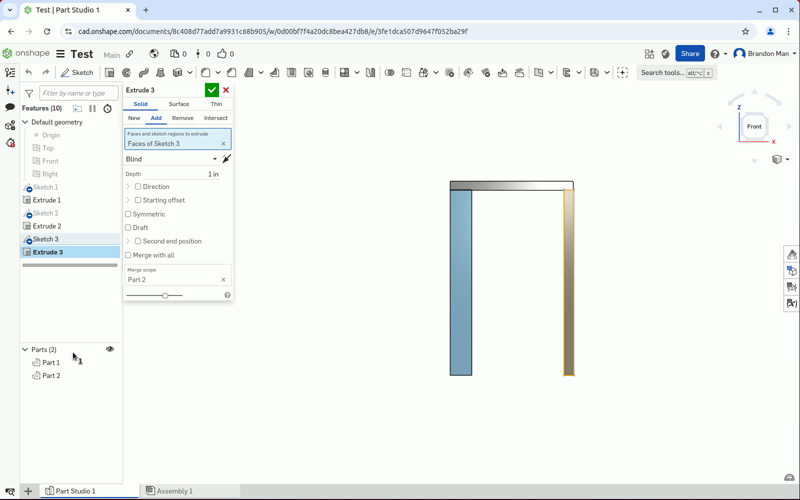
mouse_move(143, 106)
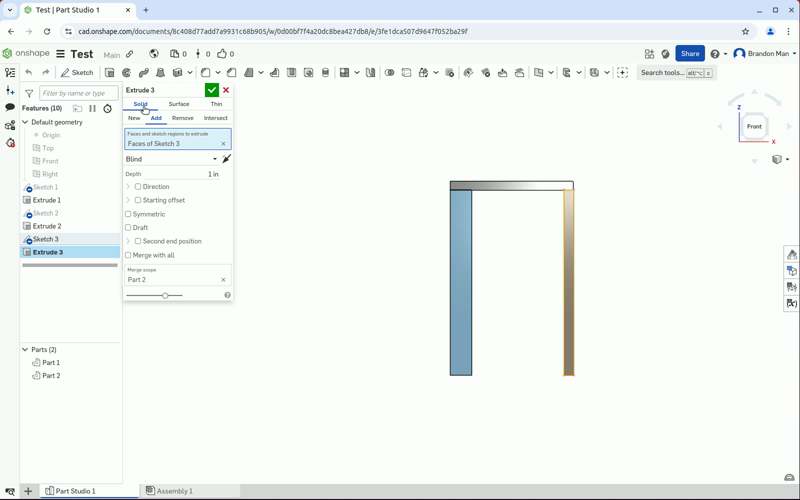
click(143, 106)
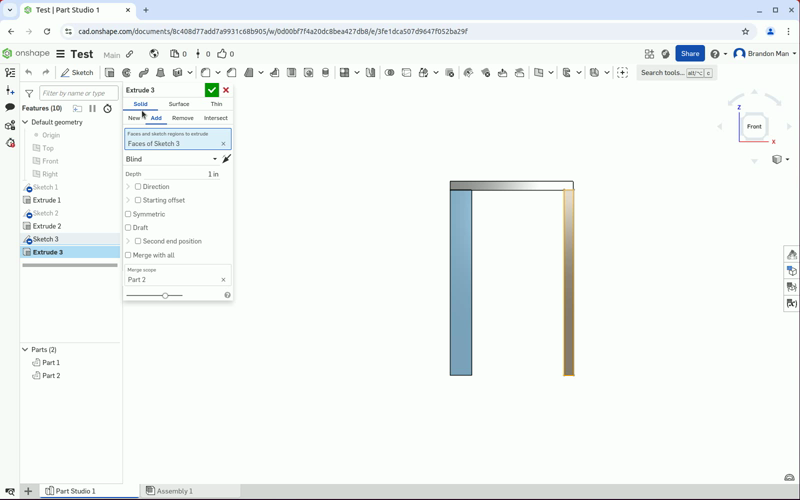
mouse_move(137, 120)
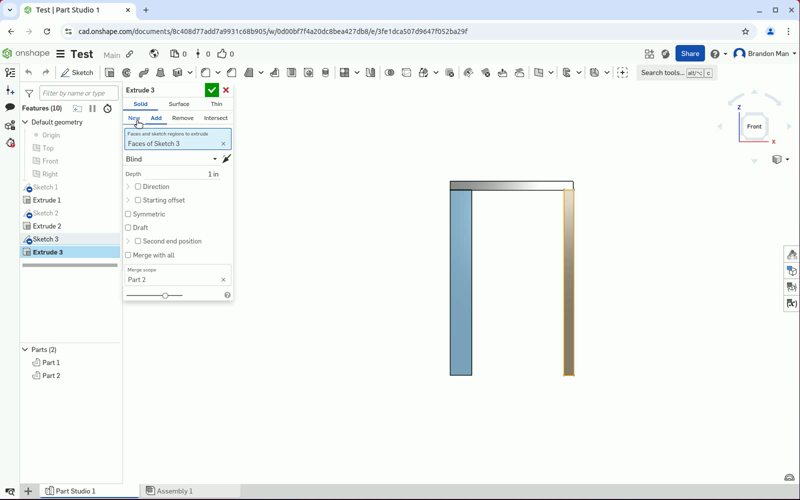
click(137, 120)
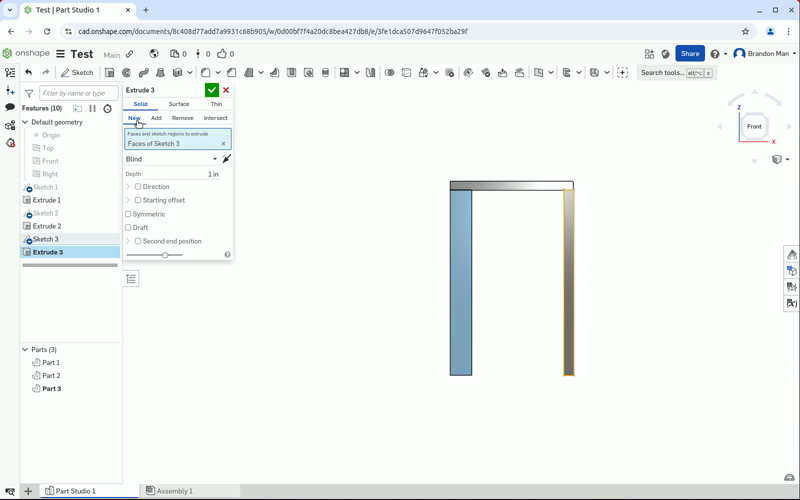
key(tab, 4)
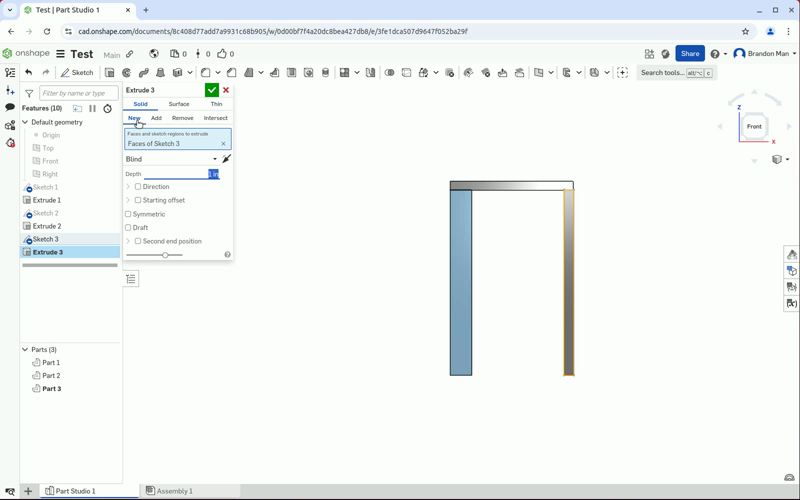
text(1.926)
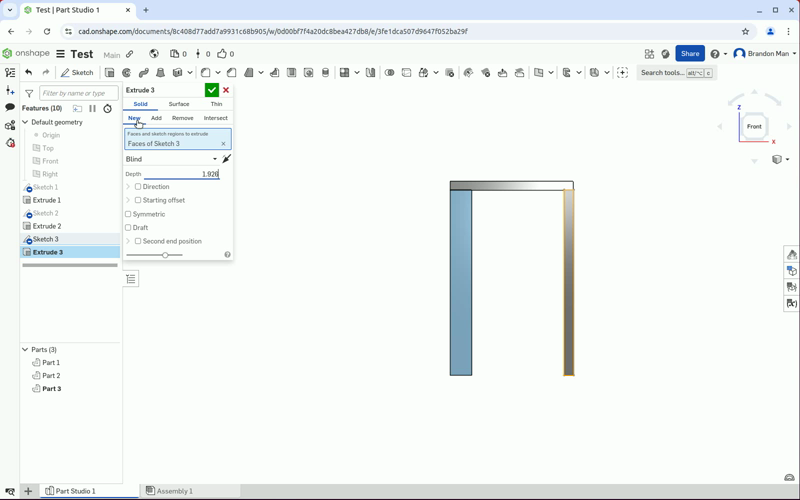
key(enter)
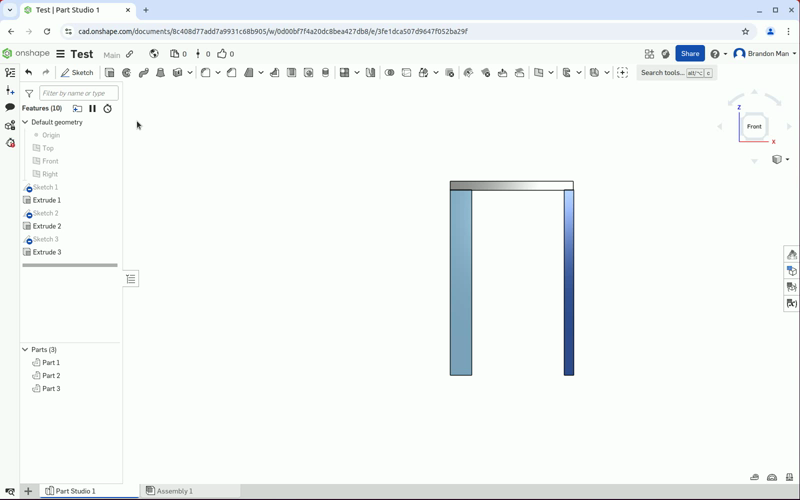
key(shift+h)
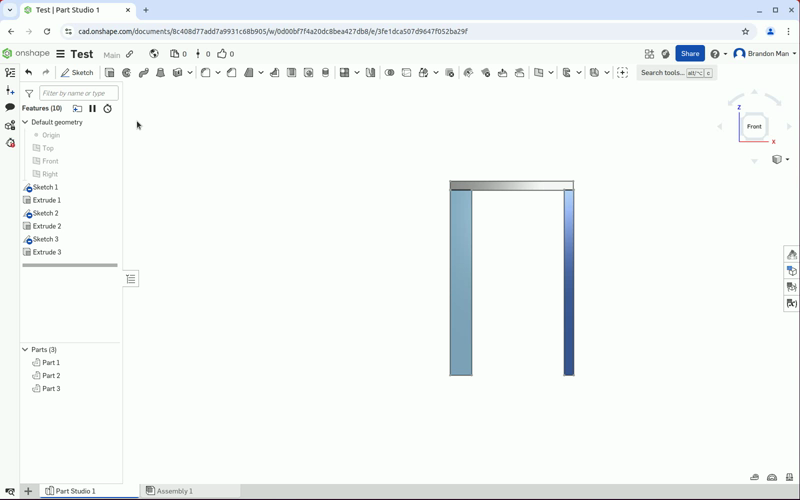
key(shift+h)
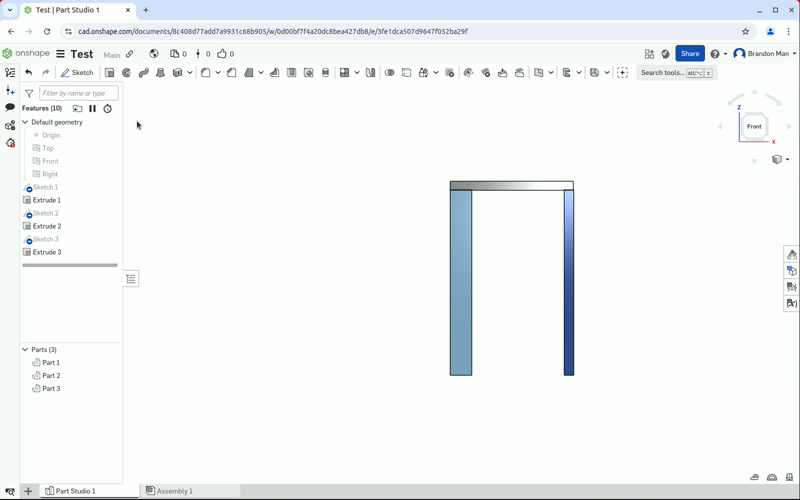
mouse_move(73, 189)
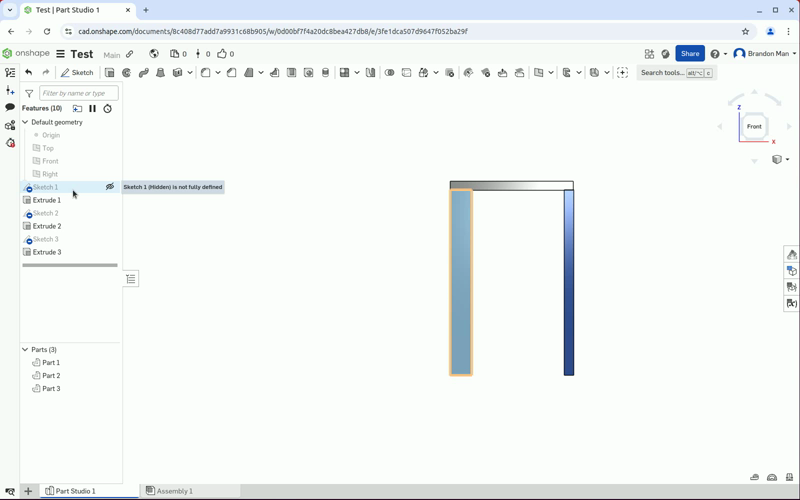
click(73, 189)
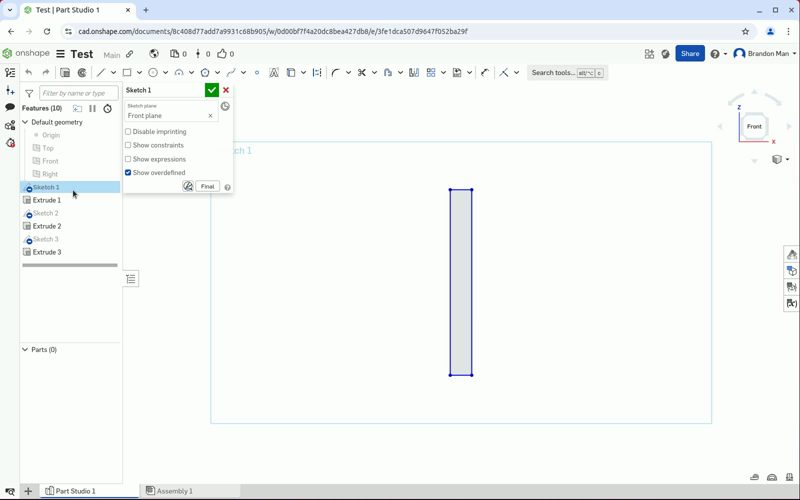
mouse_move(229, 92)
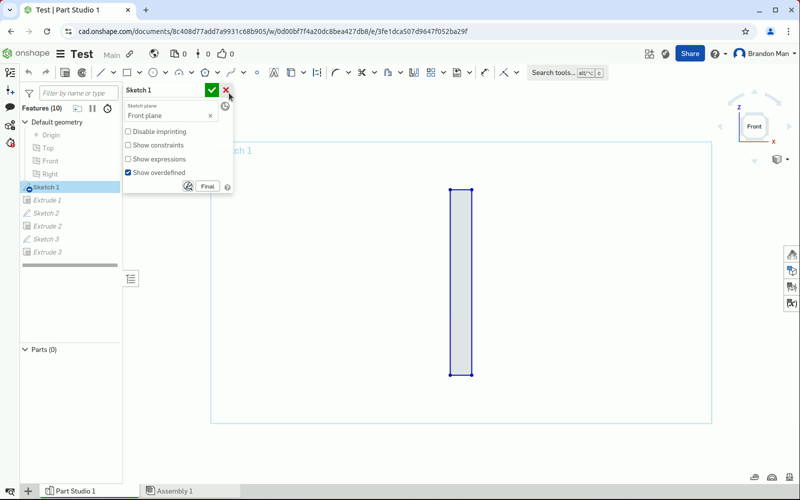
click(229, 92)
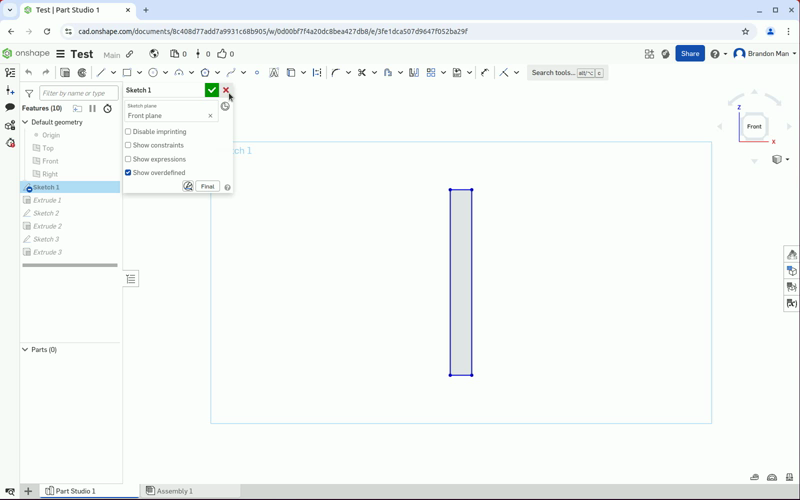
key(shift+s)
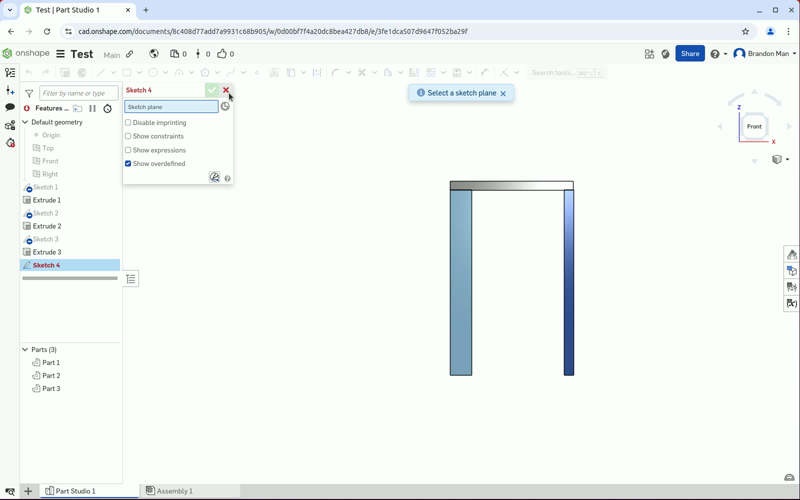
mouse_move(73, 163)
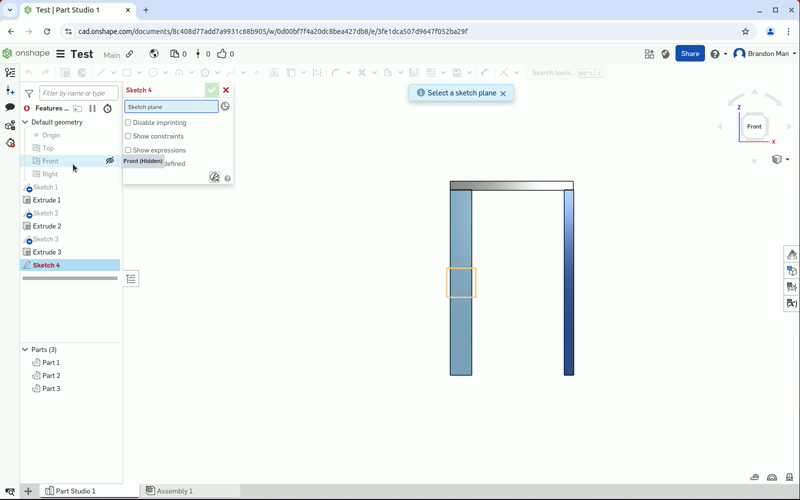
click(73, 163)
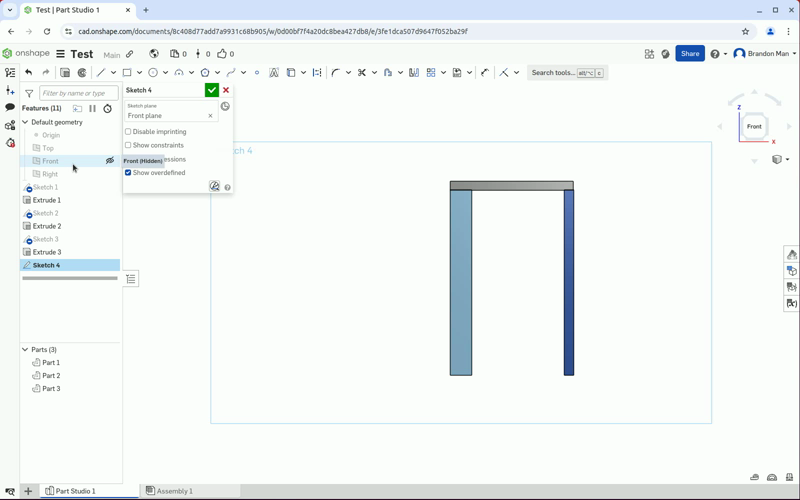
mouse_move(73, 352)
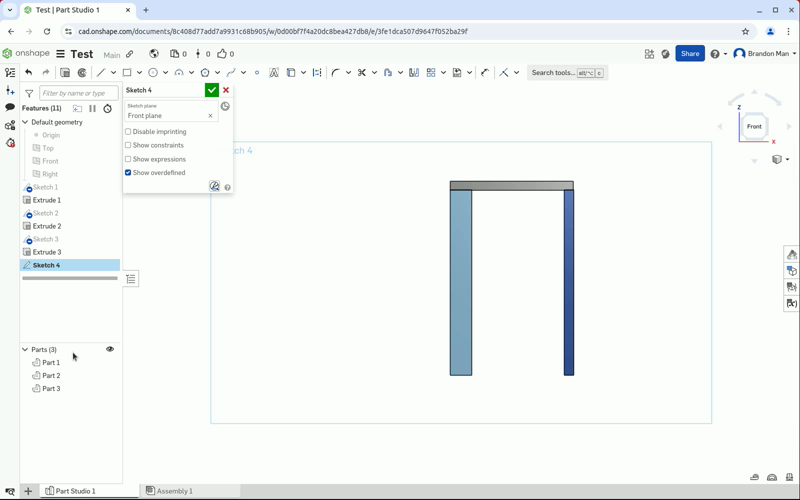
key(y)
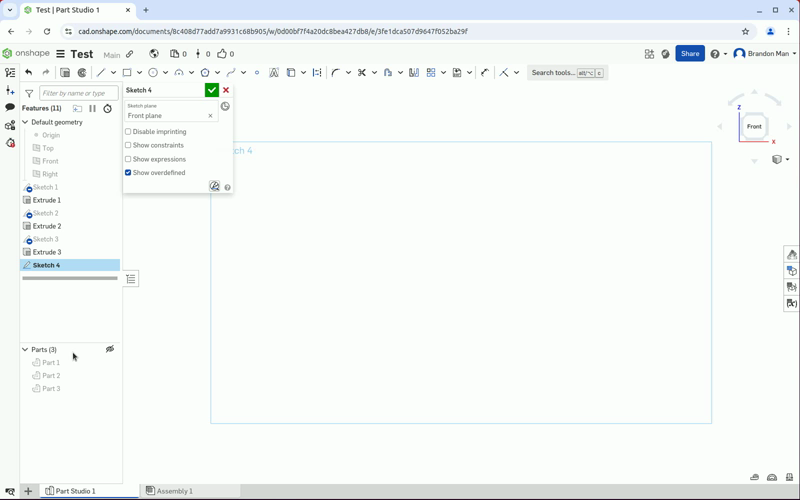
key(l)
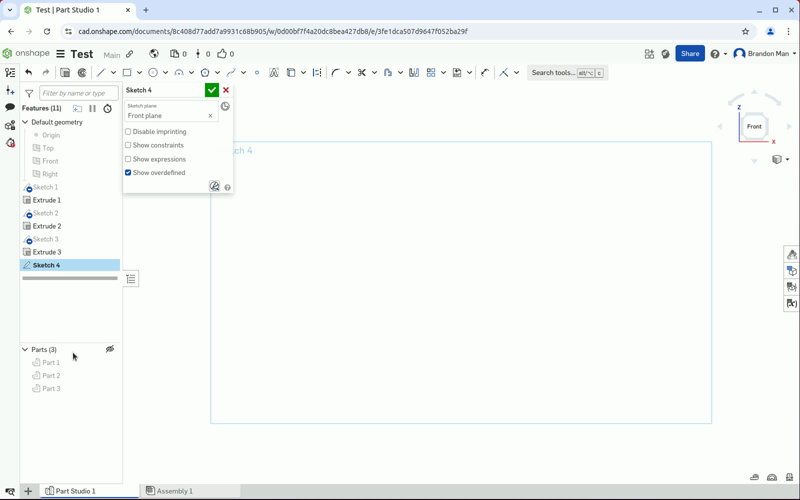
key_down(shift)
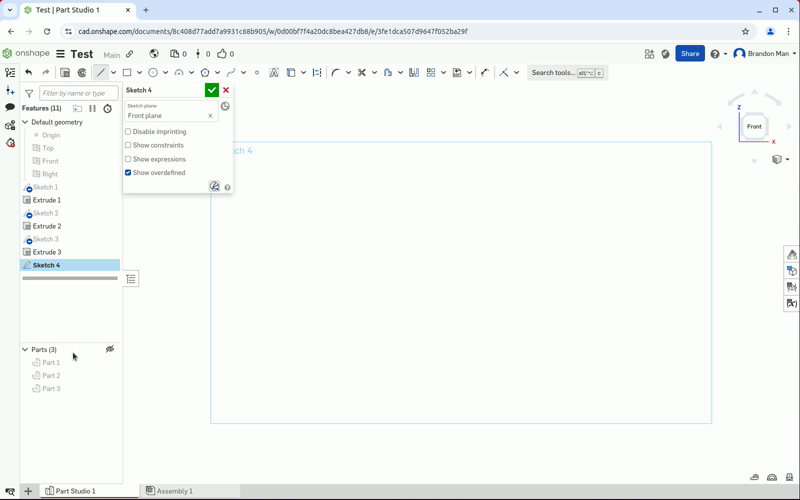
mouse_move(450, 384)
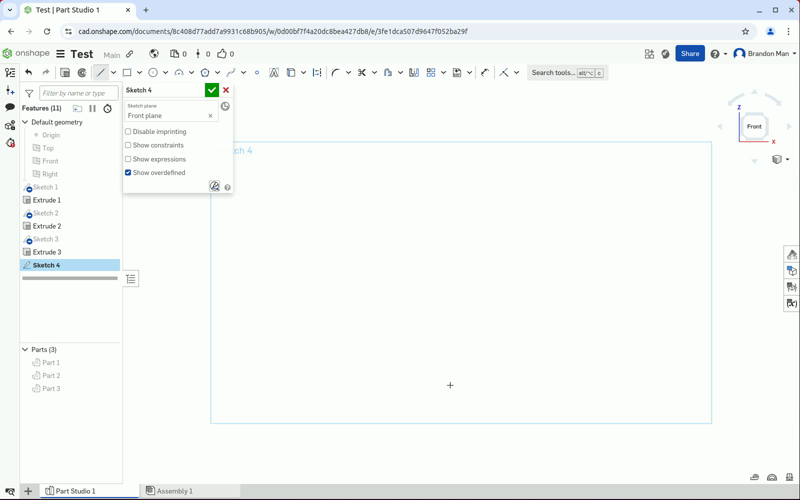
click(450, 384)
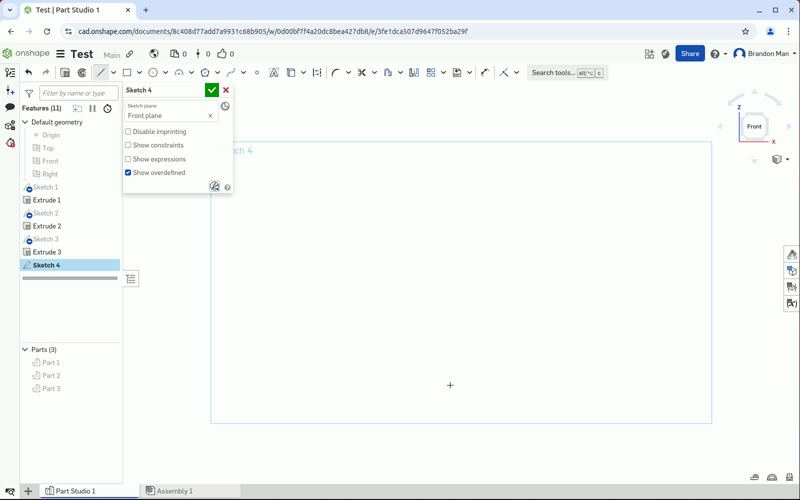
key_up(shift)
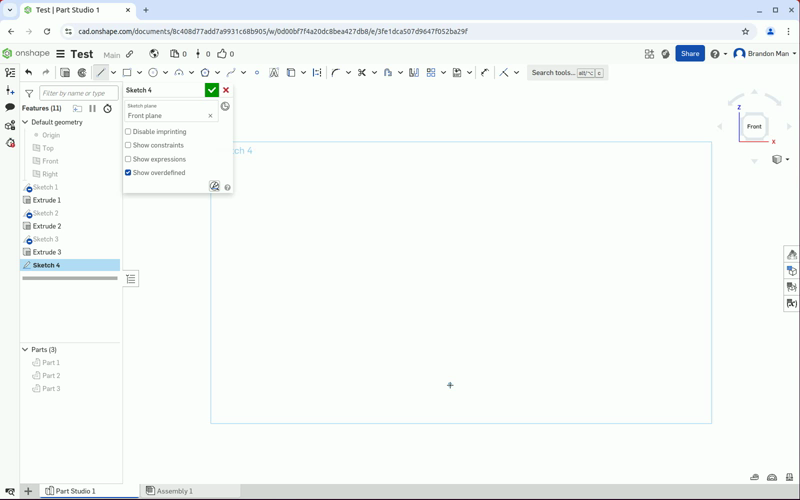
key_down(shift)
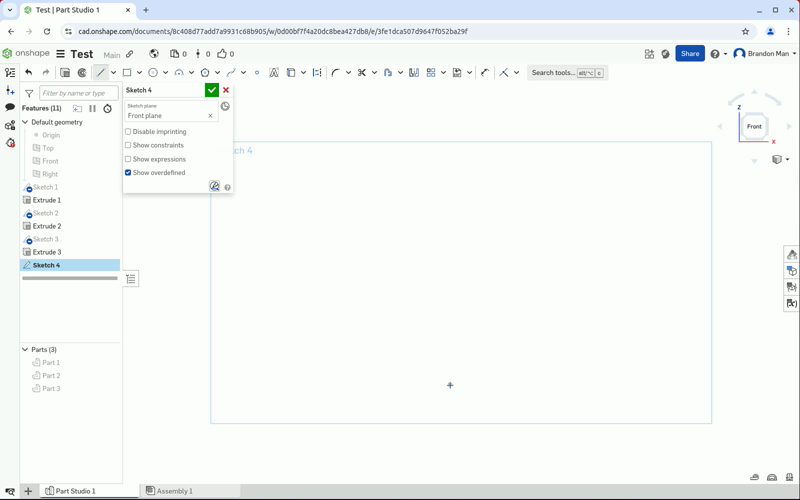
mouse_move(573, 384)
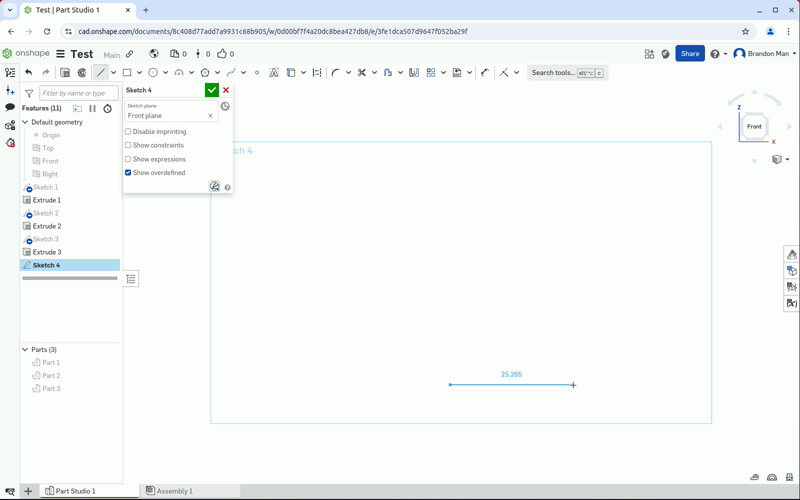
click(573, 384)
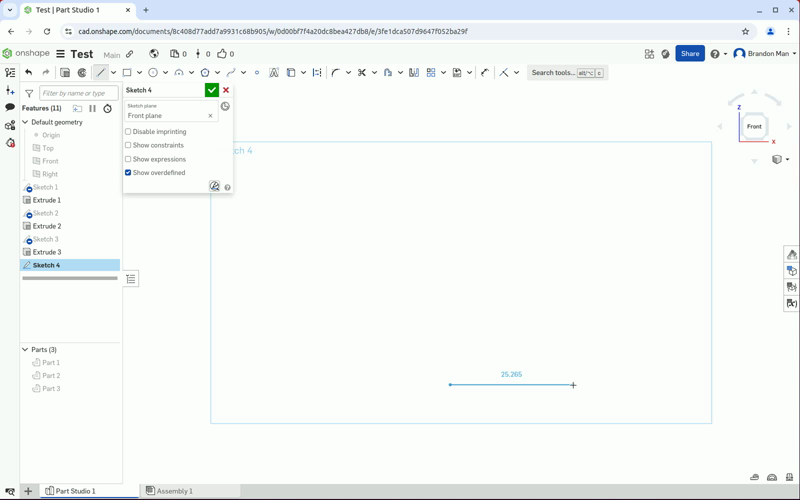
key_up(shift)
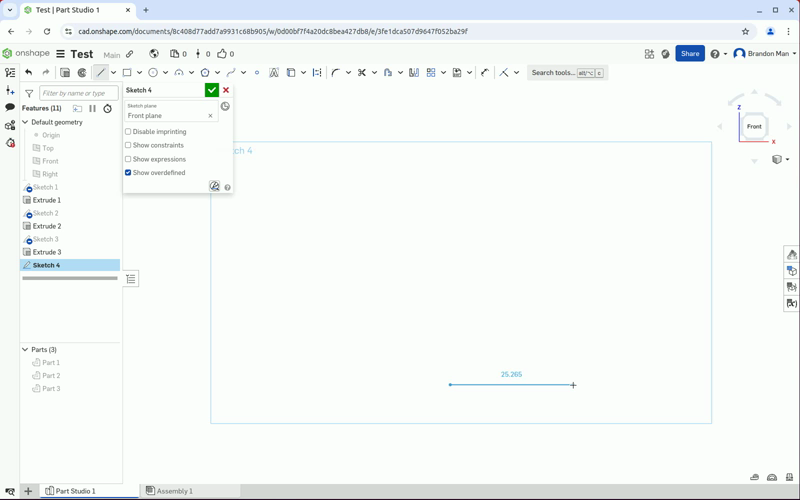
key_down(shift)
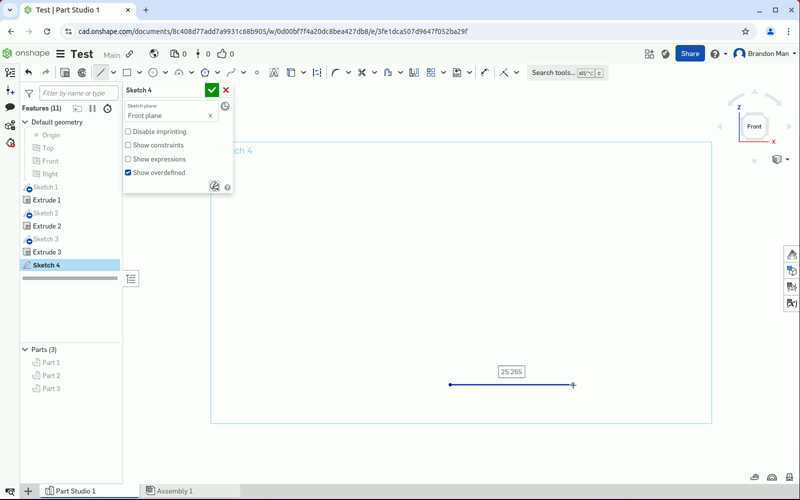
mouse_move(589, 384)
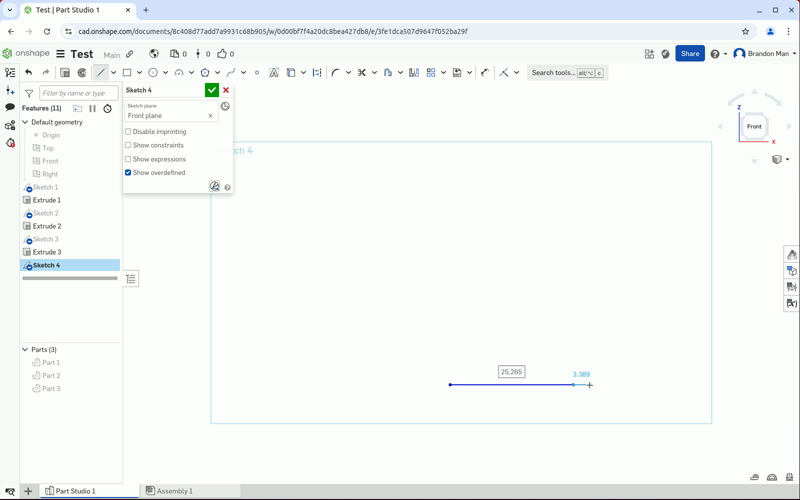
mouse_move(573, 375)
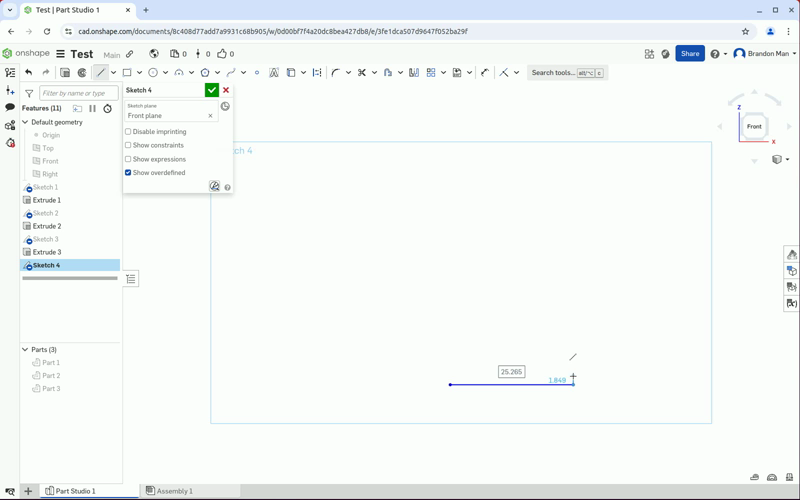
click(573, 375)
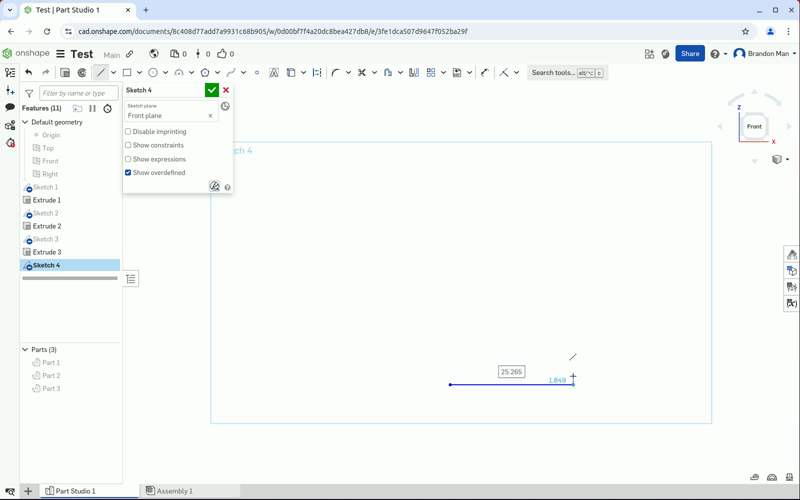
key_up(shift)
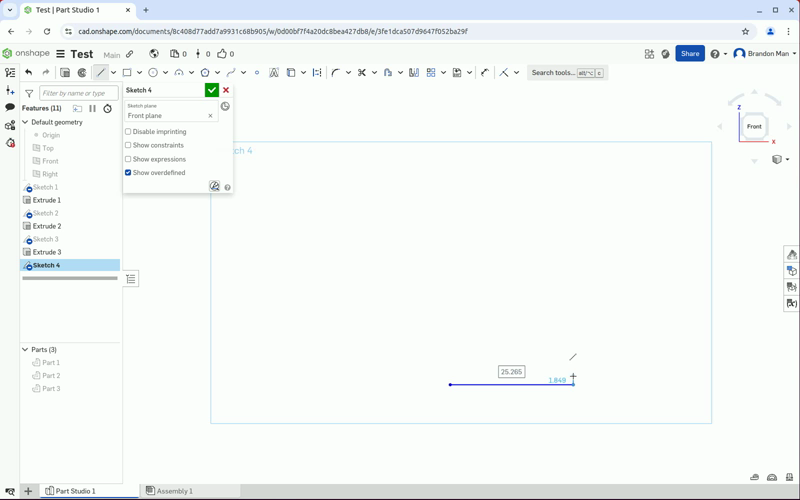
key_down(shift)
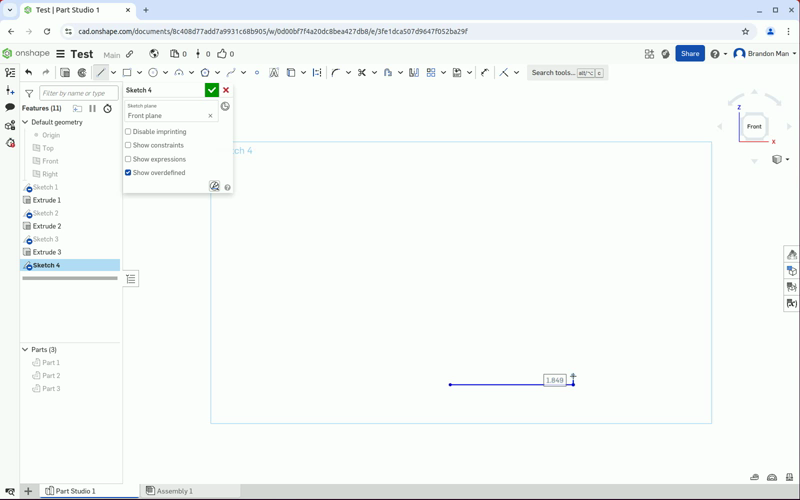
mouse_move(450, 375)
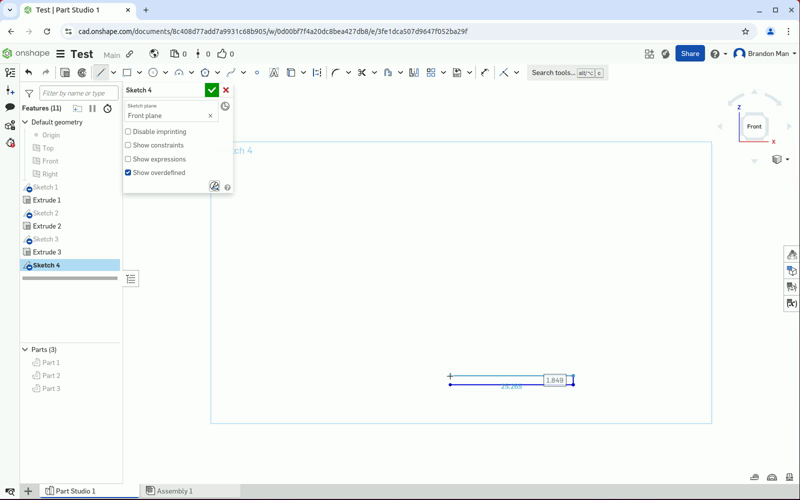
click(450, 375)
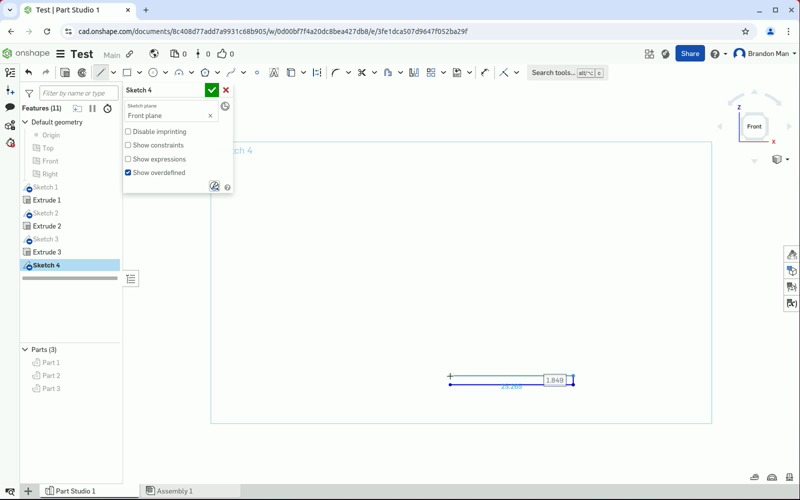
key_up(shift)
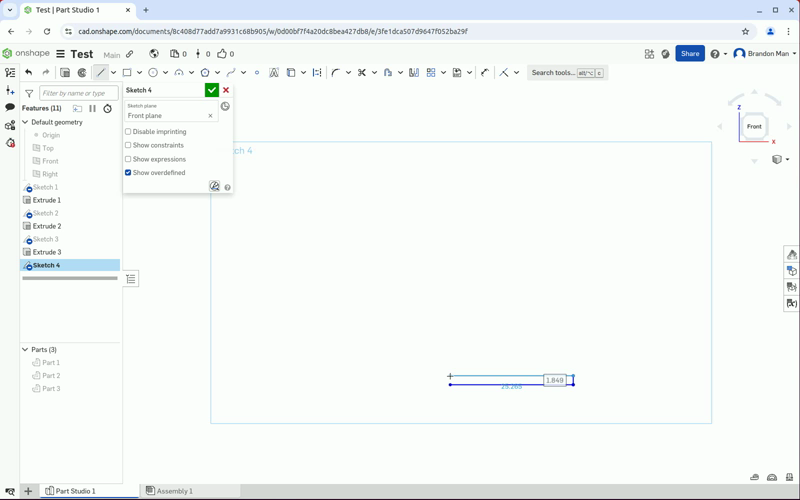
mouse_move(480, 375)
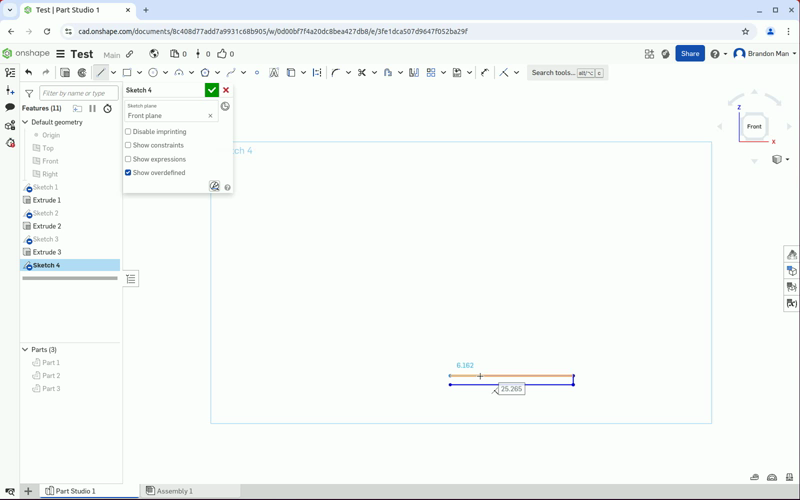
key_down(shift)
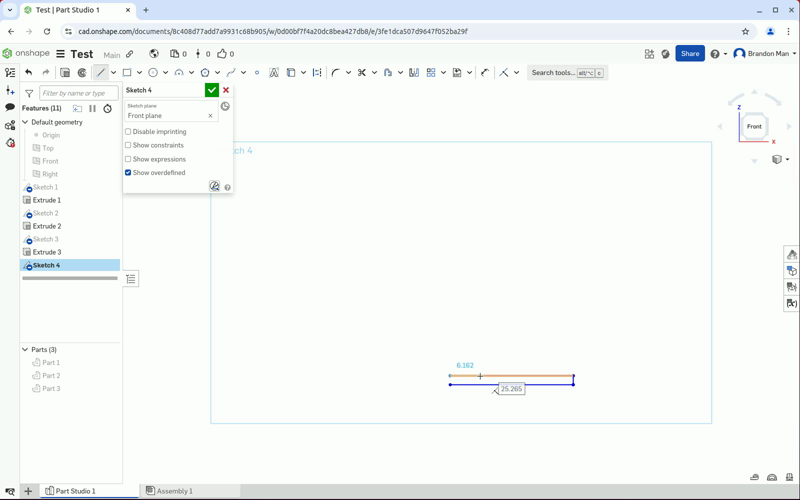
mouse_move(450, 384)
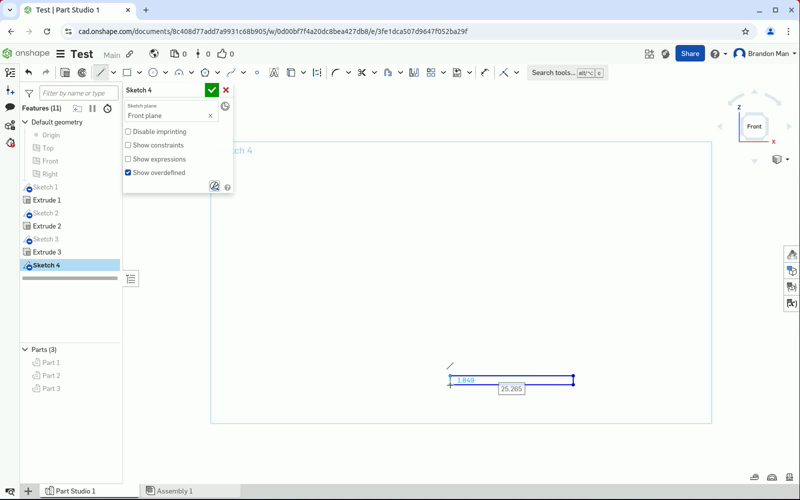
key_up(shift)
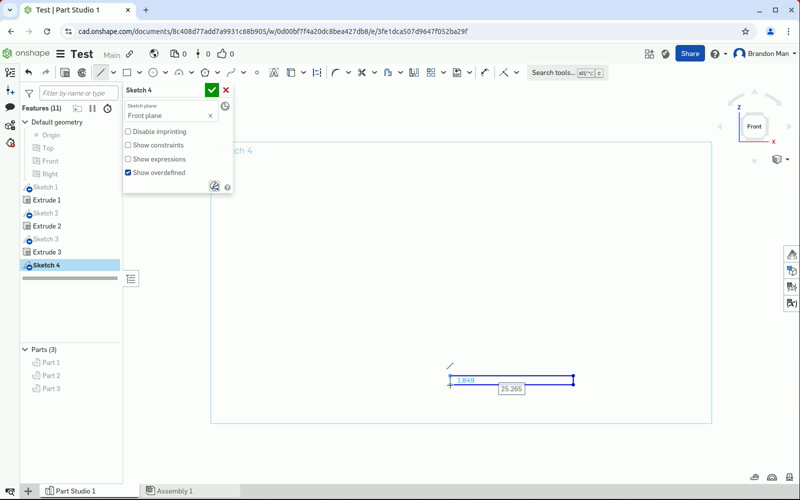
click(450, 384)
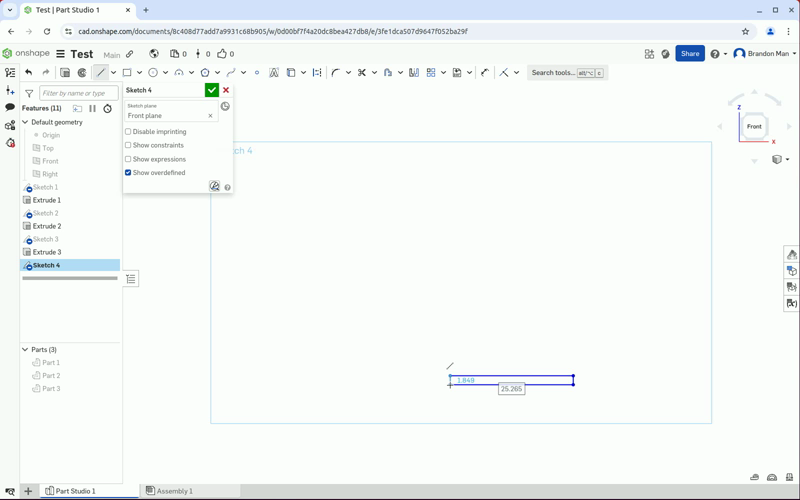
key(esc)
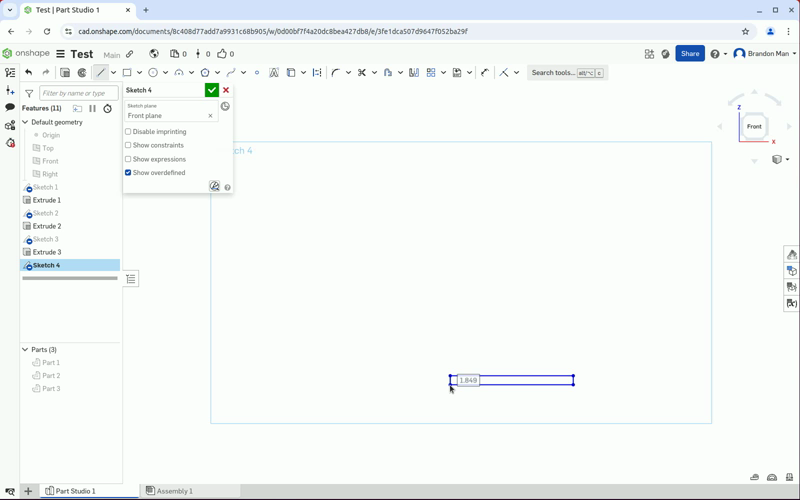
mouse_move(483, 380)
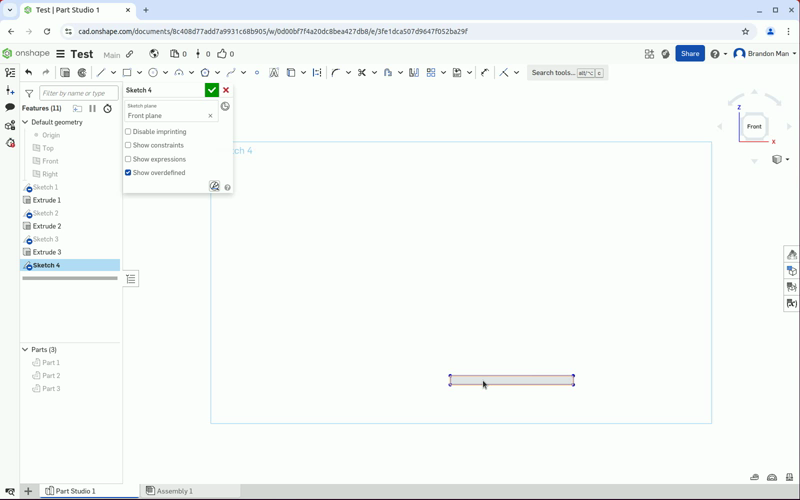
scroll(6)
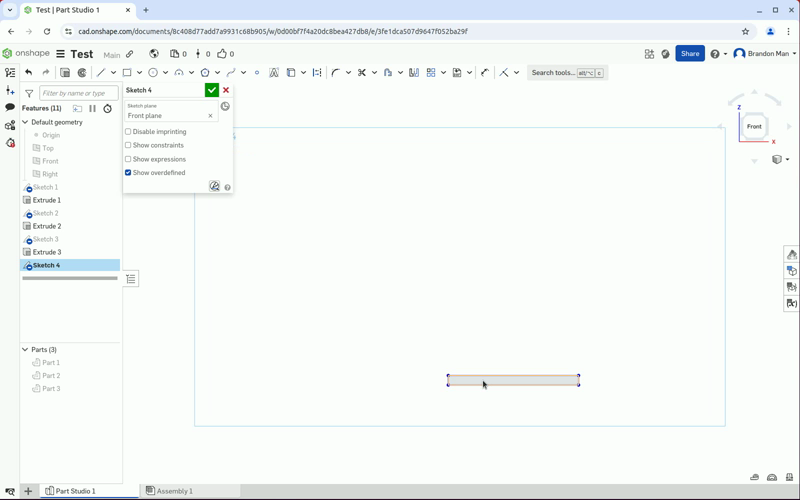
scroll(6)
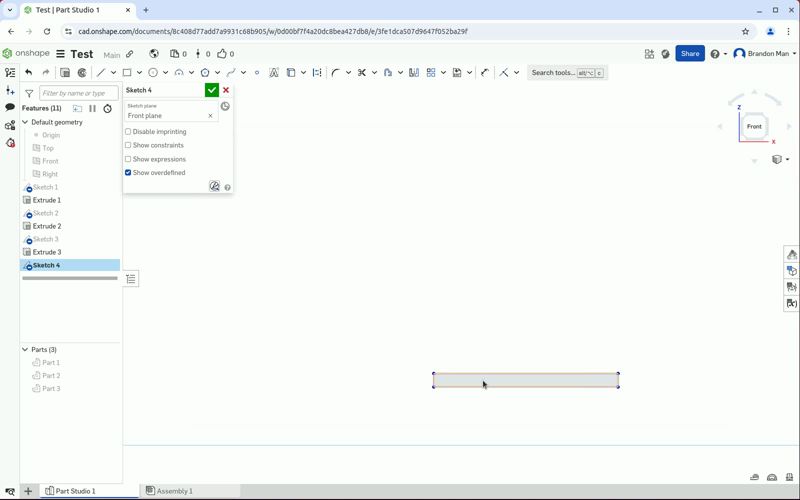
scroll(6)
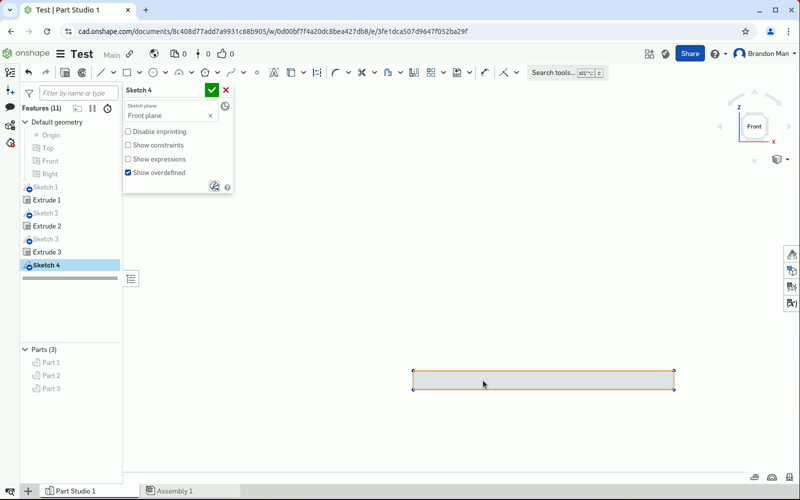
scroll(6)
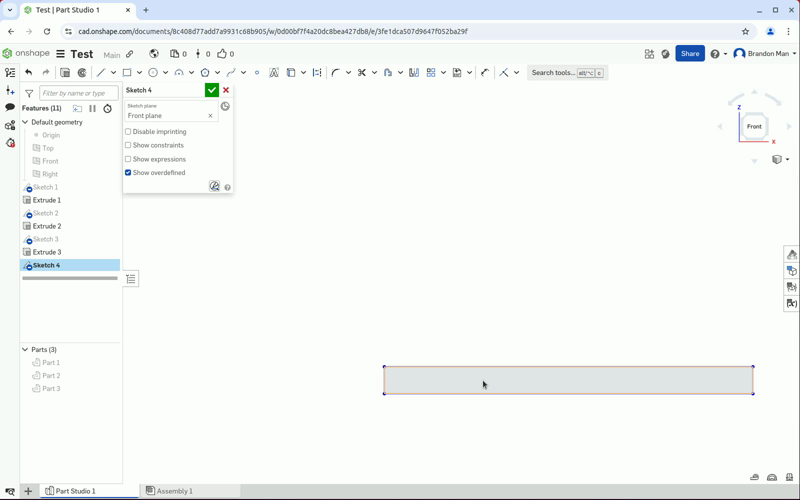
scroll(6)
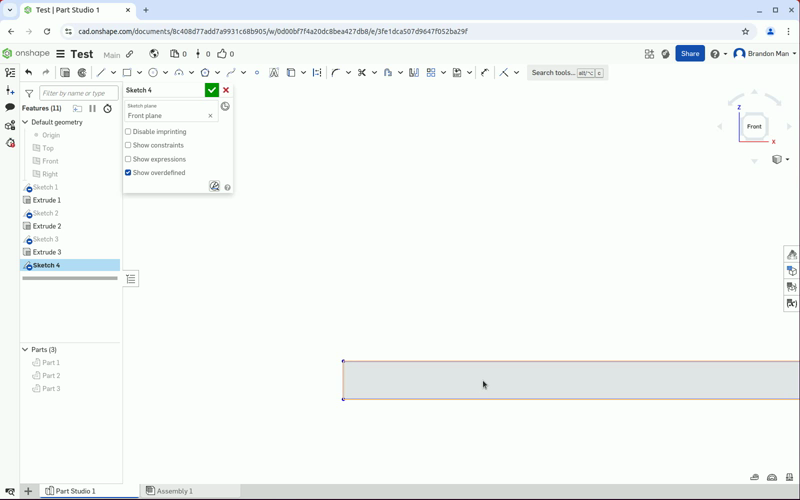
scroll(6)
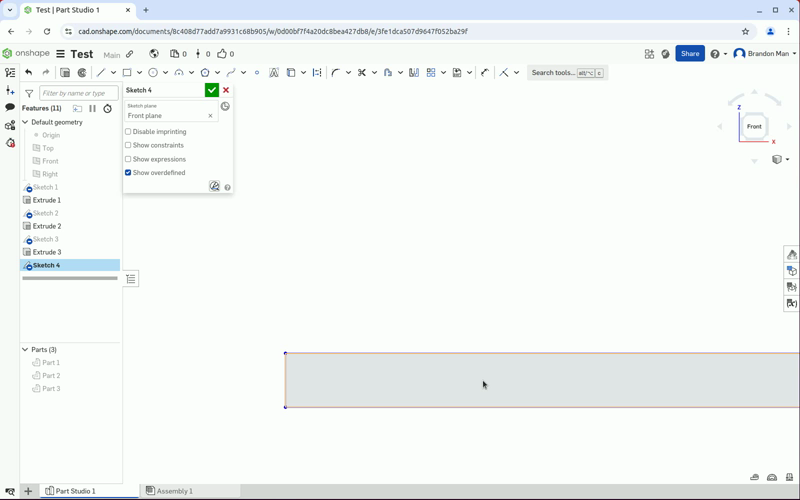
scroll(6)
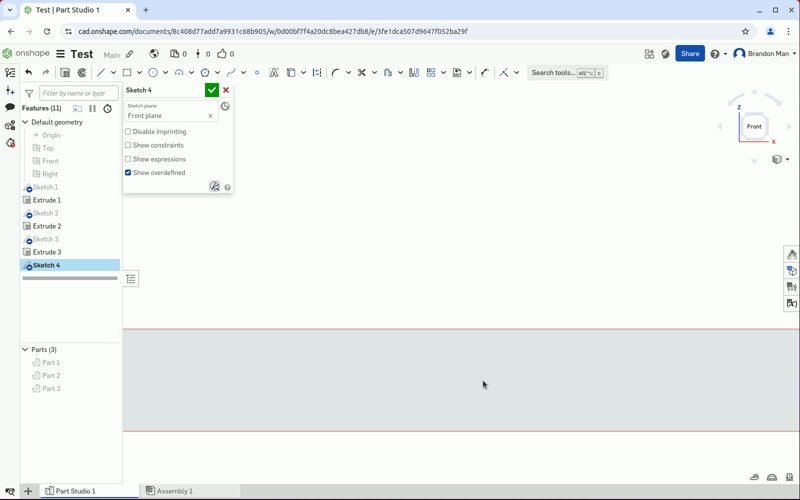
click(483, 380)
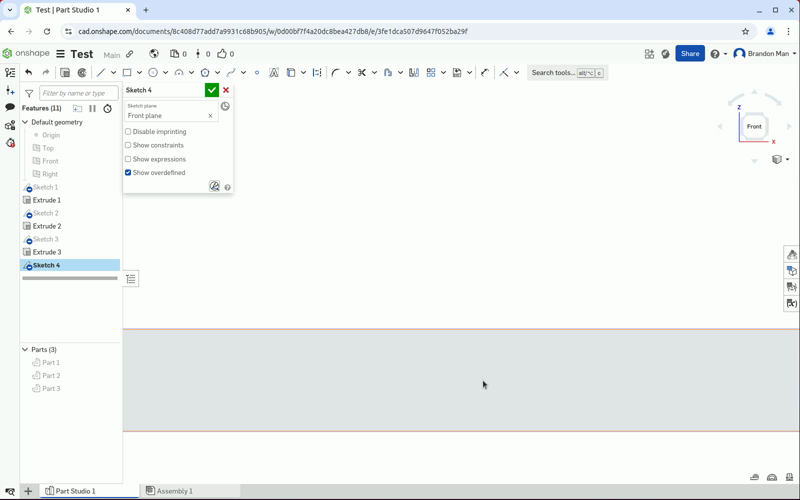
scroll(-6)
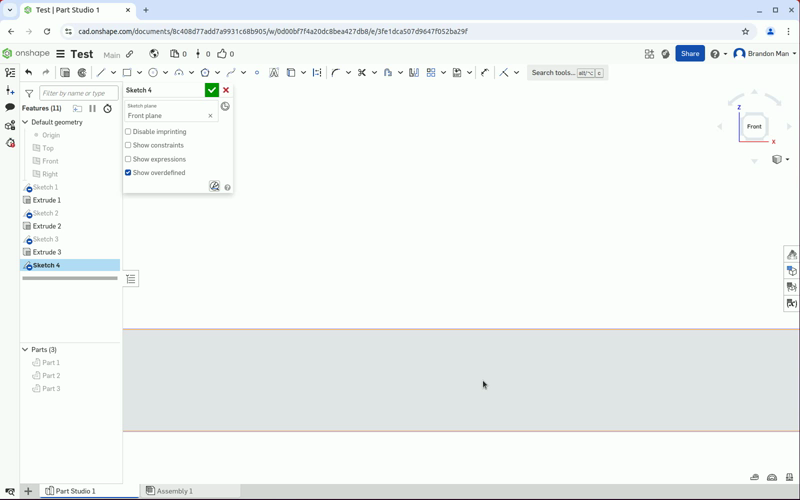
scroll(-6)
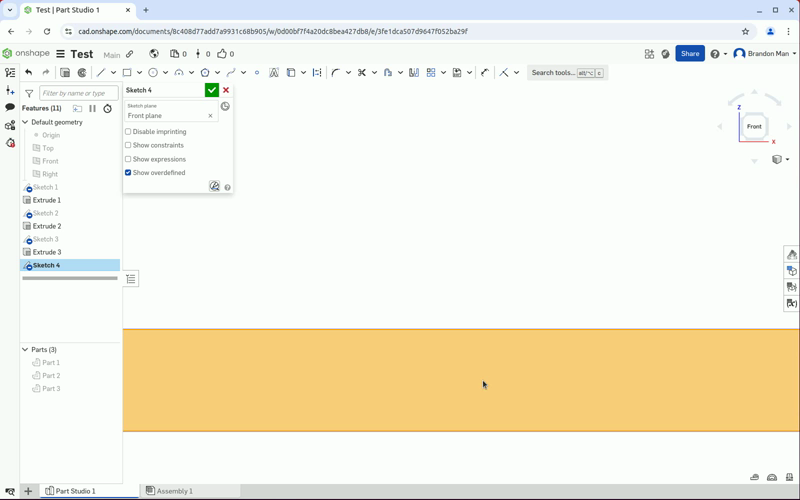
scroll(-6)
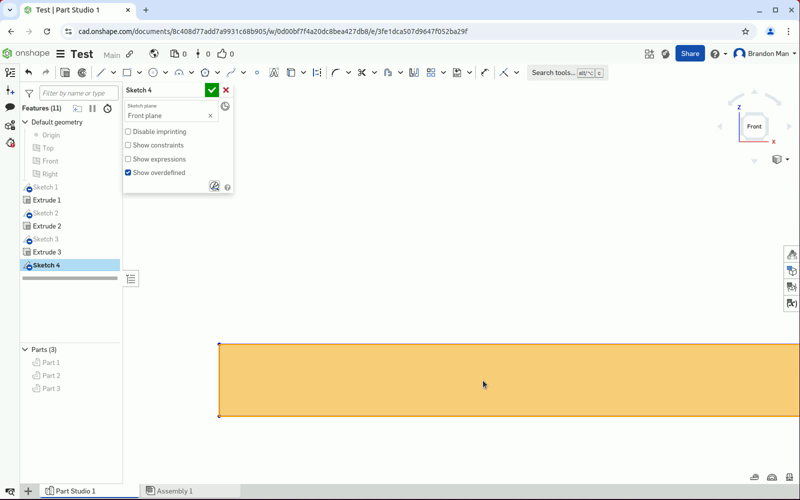
scroll(-6)
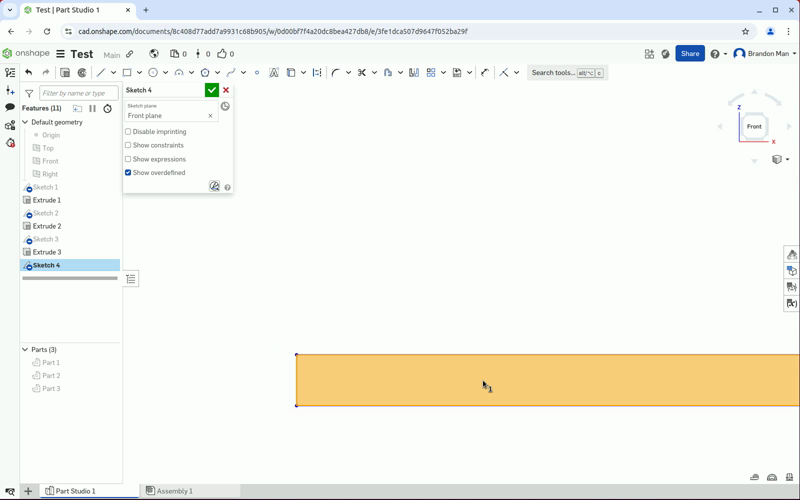
scroll(-6)
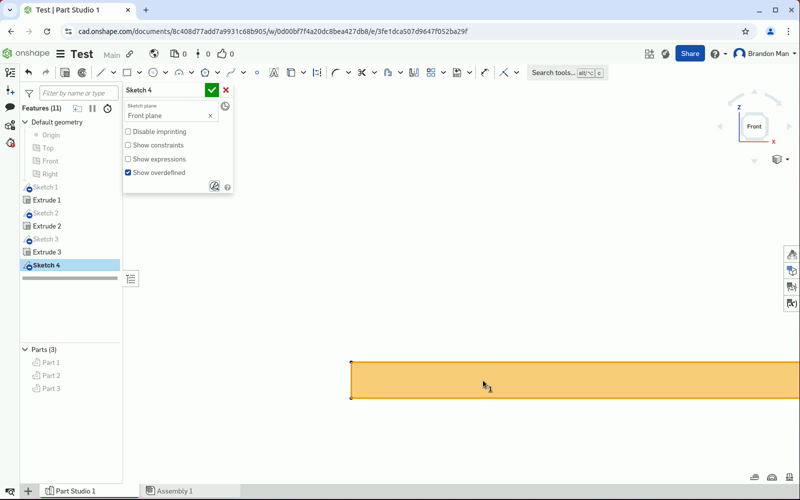
scroll(-6)
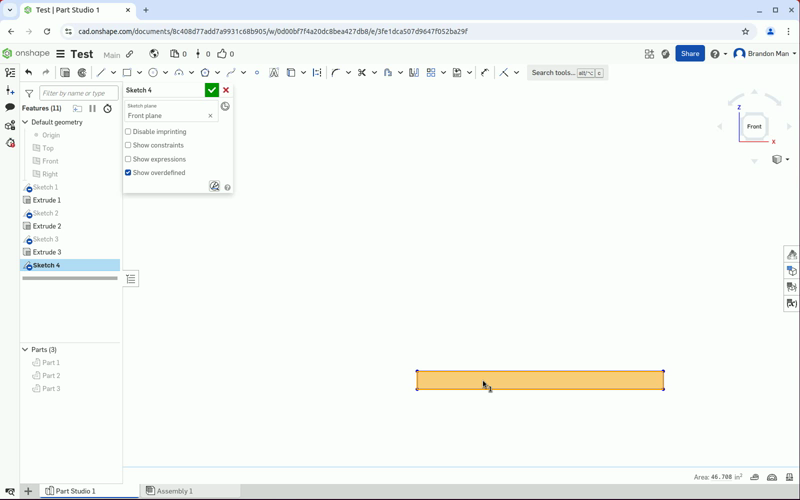
scroll(-6)
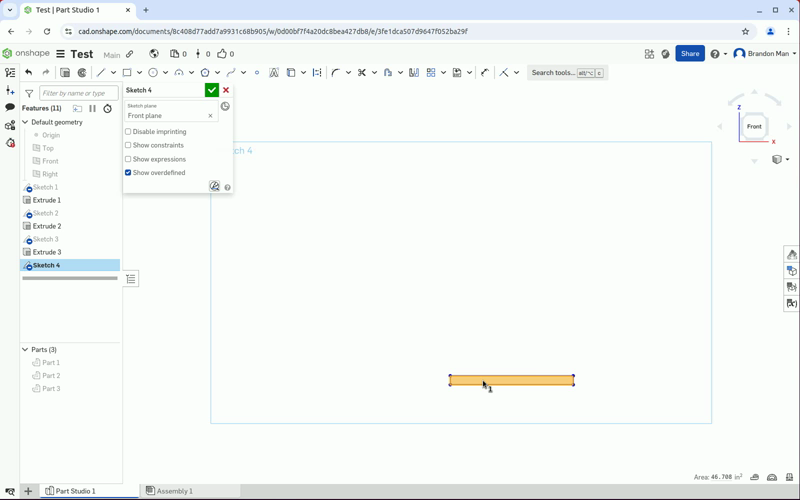
mouse_move(73, 352)
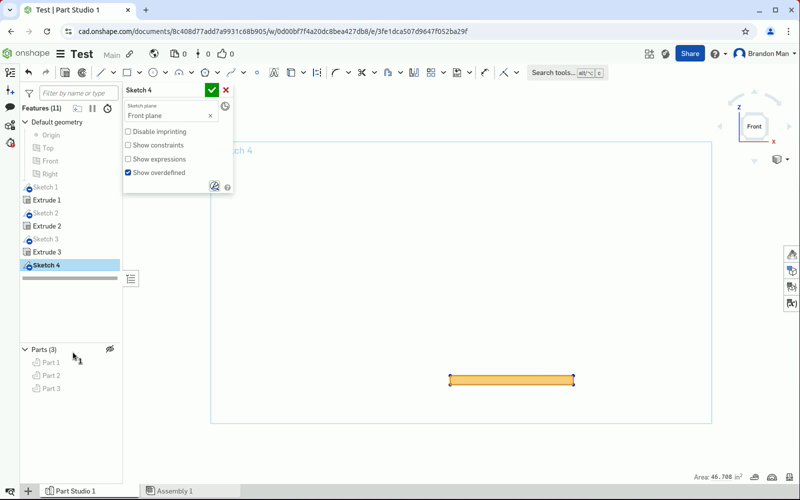
key(shift+y)
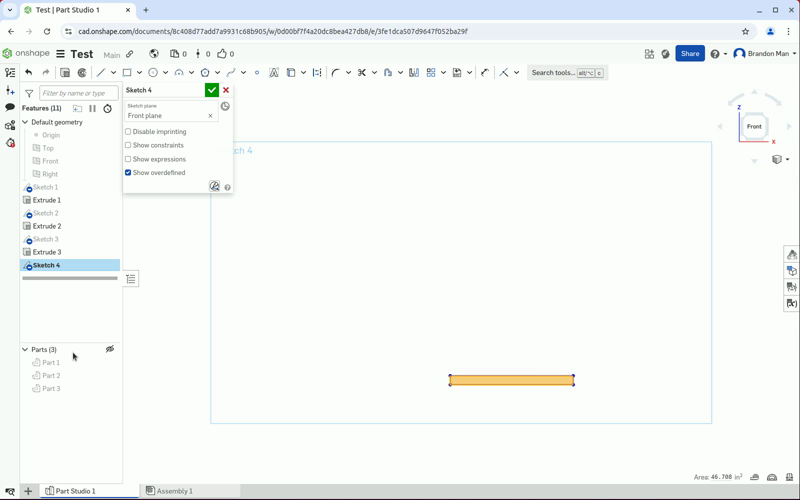
key(shift+e)
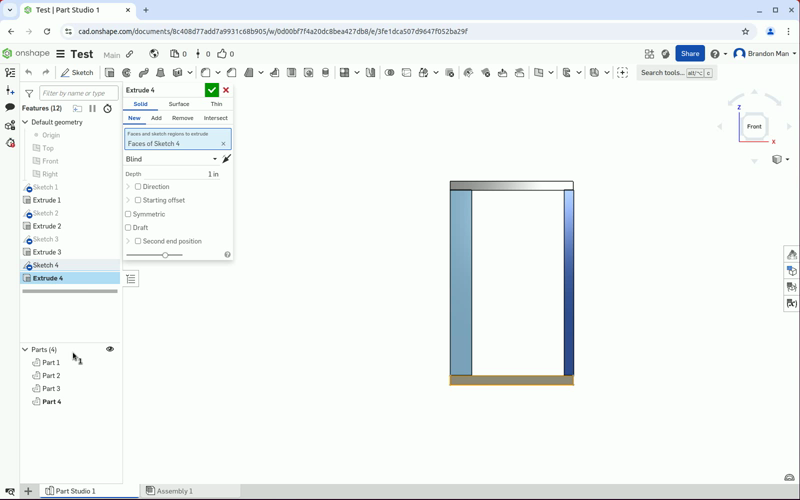
mouse_move(143, 106)
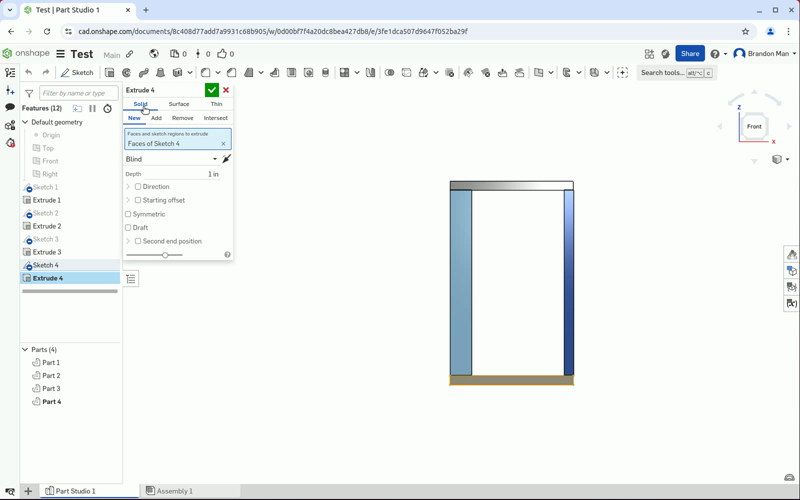
click(143, 106)
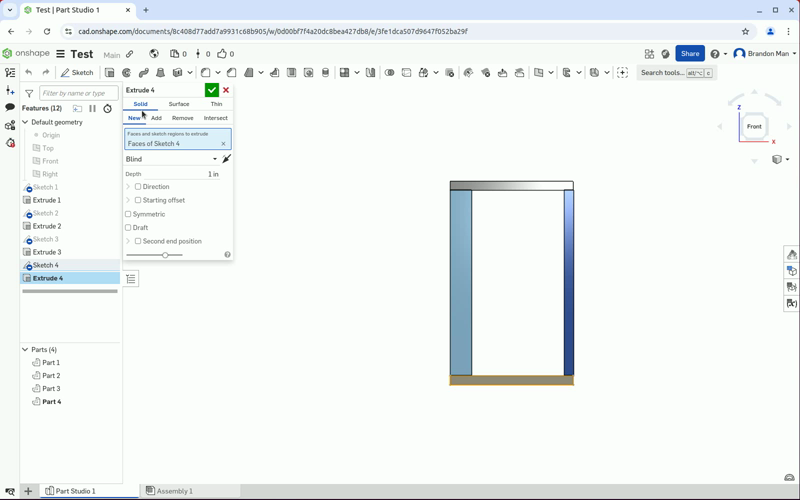
mouse_move(137, 120)
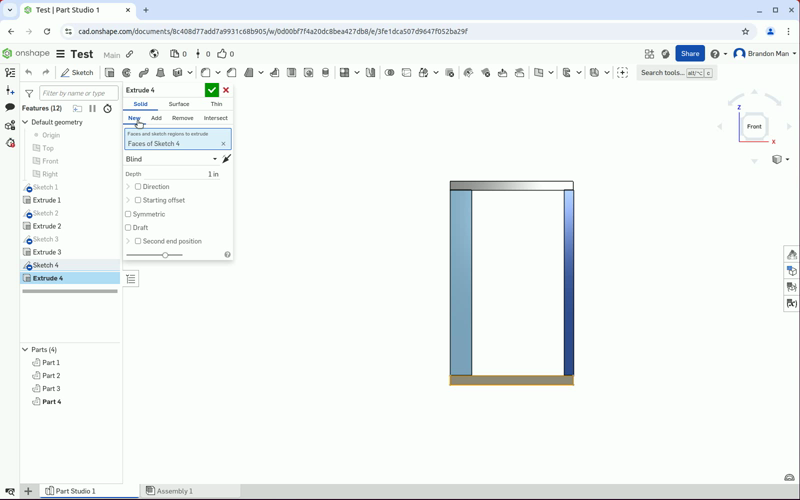
click(137, 120)
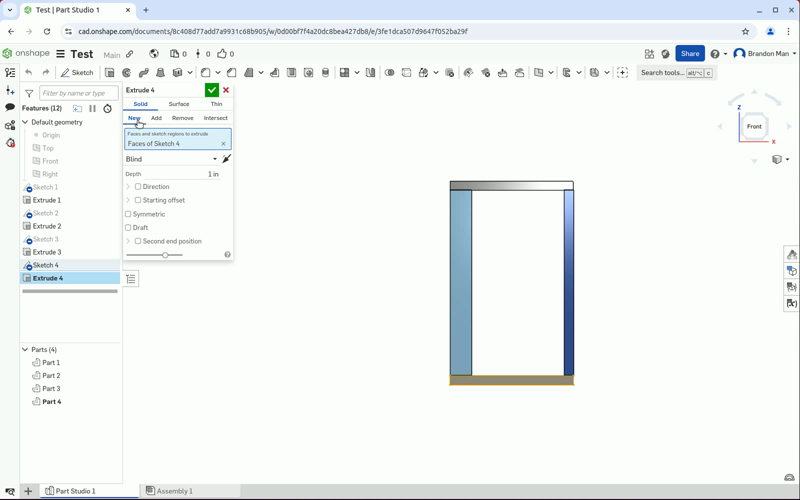
key(tab, 4)
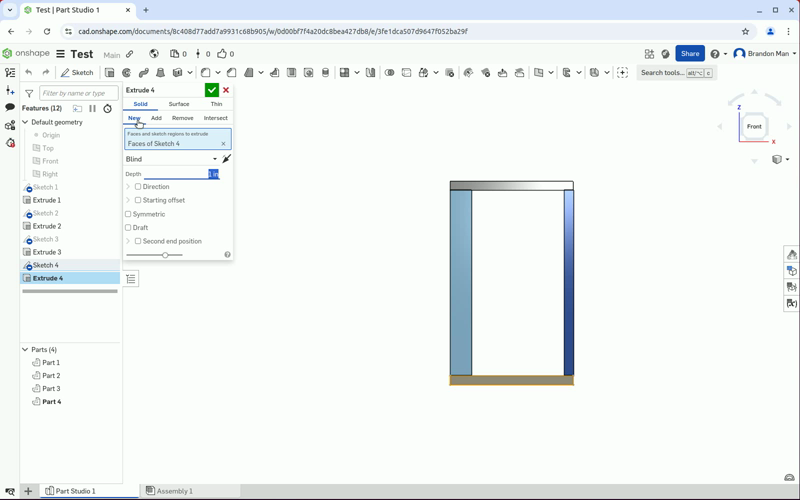
text(1.926)
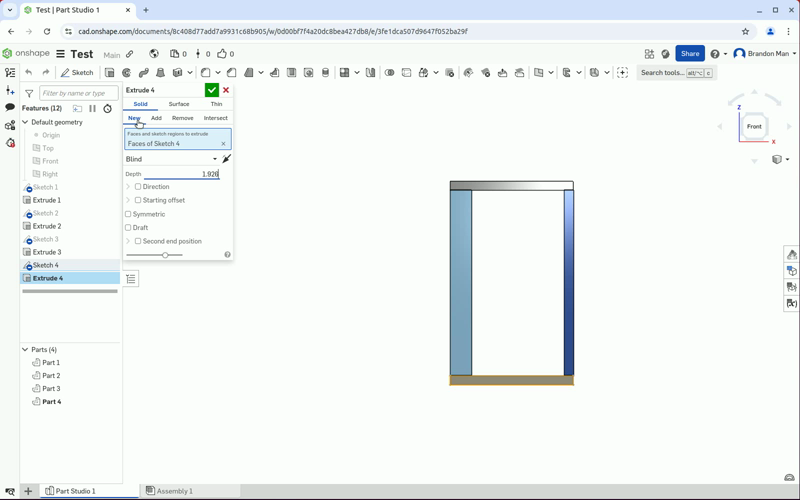
key(enter)
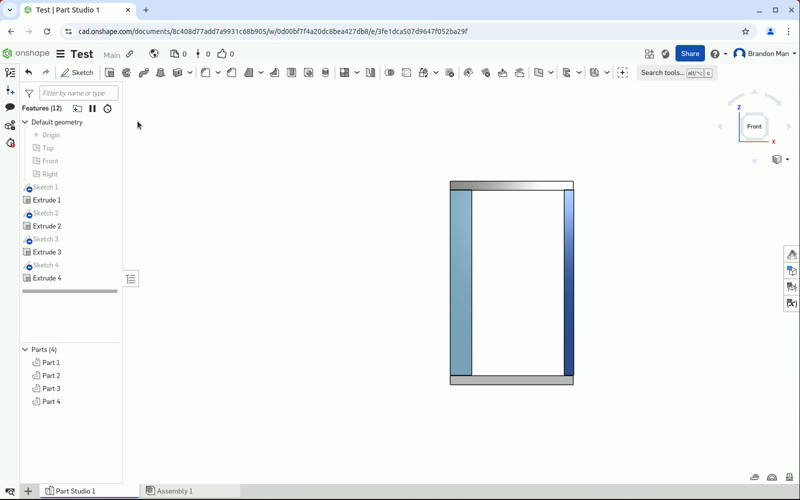
key(shift+h)
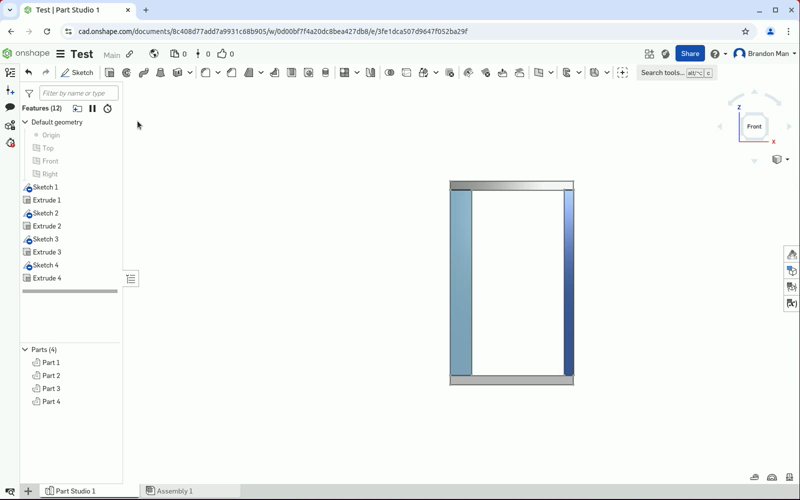
key(shift+h)
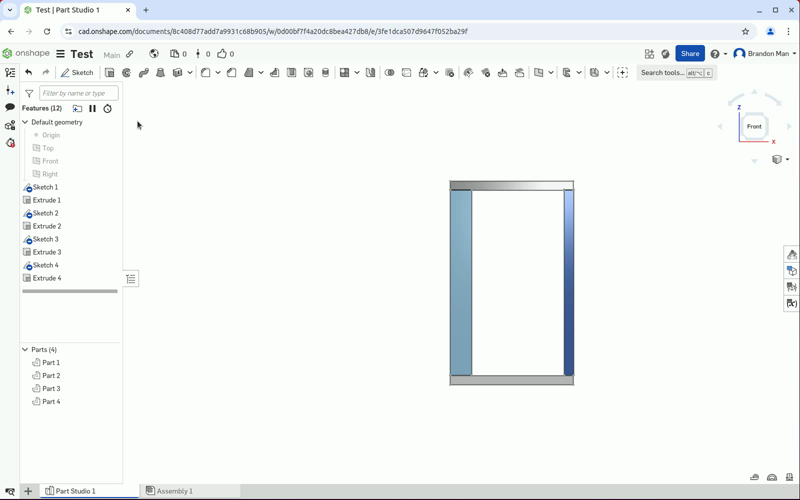
key(shift+7)
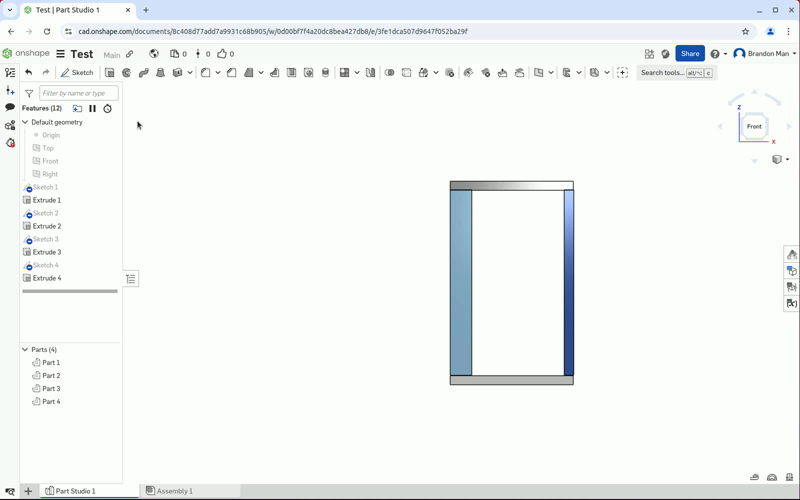
key(left, 2)
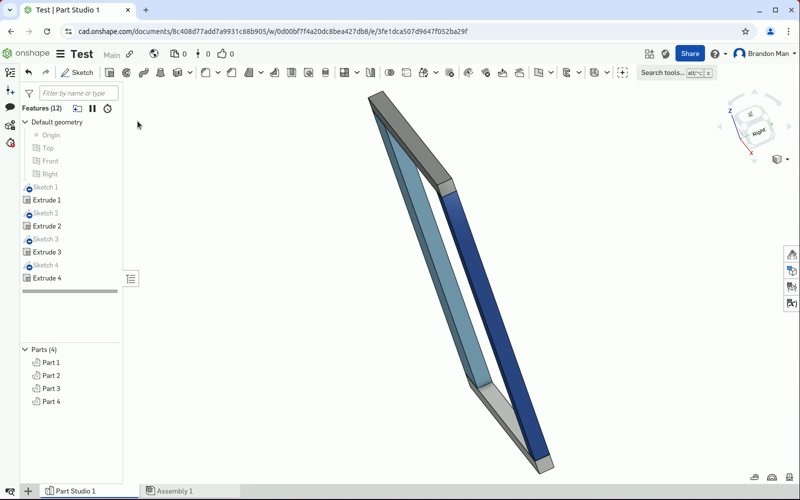
key(down, 2)
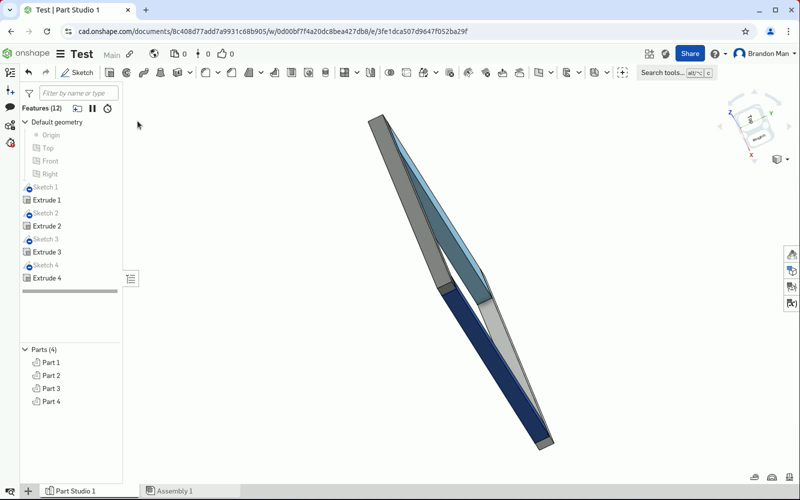
key(up, 2)
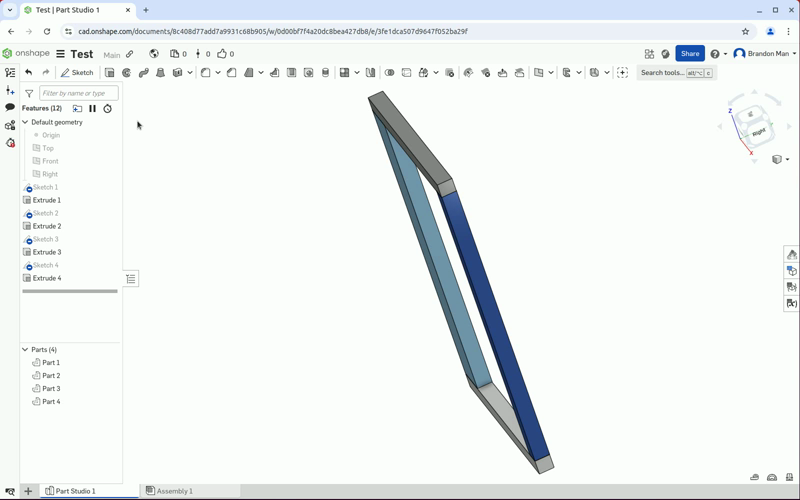
key(right, 2)
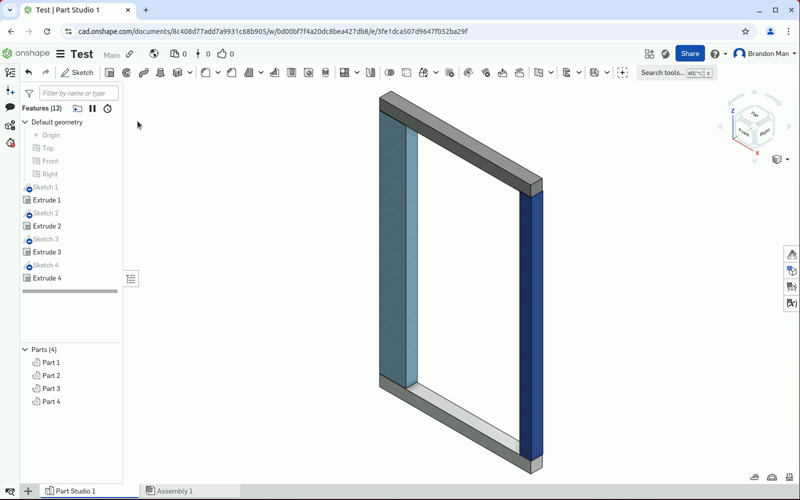
mouse_move(73, 189)
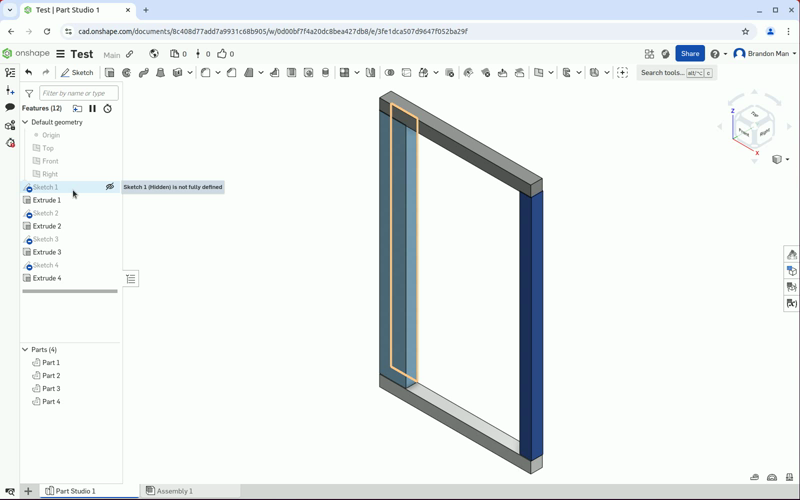
click(73, 189)